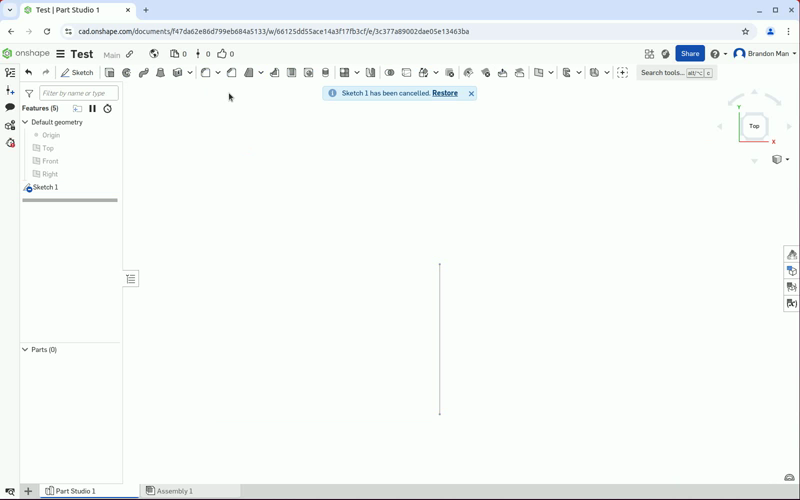
key(shift+h)
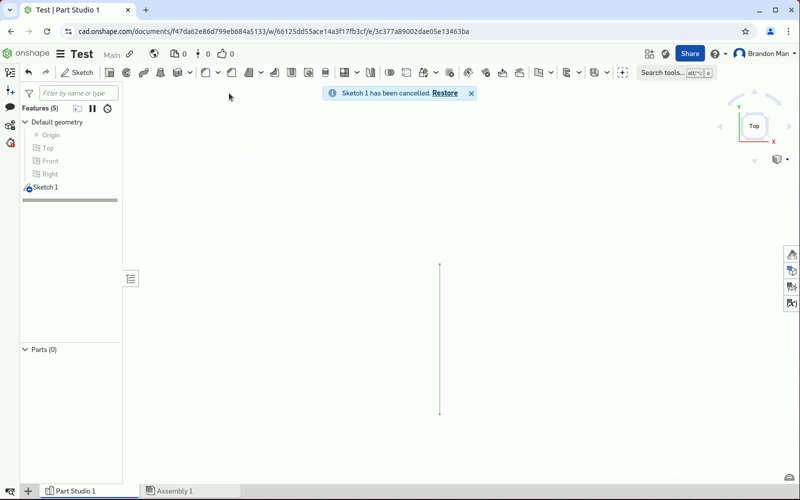
key(shift+s)
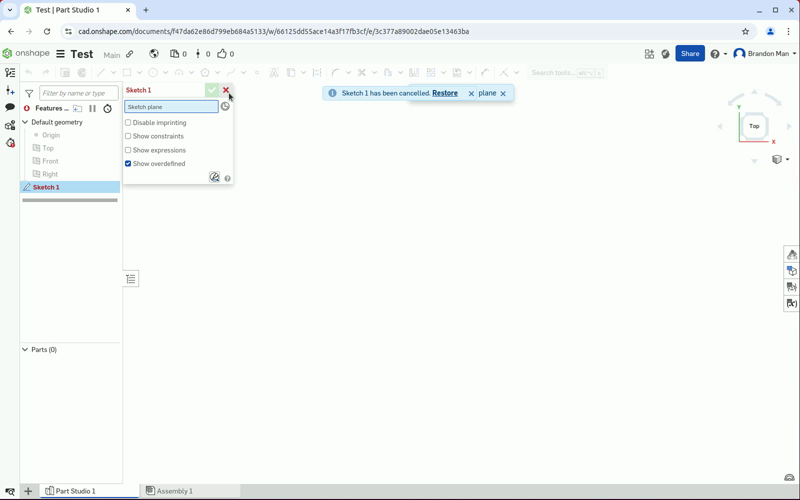
mouse_move(73, 150)
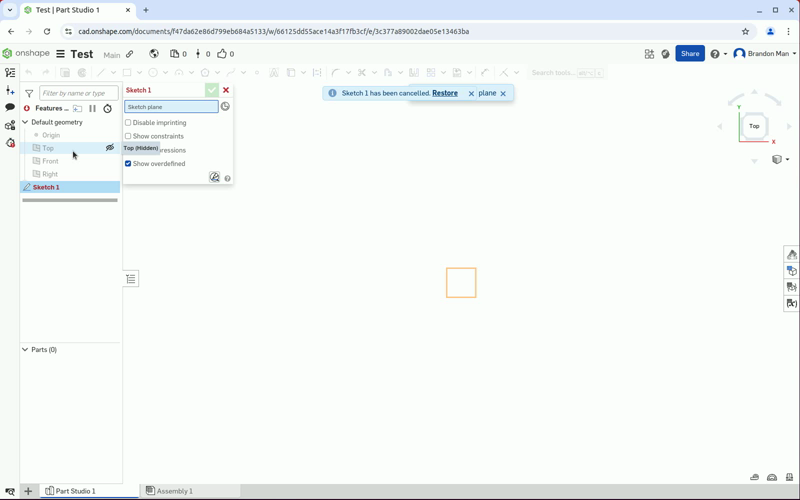
click(73, 150)
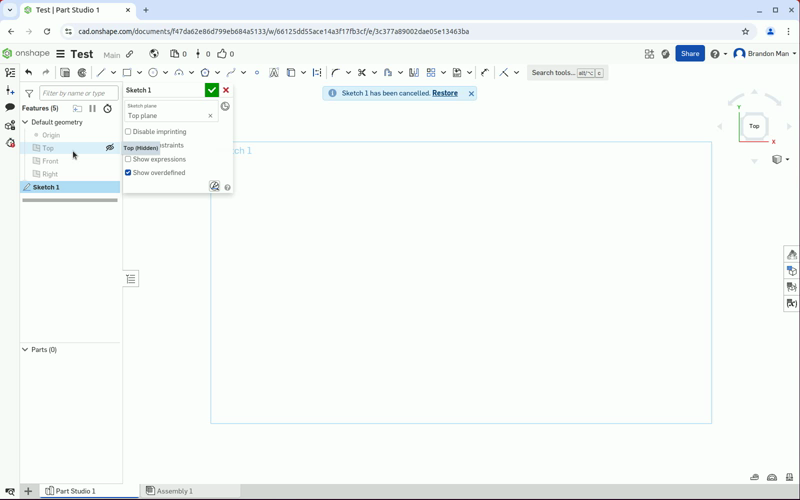
mouse_move(73, 352)
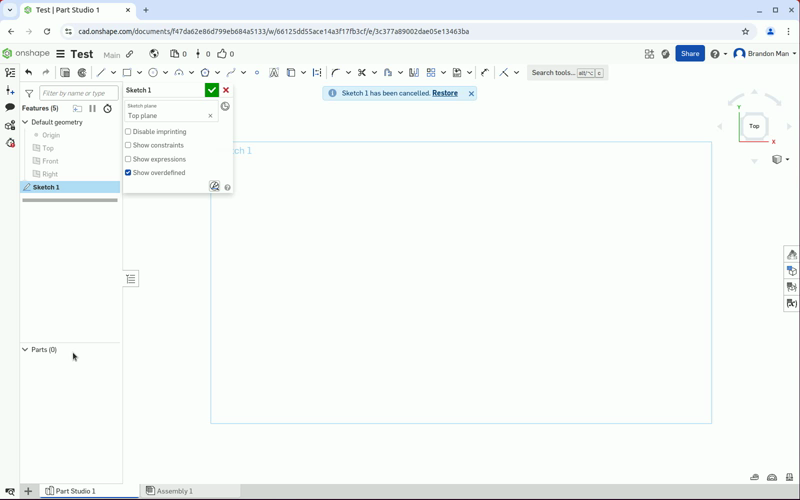
key(y)
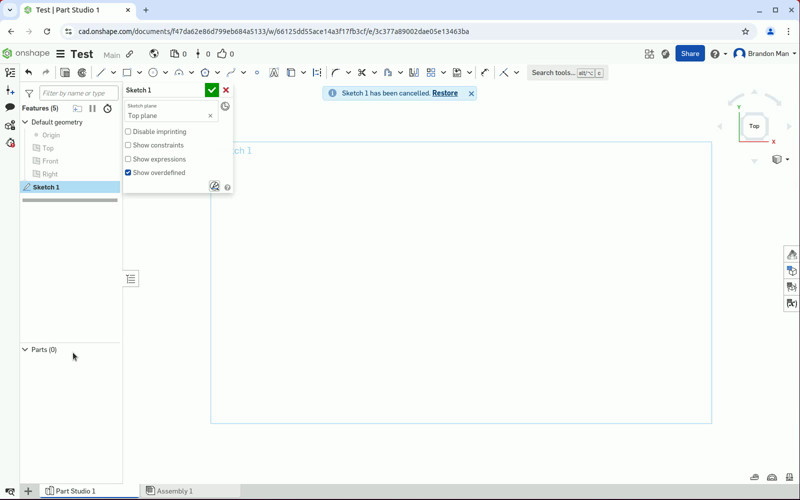
key(a)
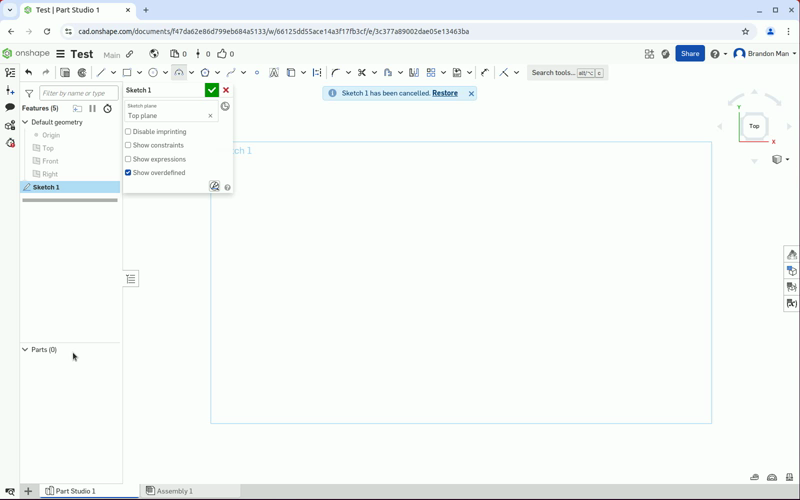
key_down(shift)
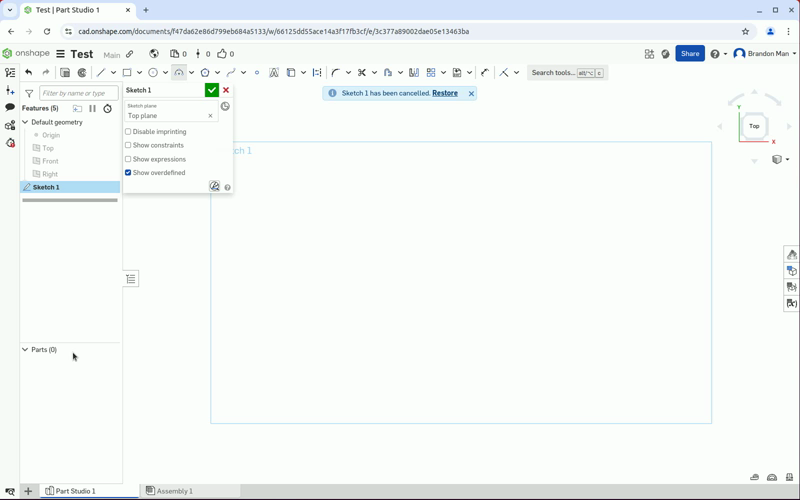
mouse_move(460, 264)
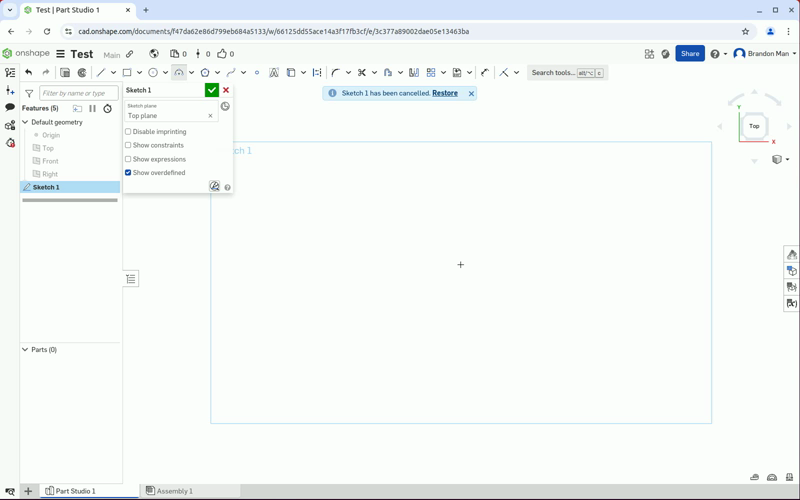
click(460, 264)
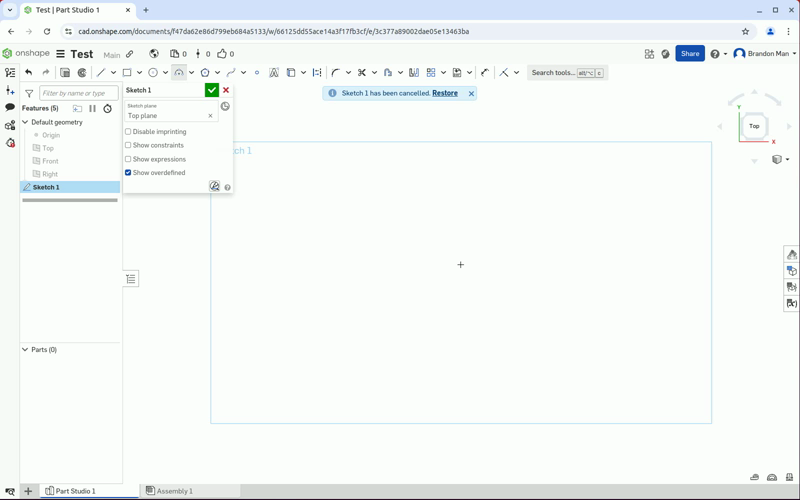
key_up(shift)
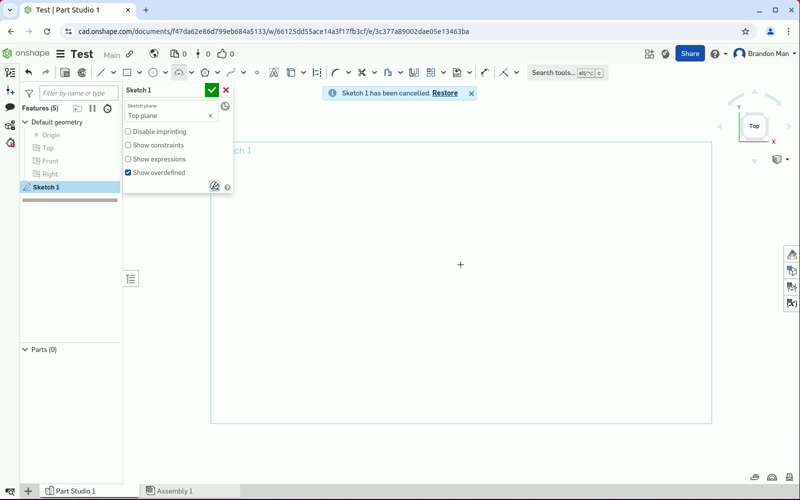
key_down(shift)
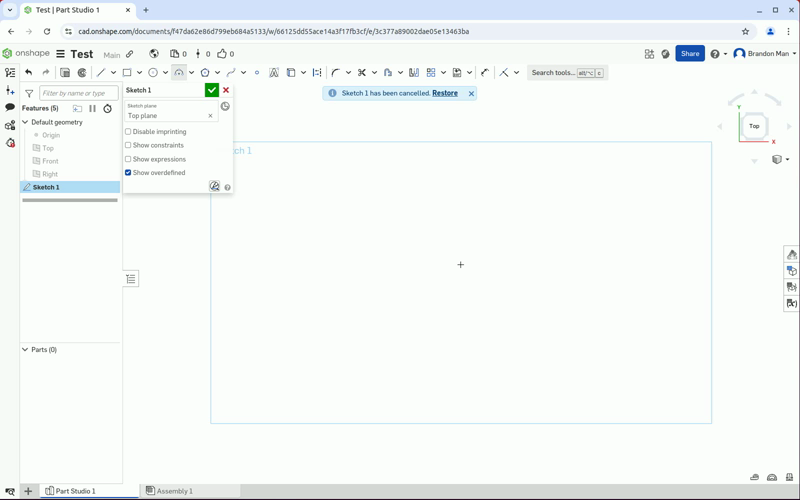
mouse_move(479, 283)
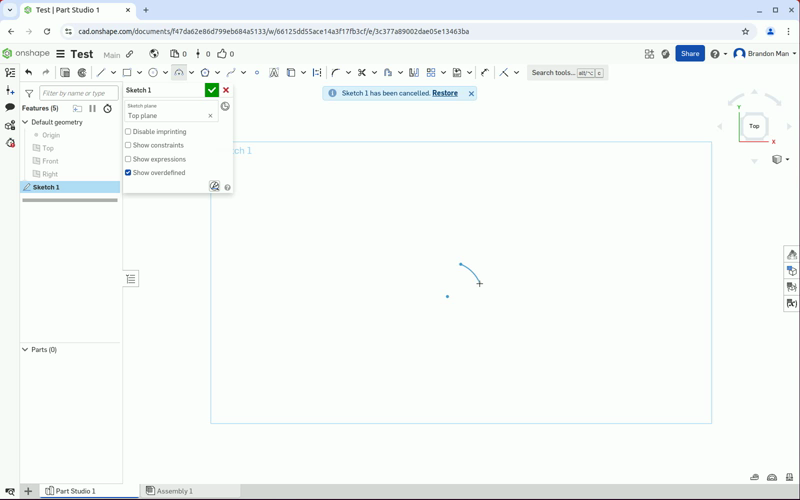
click(479, 283)
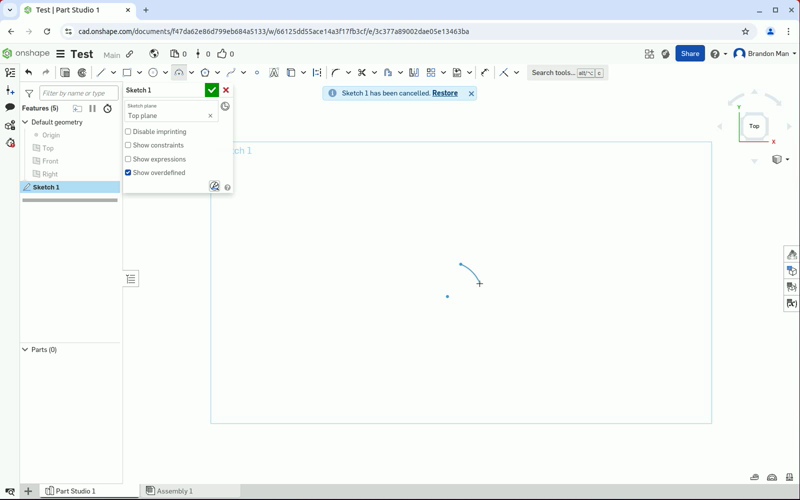
mouse_move(466, 277)
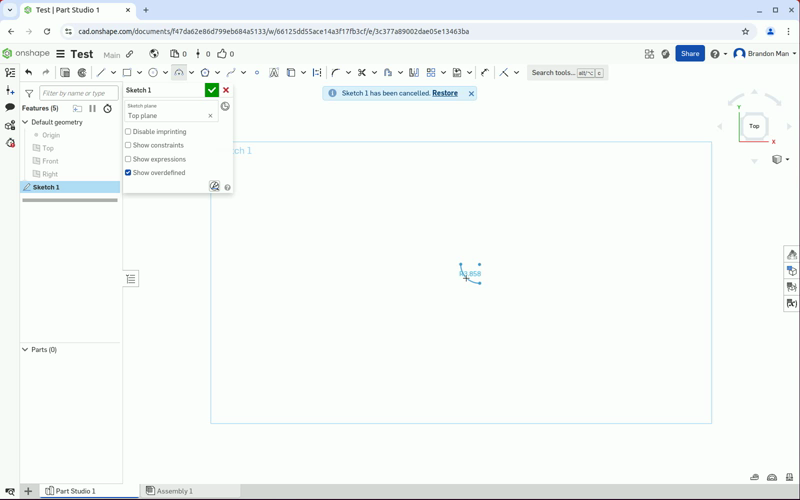
click(466, 277)
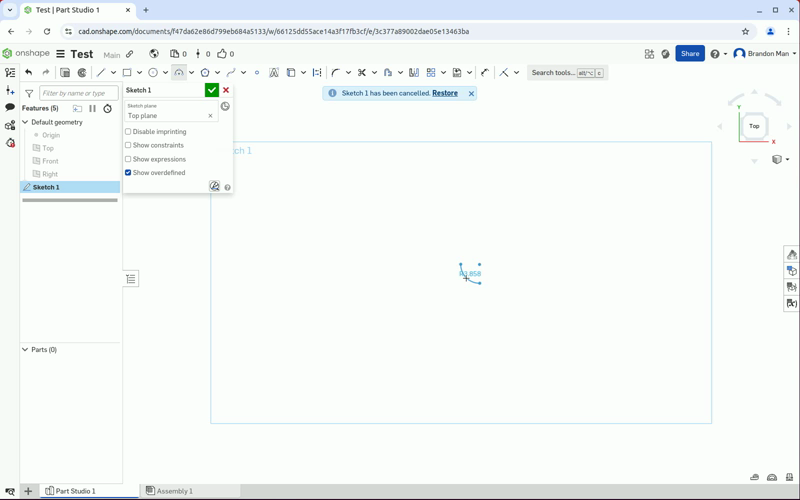
key_up(shift)
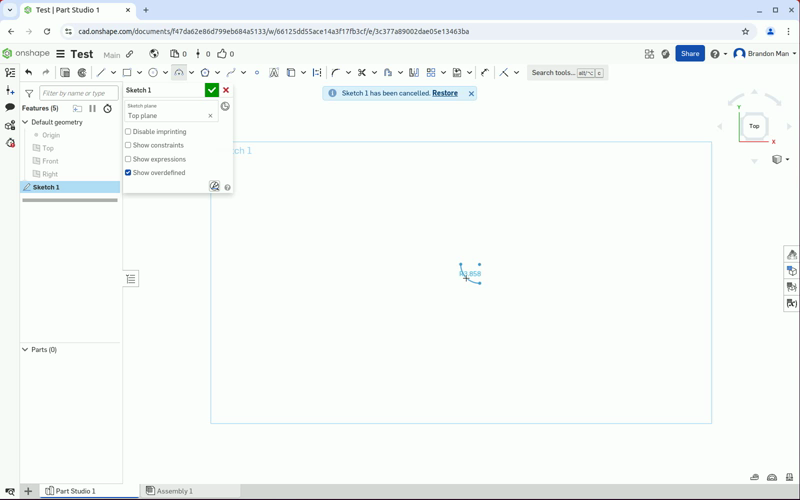
key(esc)
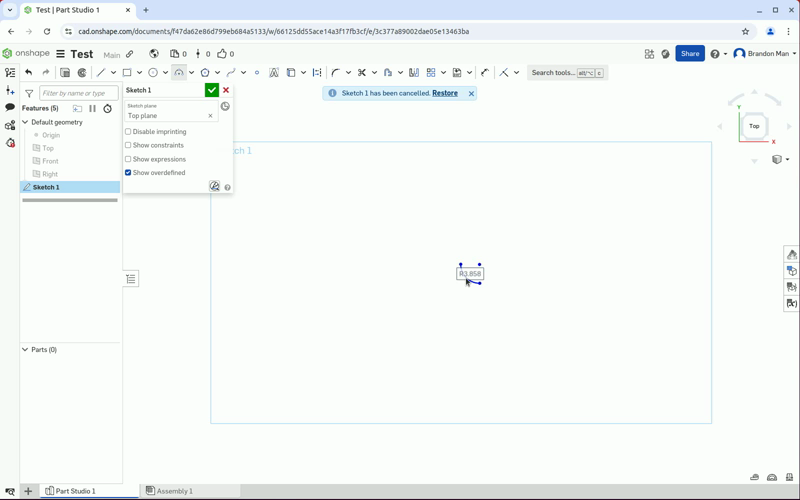
key(l)
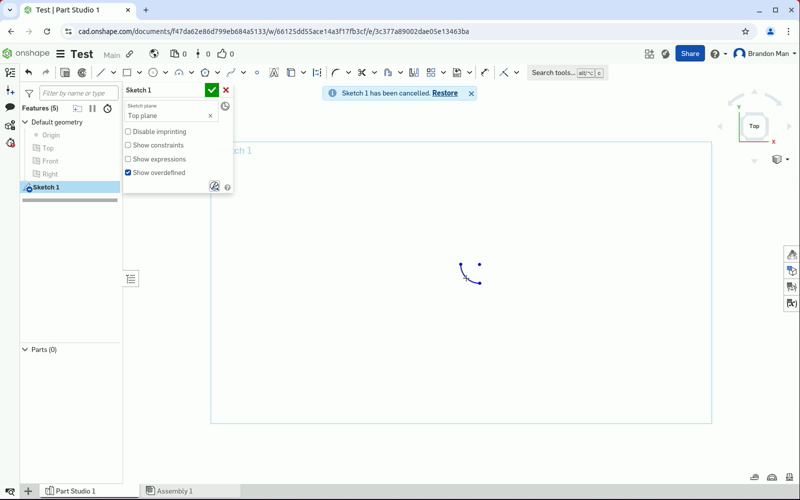
mouse_move(479, 283)
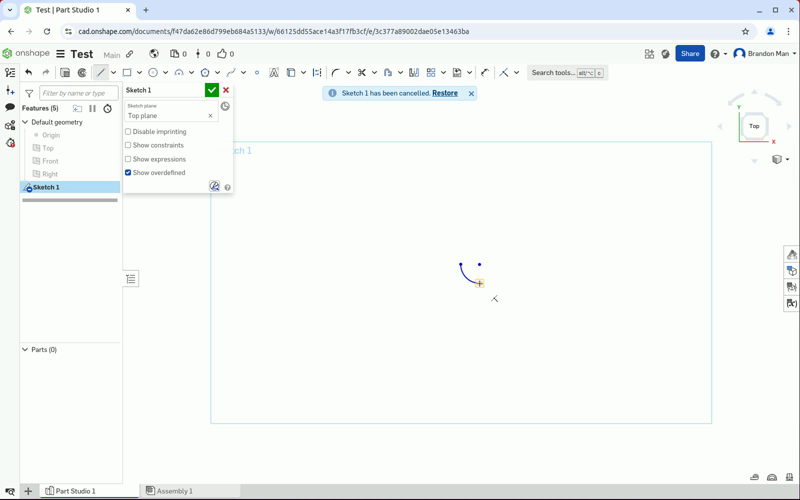
click(479, 283)
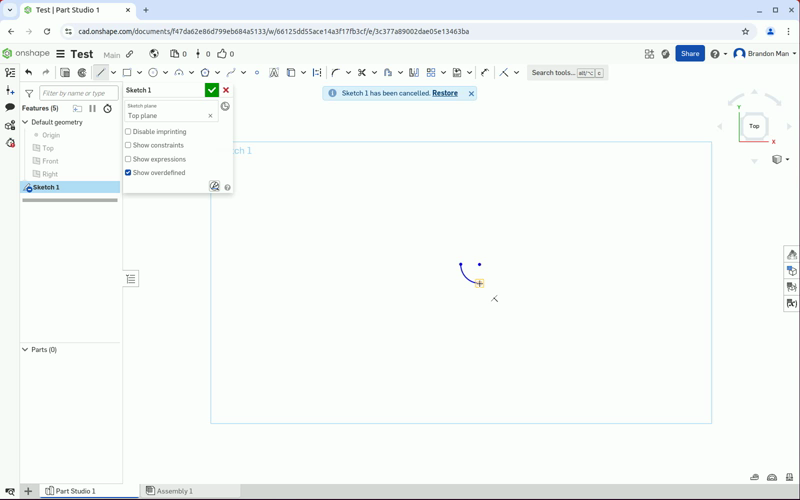
key_down(shift)
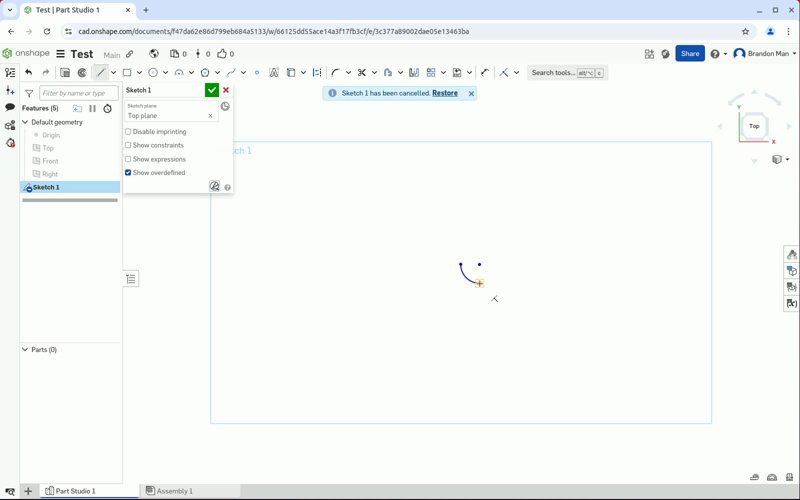
mouse_move(554, 283)
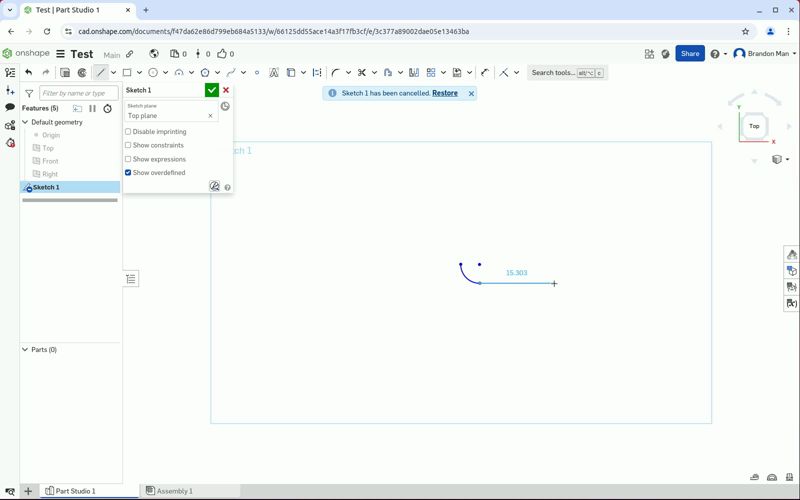
click(554, 283)
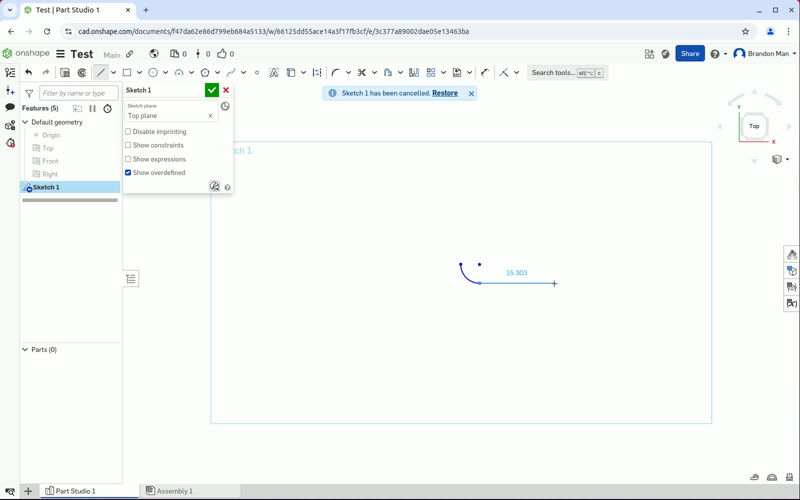
key_up(shift)
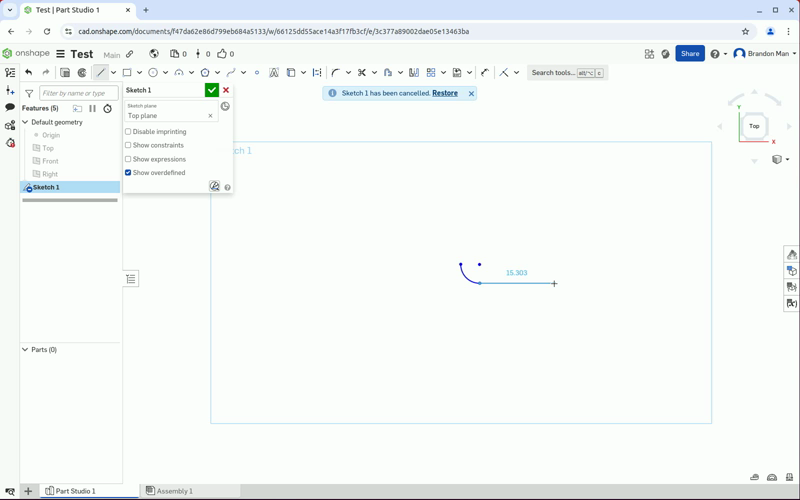
key(esc)
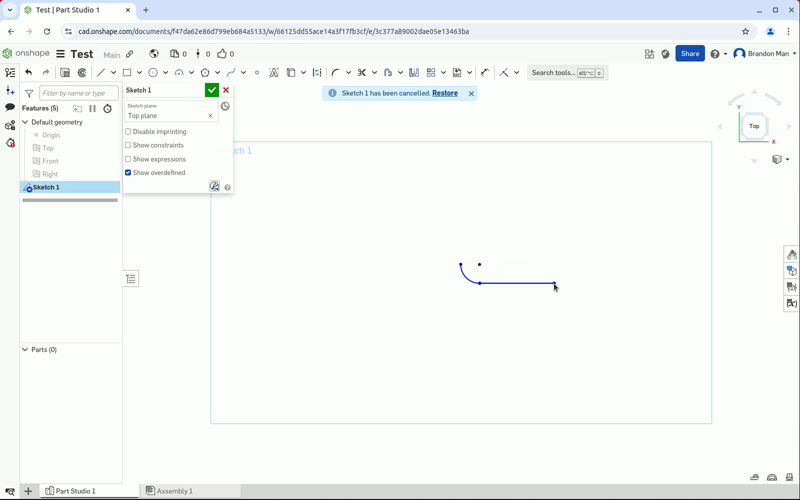
key(a)
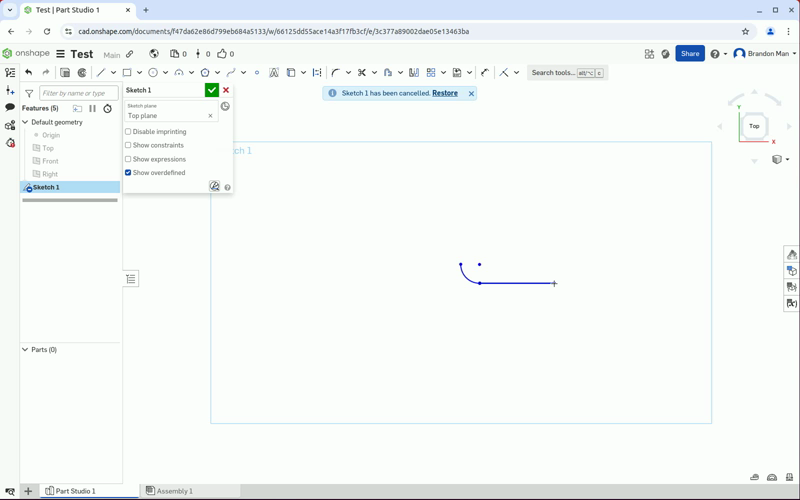
mouse_move(554, 283)
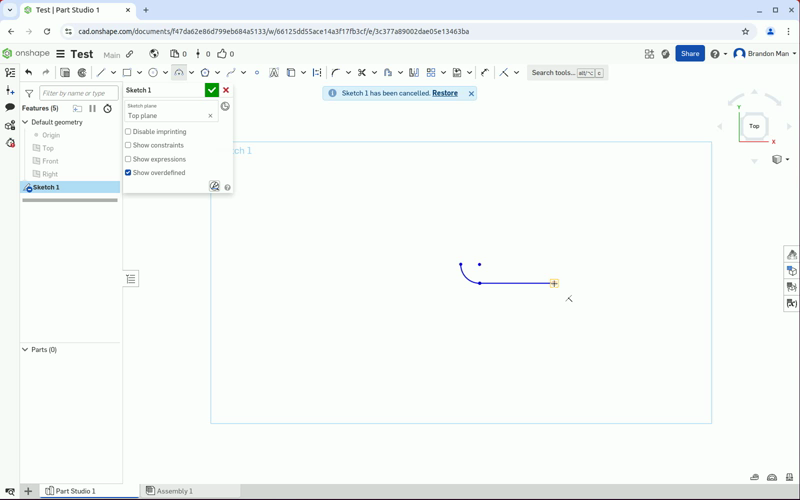
click(554, 283)
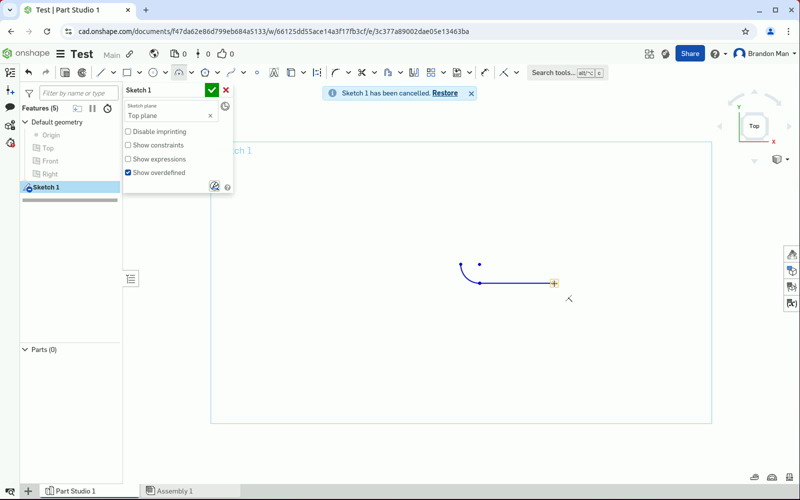
key_down(shift)
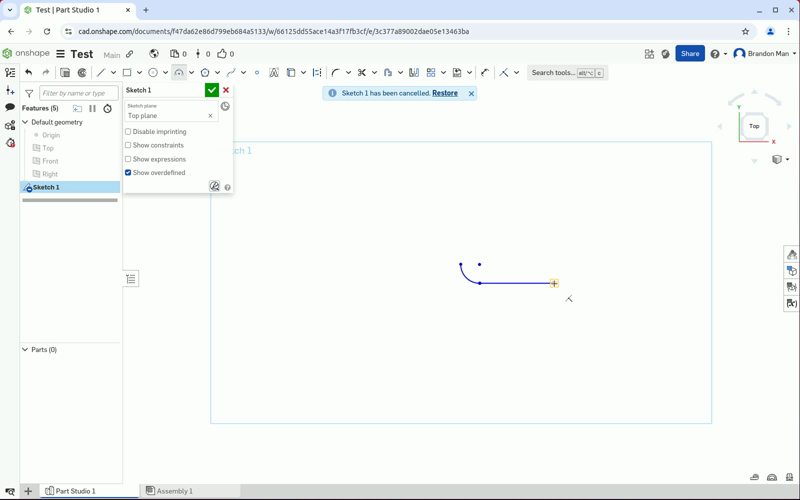
mouse_move(573, 264)
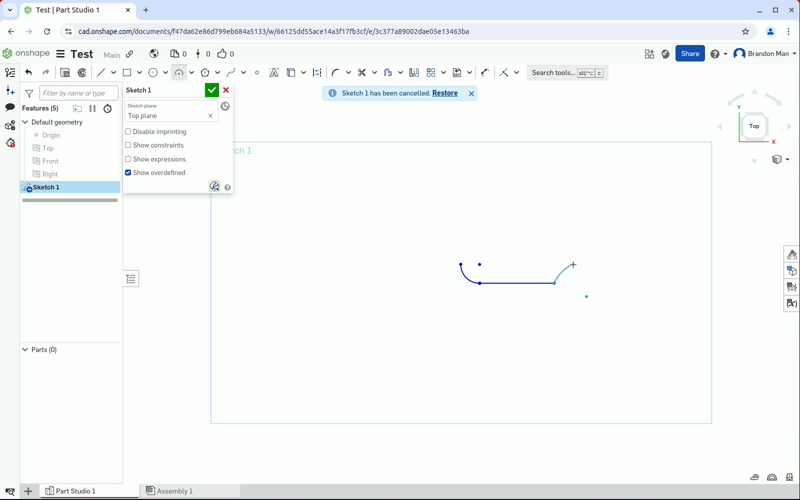
click(573, 264)
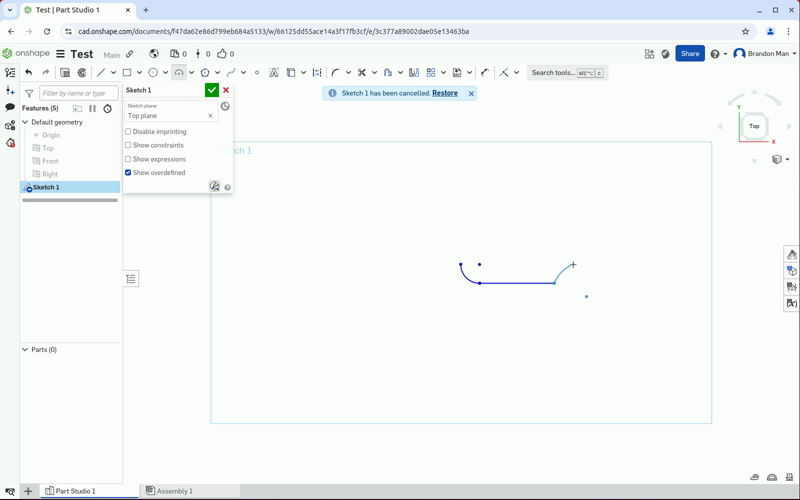
mouse_move(567, 277)
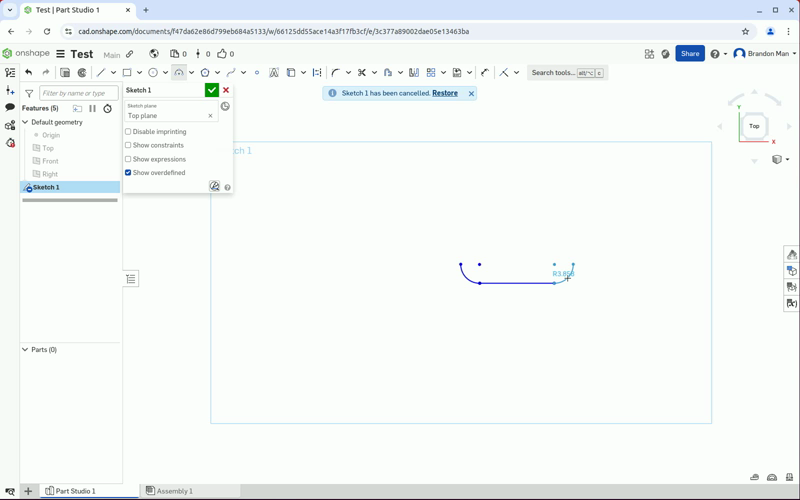
click(567, 277)
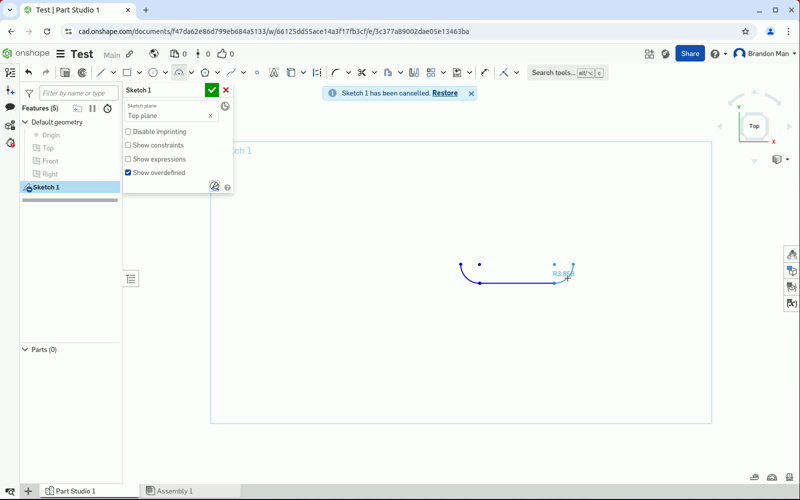
key_up(shift)
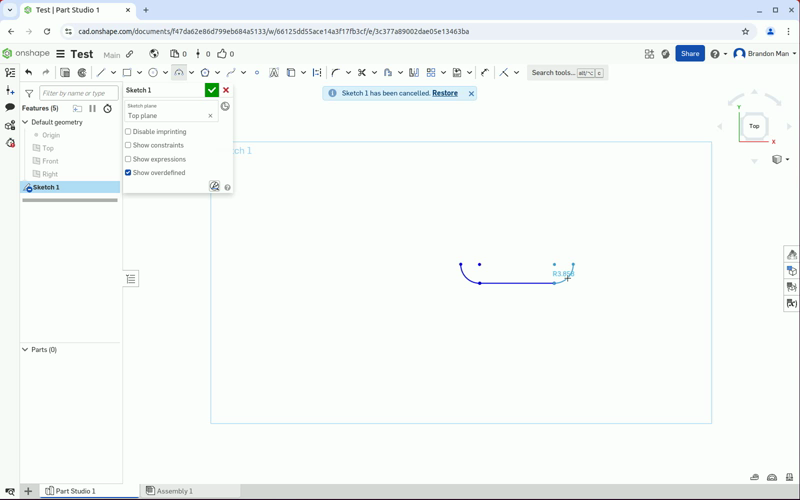
key(esc)
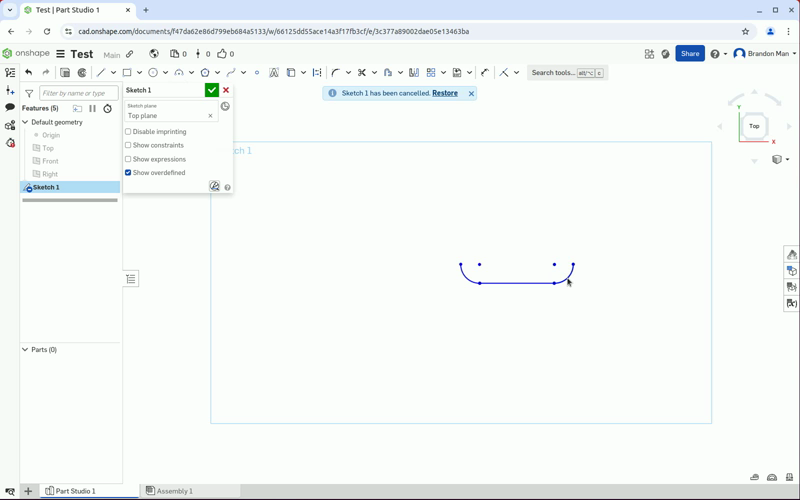
key(l)
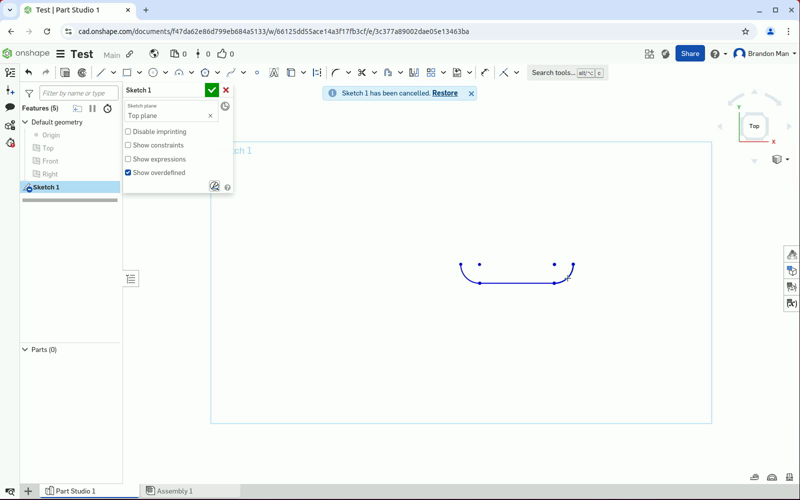
mouse_move(573, 264)
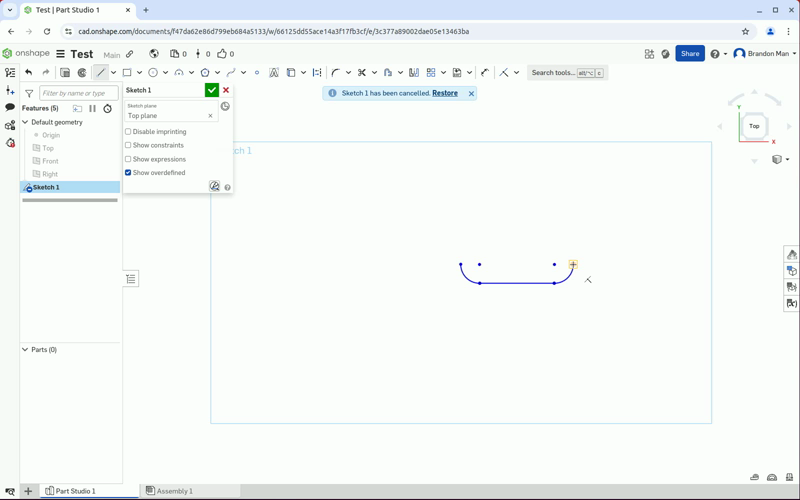
click(573, 264)
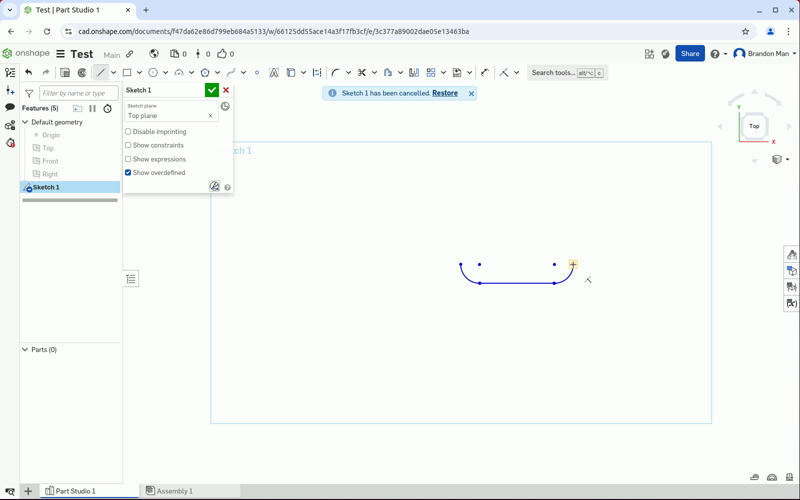
key_down(shift)
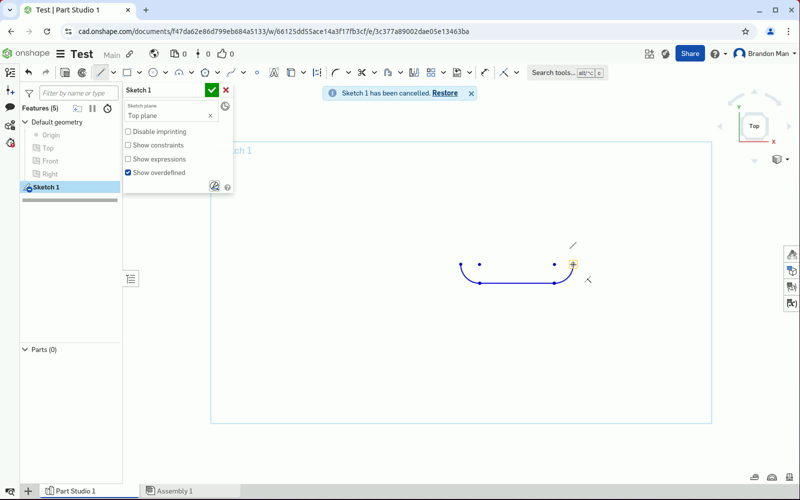
mouse_move(573, 189)
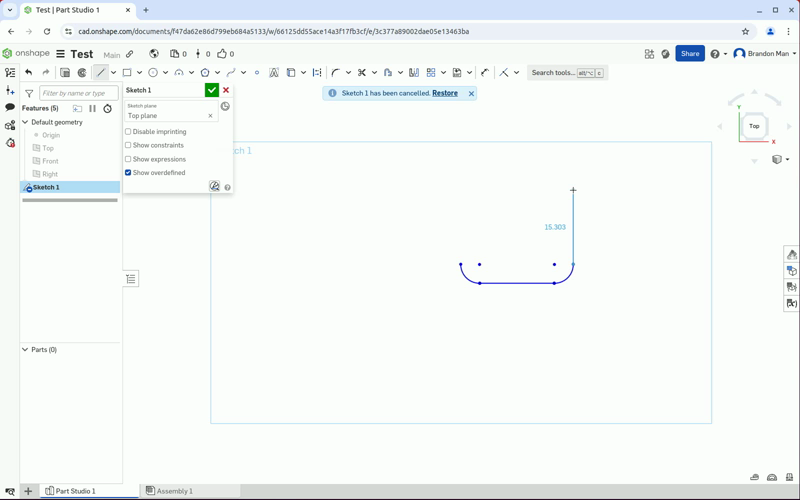
click(573, 189)
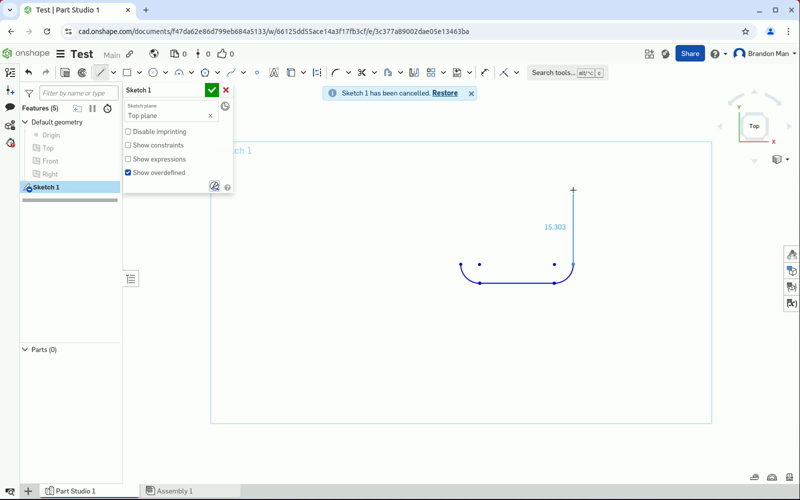
key_up(shift)
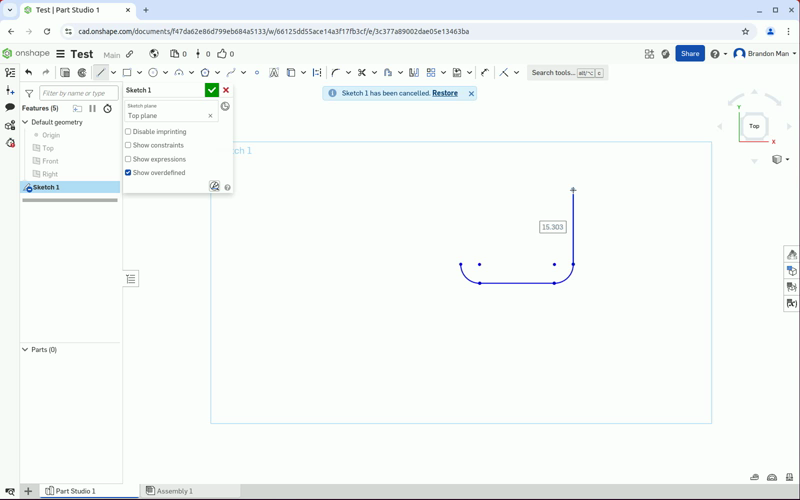
key(esc)
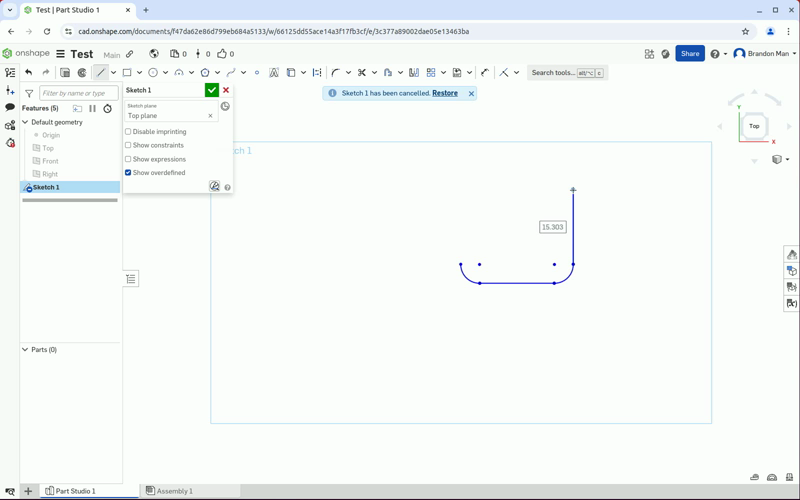
key(a)
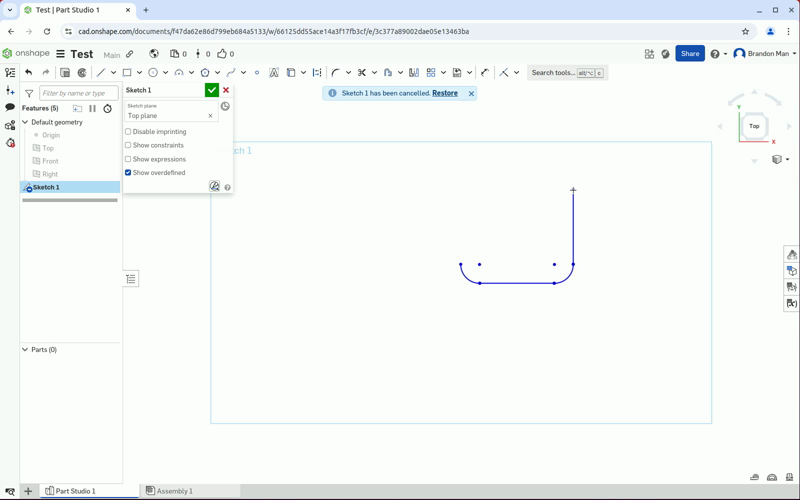
mouse_move(573, 189)
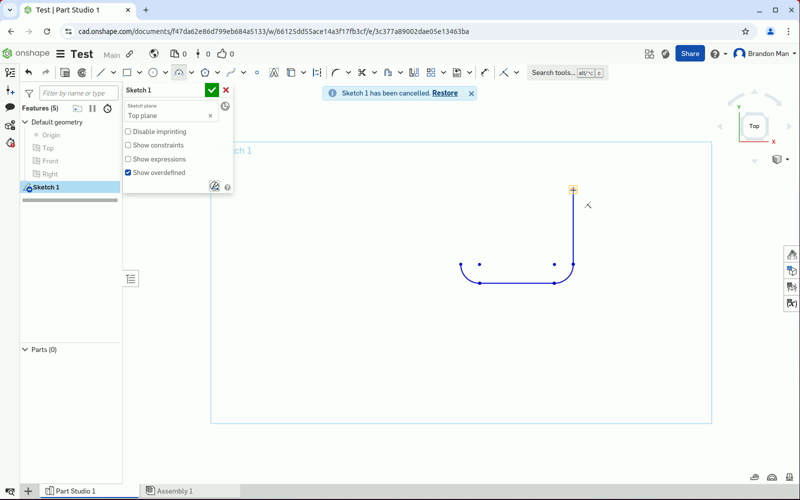
click(573, 189)
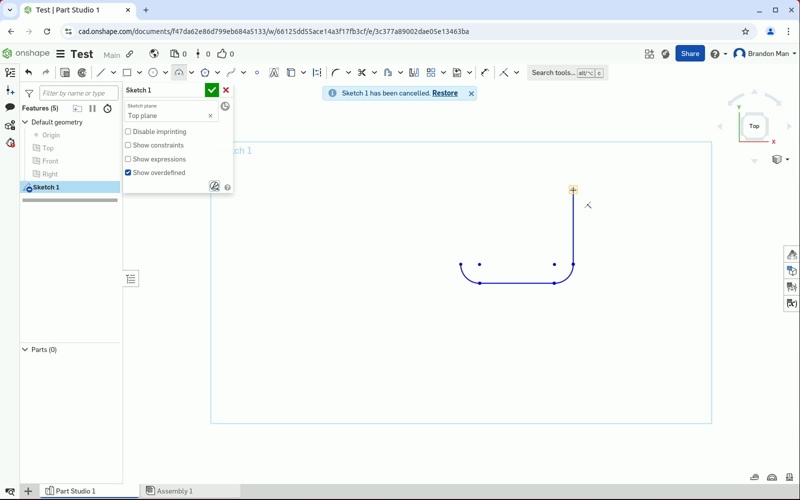
key_down(shift)
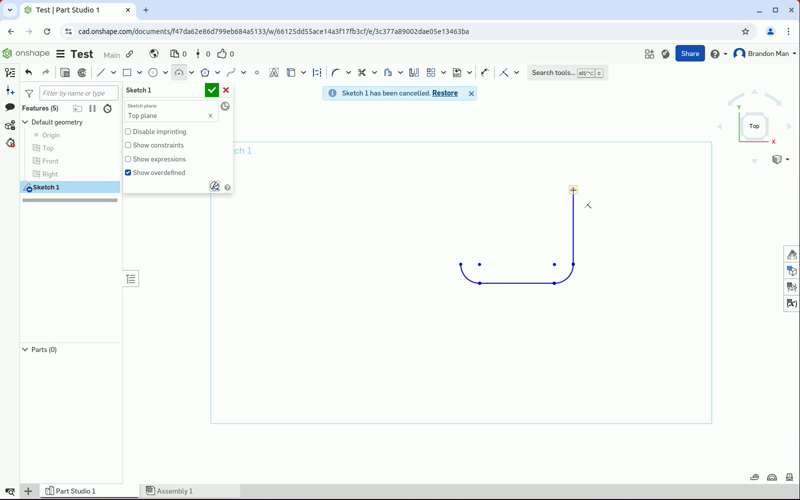
mouse_move(554, 170)
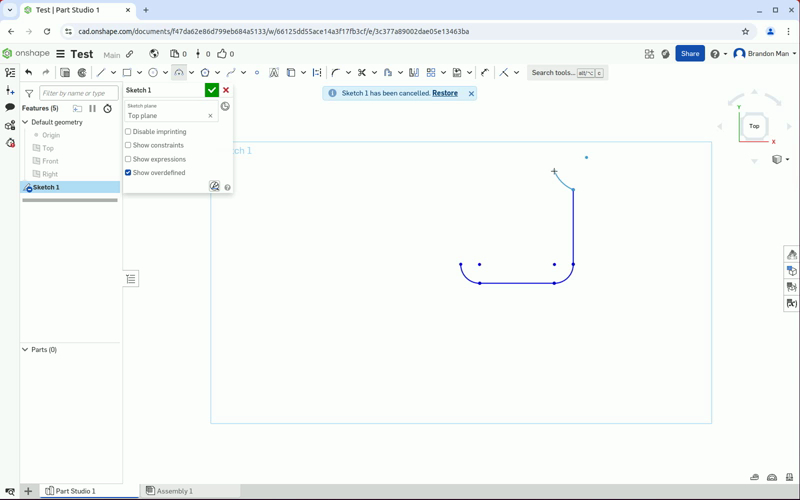
click(554, 170)
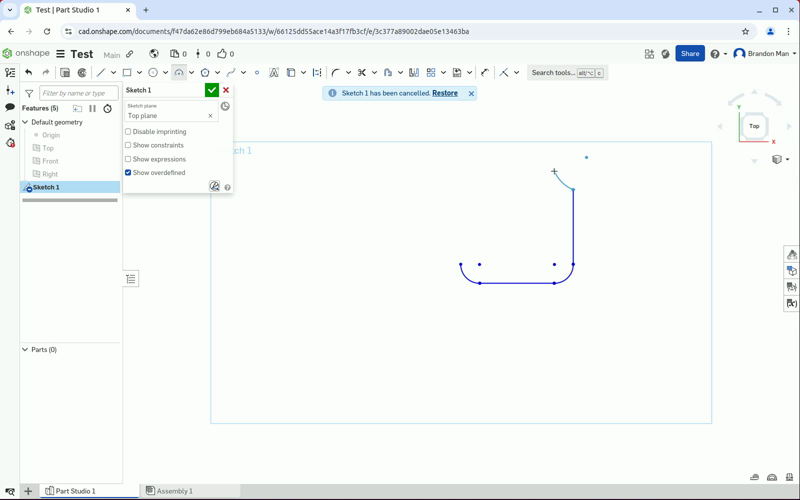
mouse_move(567, 176)
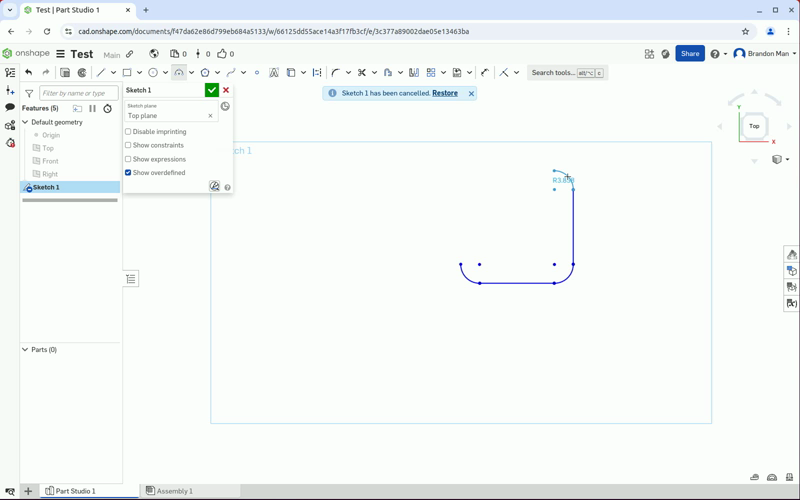
click(567, 176)
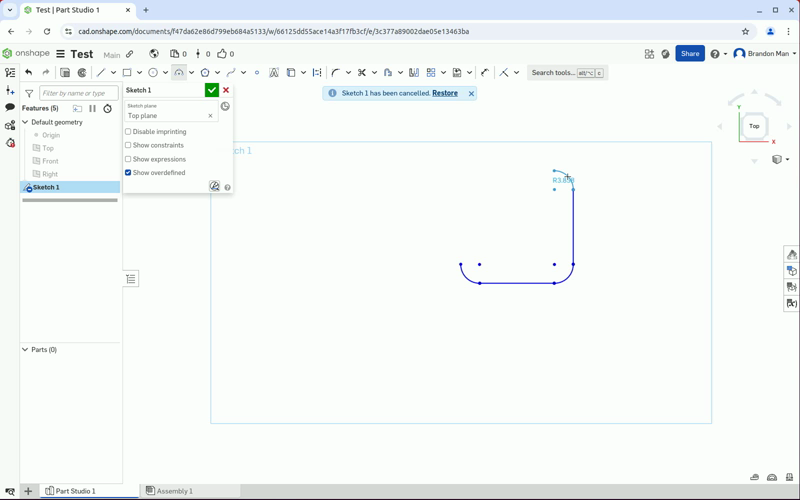
key_up(shift)
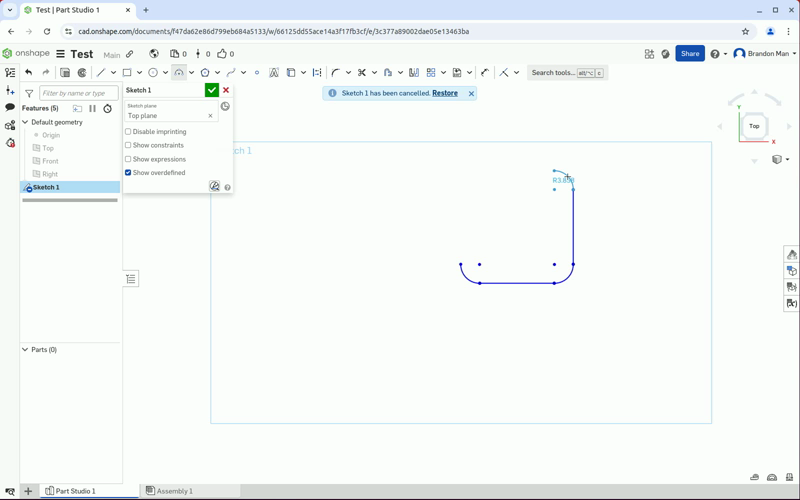
key(esc)
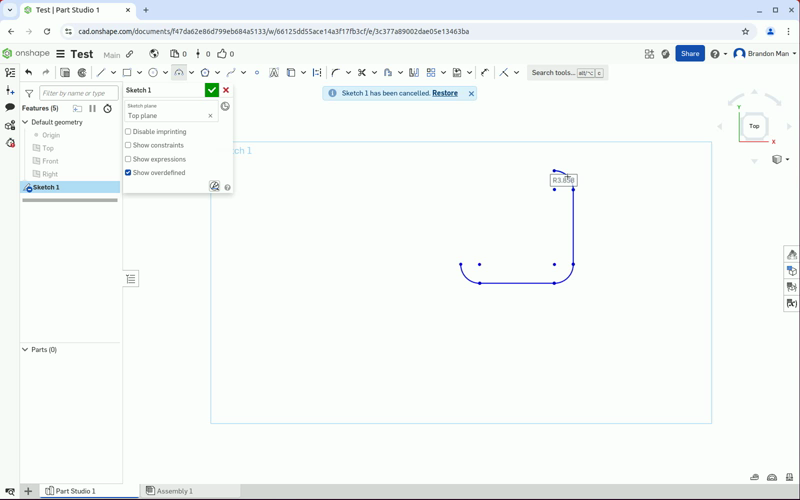
key(l)
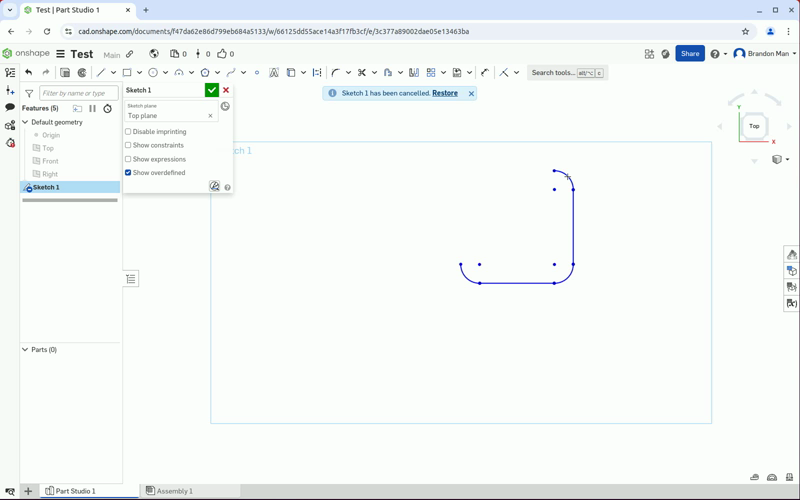
mouse_move(554, 170)
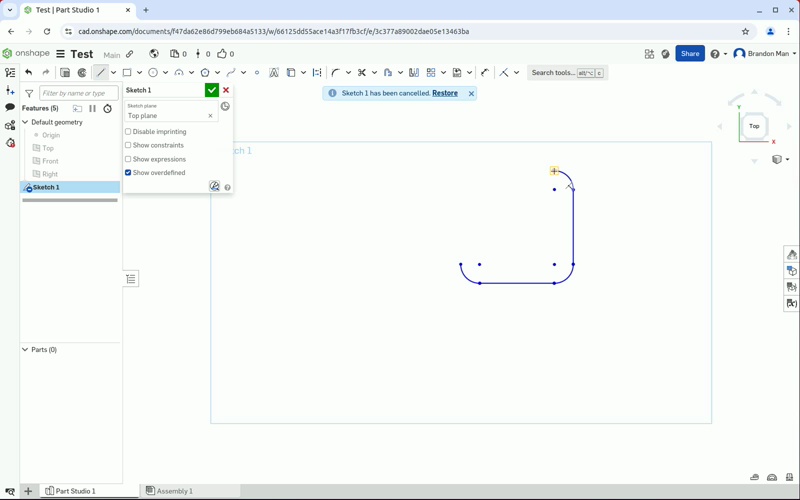
click(554, 170)
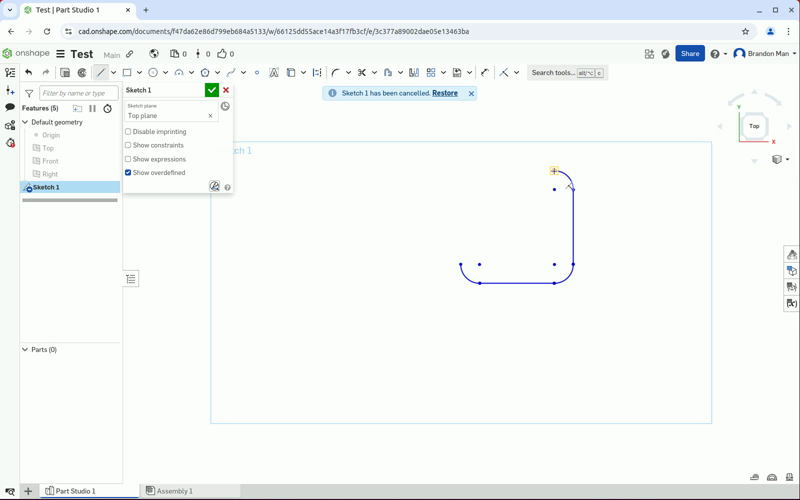
key_down(shift)
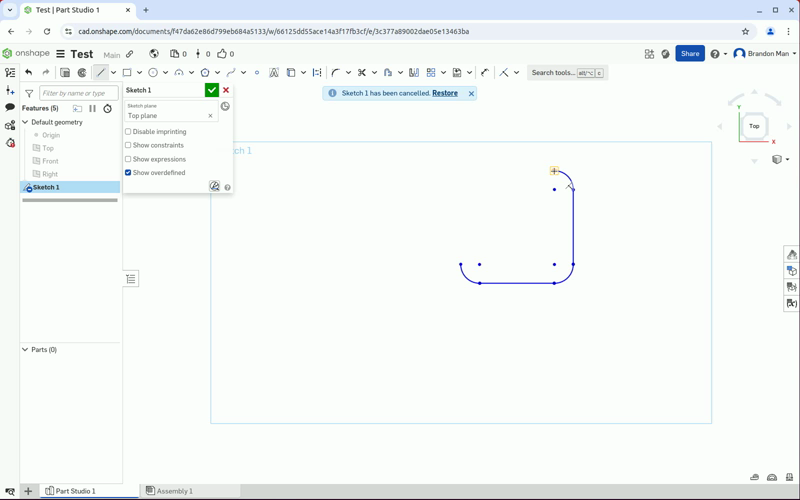
mouse_move(479, 170)
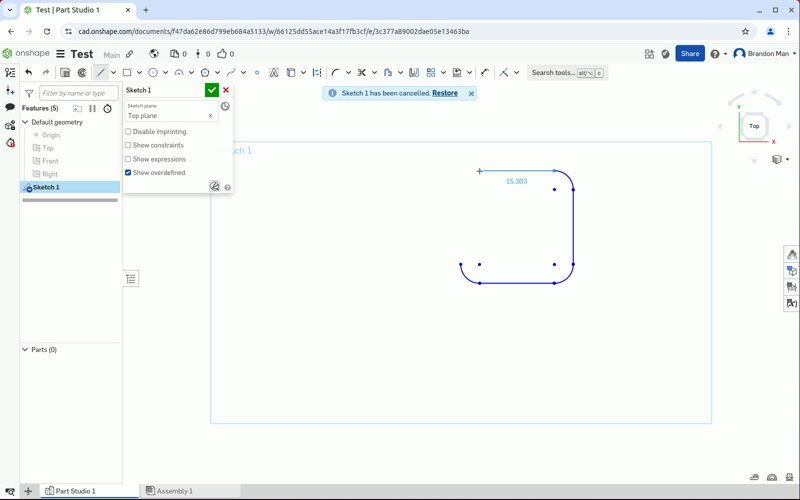
click(479, 170)
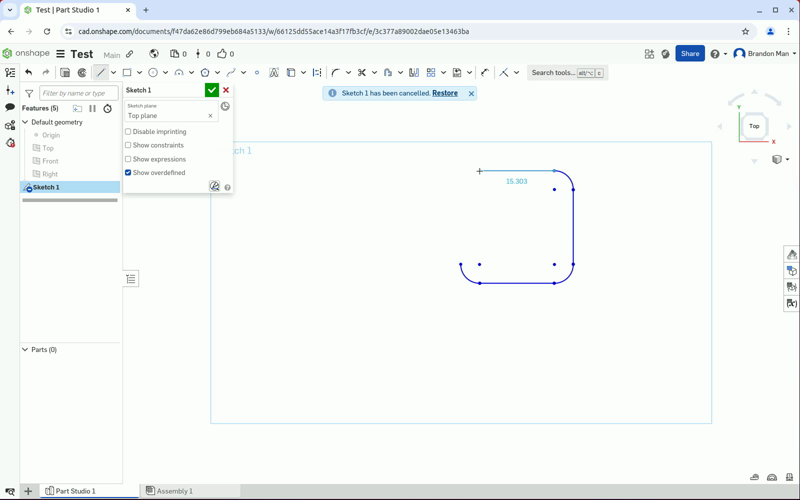
key_up(shift)
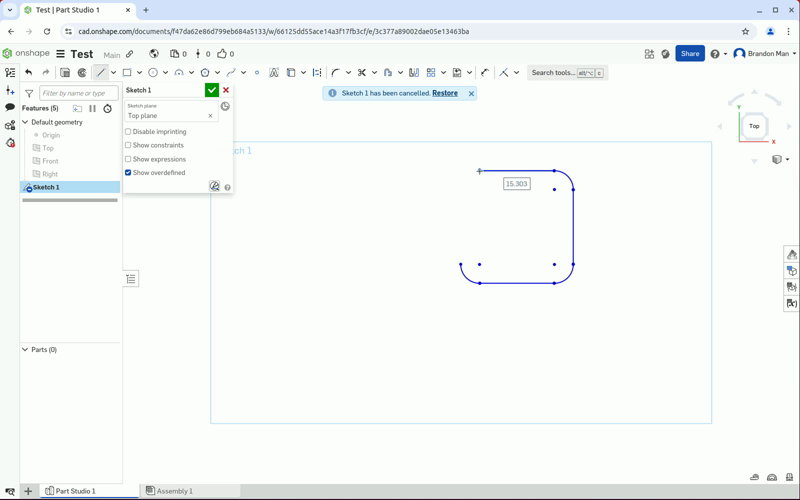
key(esc)
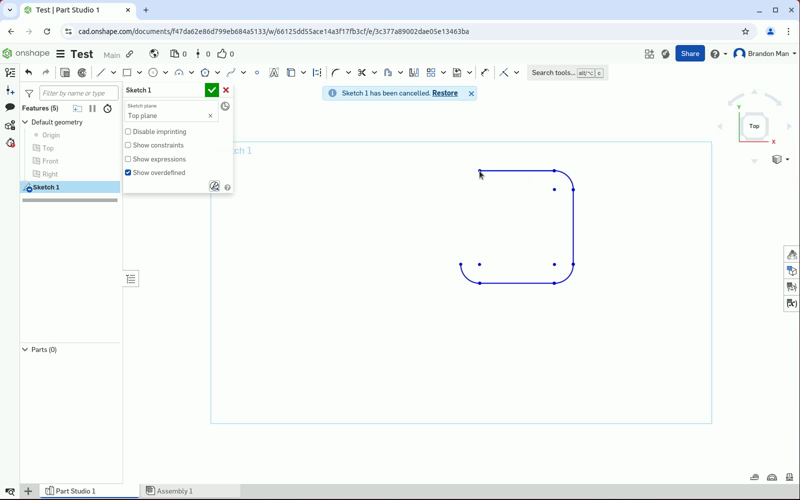
key(a)
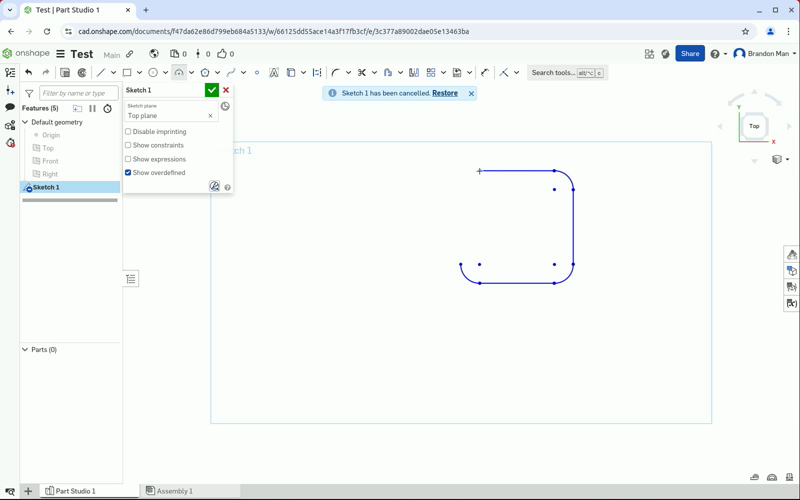
mouse_move(479, 170)
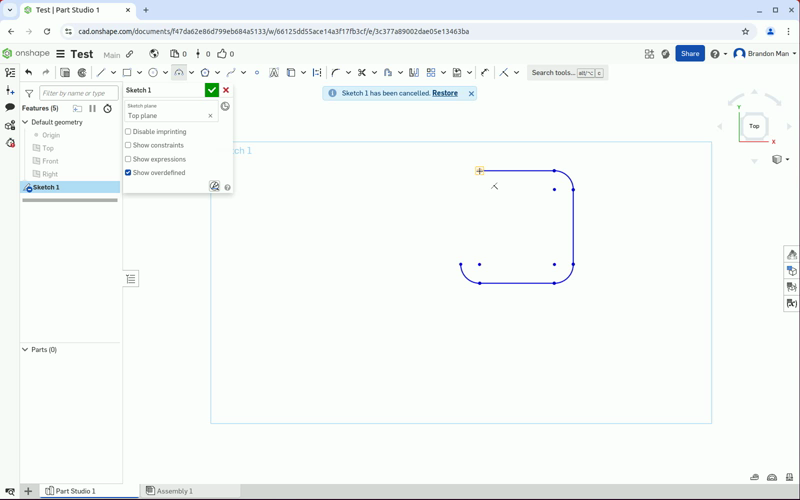
click(479, 170)
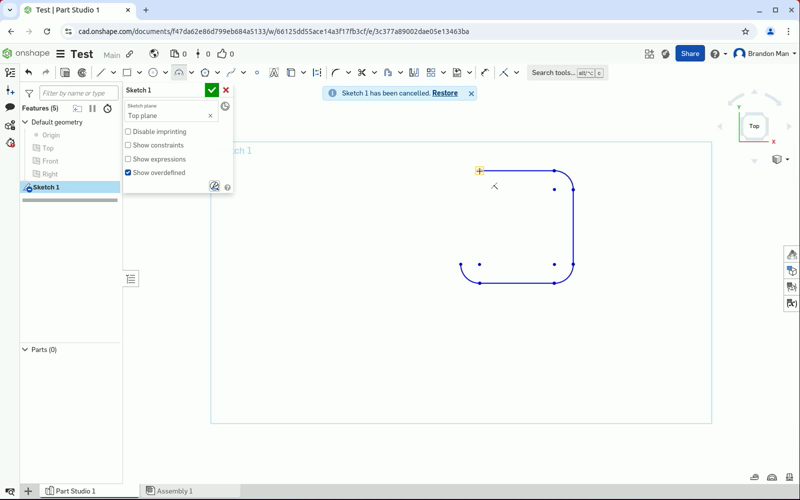
key_down(shift)
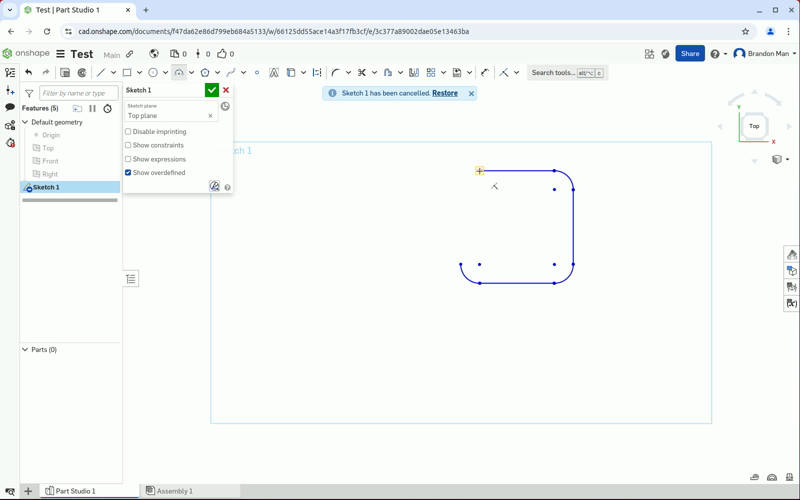
mouse_move(460, 189)
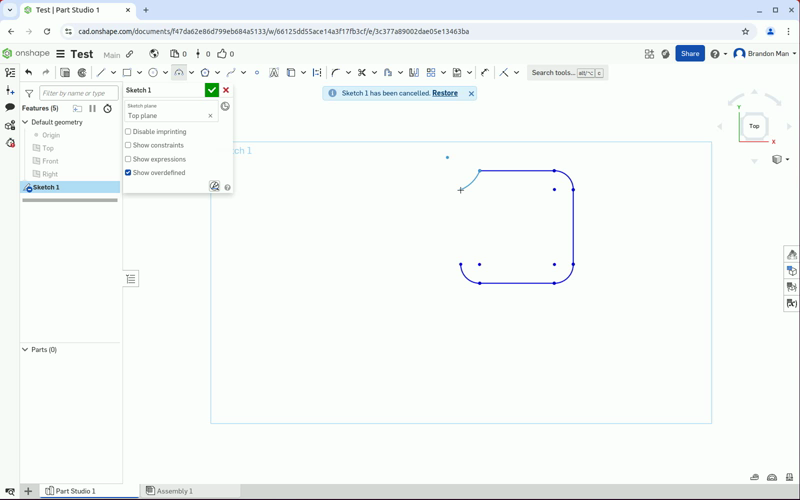
click(460, 189)
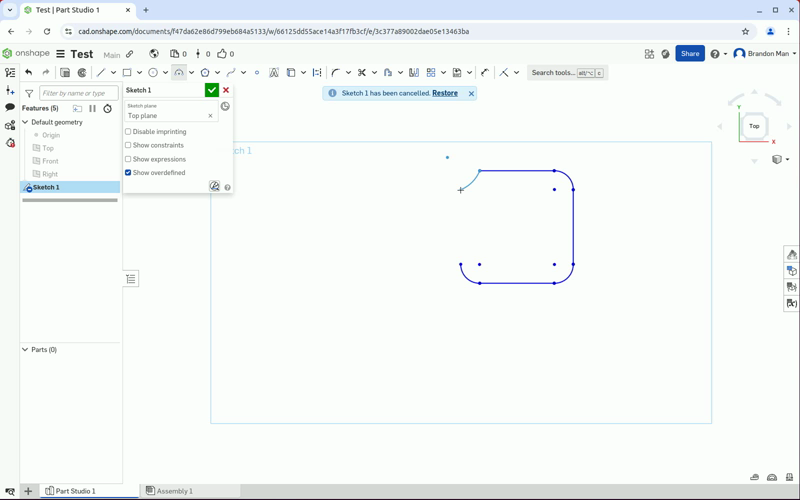
mouse_move(466, 176)
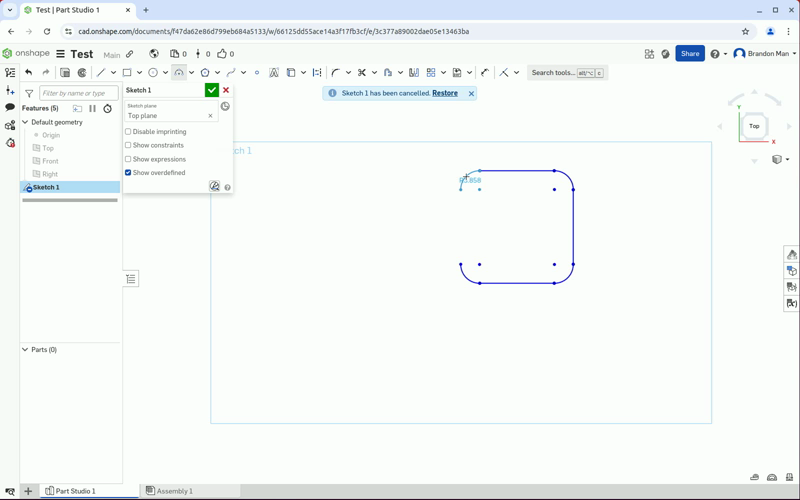
click(466, 176)
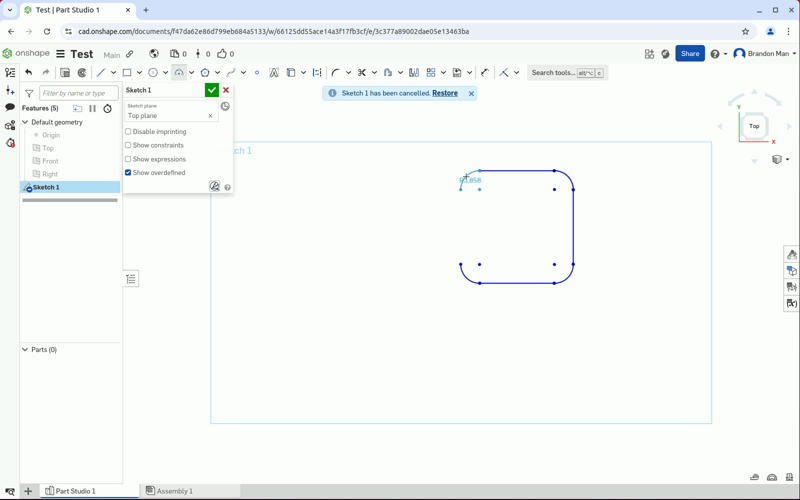
key_up(shift)
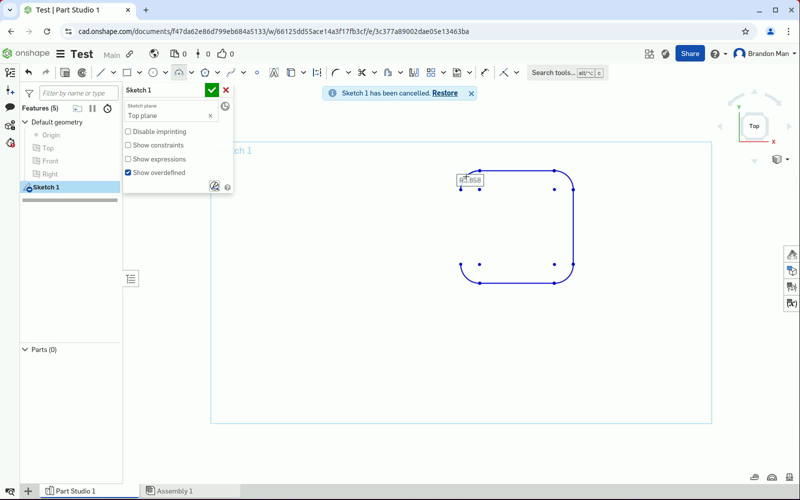
key(esc)
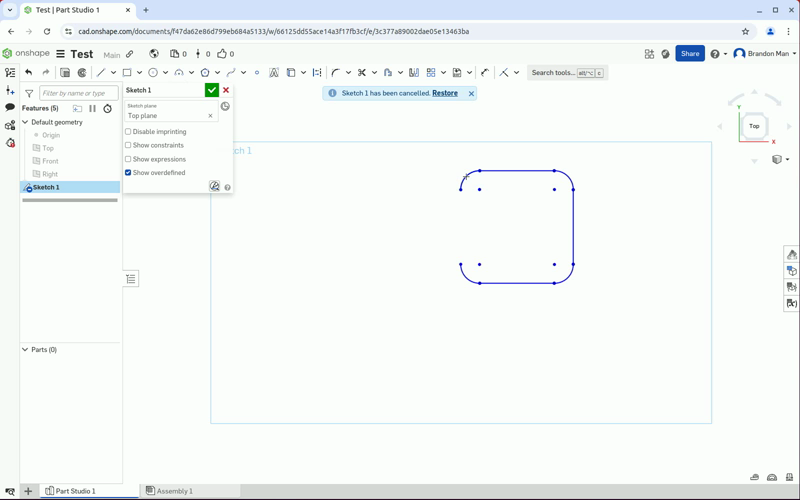
key(l)
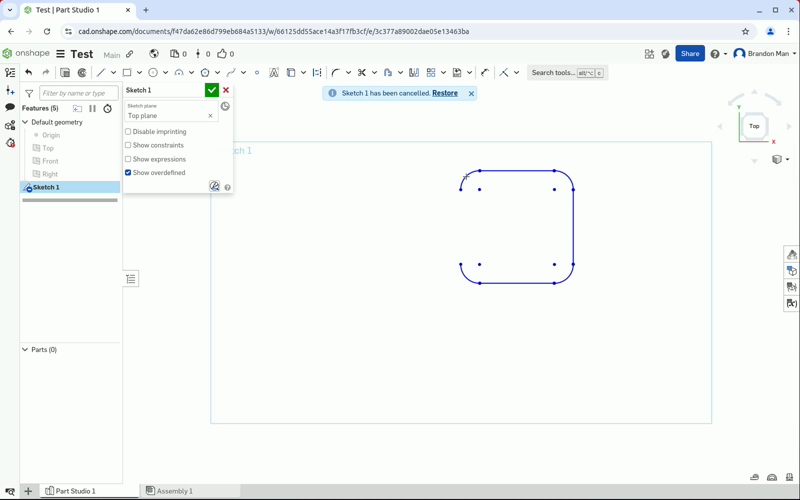
mouse_move(460, 189)
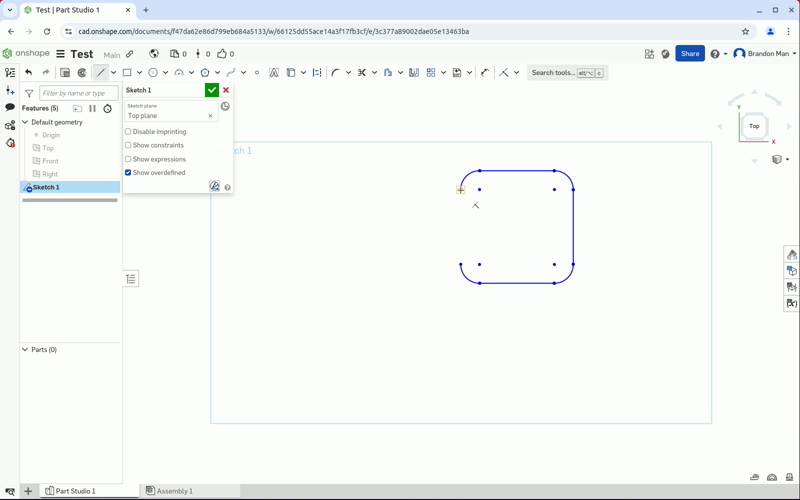
click(460, 189)
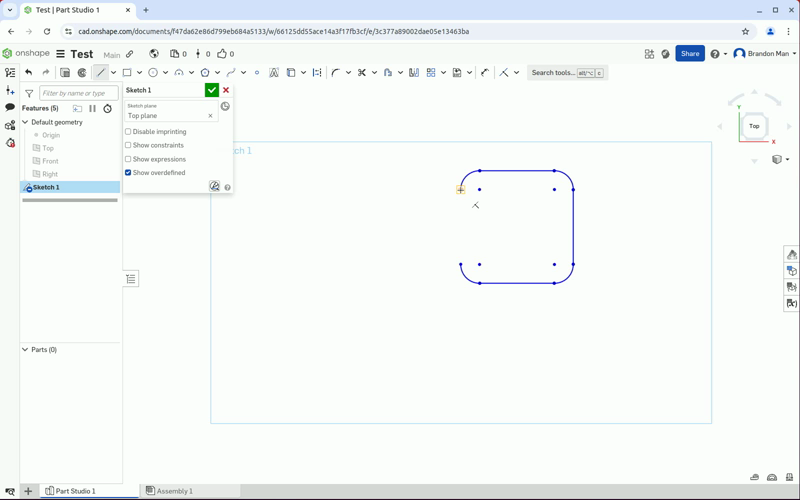
key_down(shift)
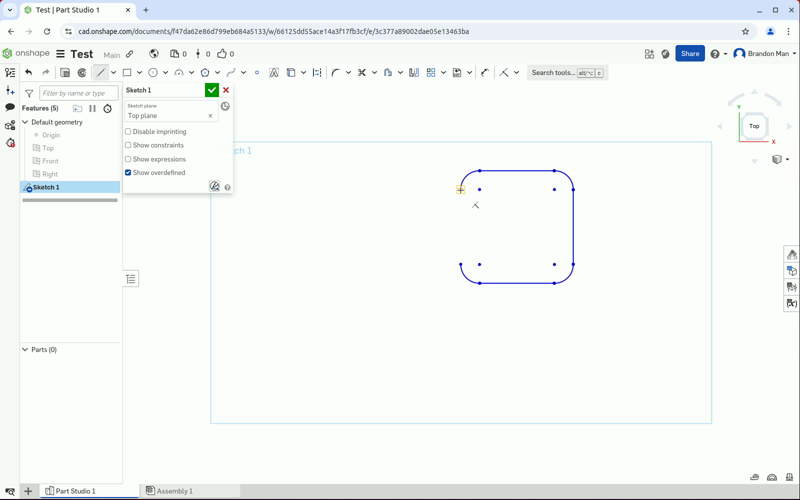
mouse_move(460, 264)
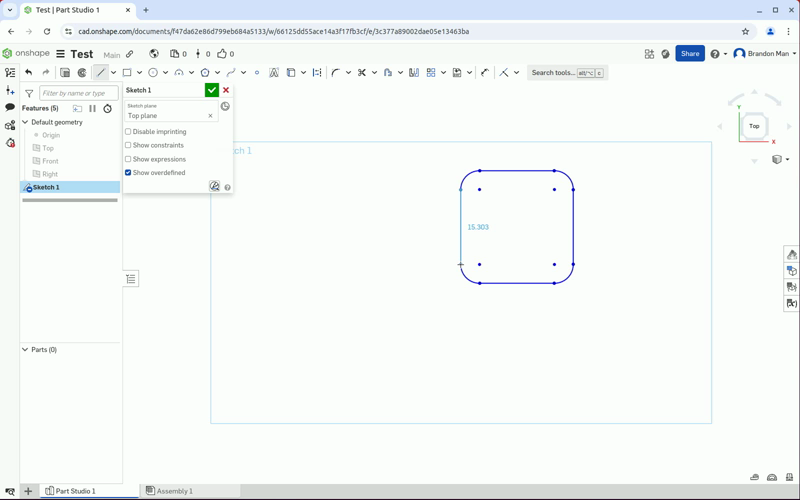
key_up(shift)
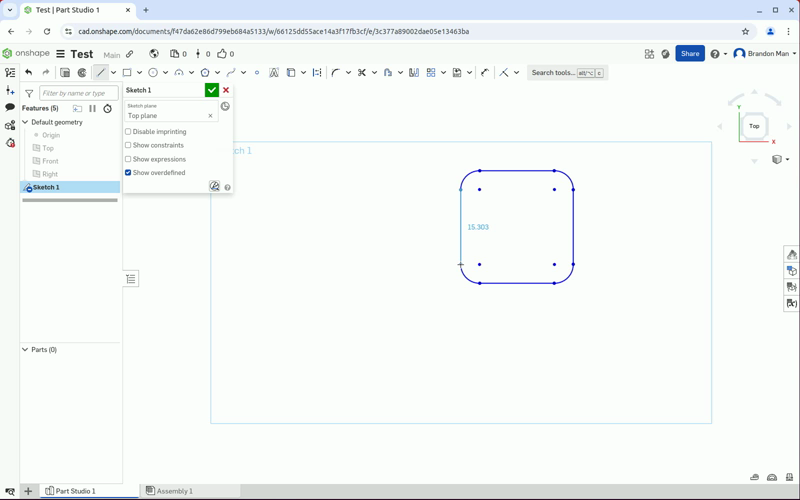
click(460, 264)
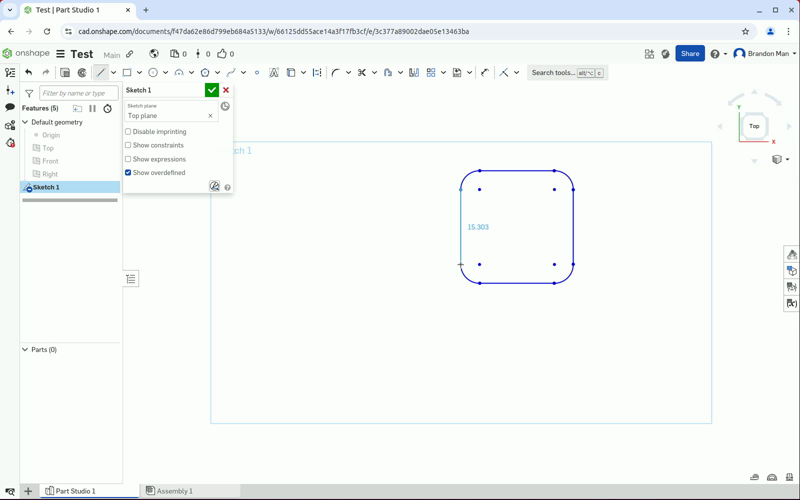
key(esc)
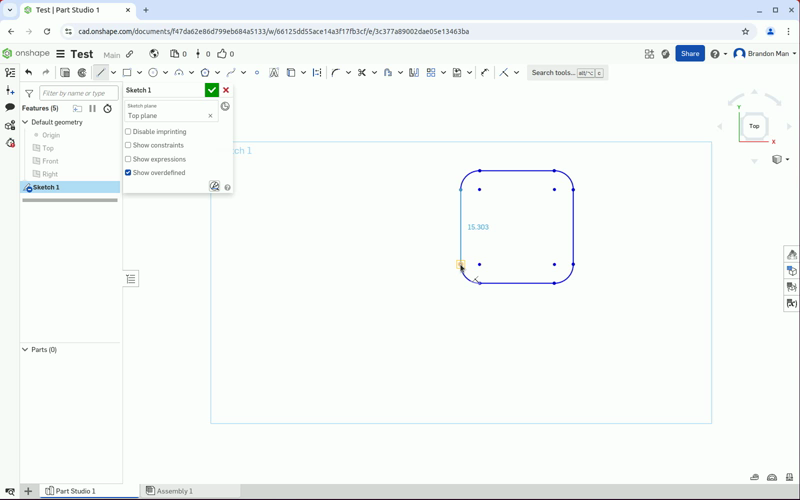
key(c)
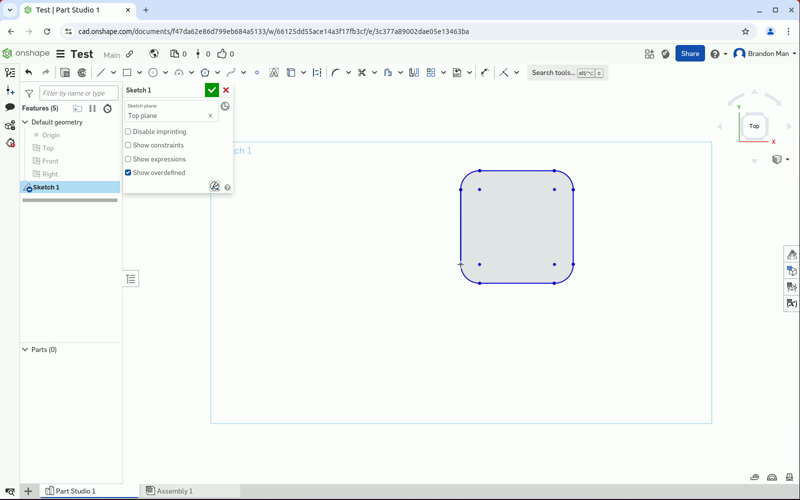
key_down(shift)
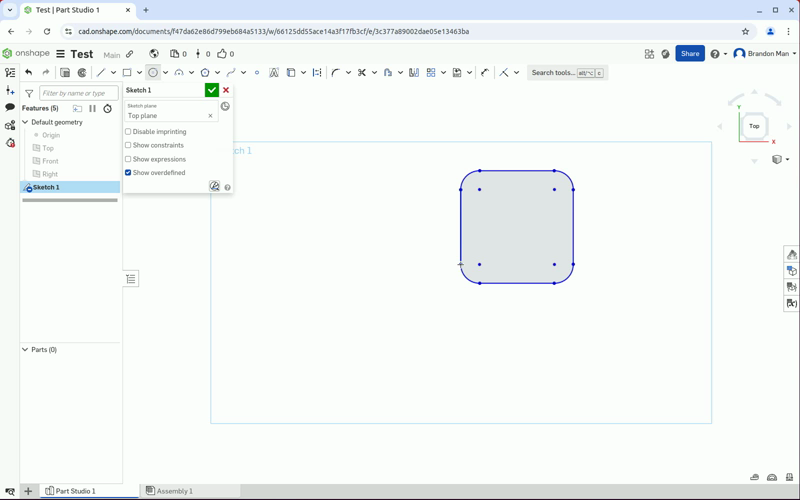
mouse_move(477, 266)
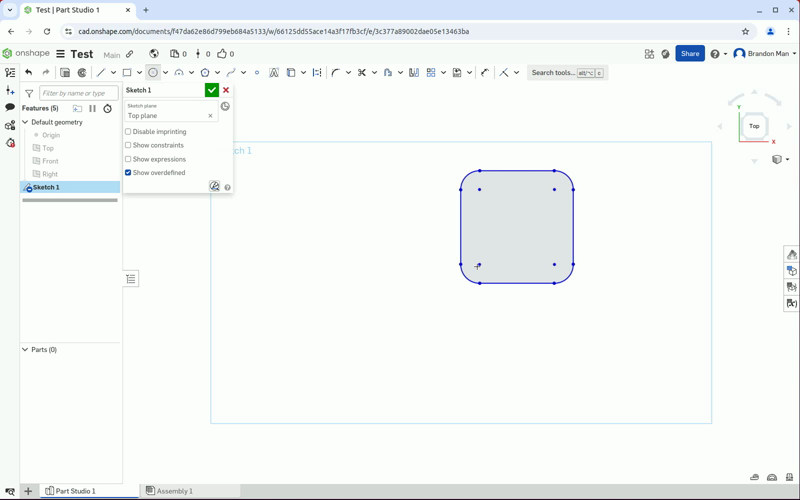
scroll(6)
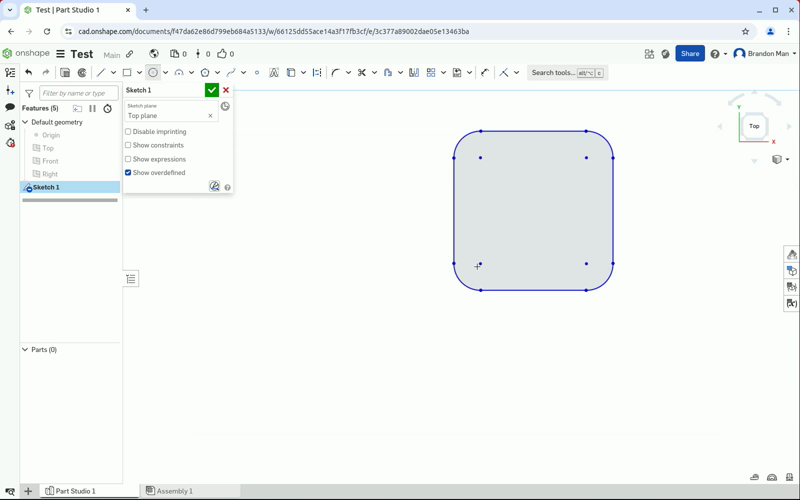
scroll(6)
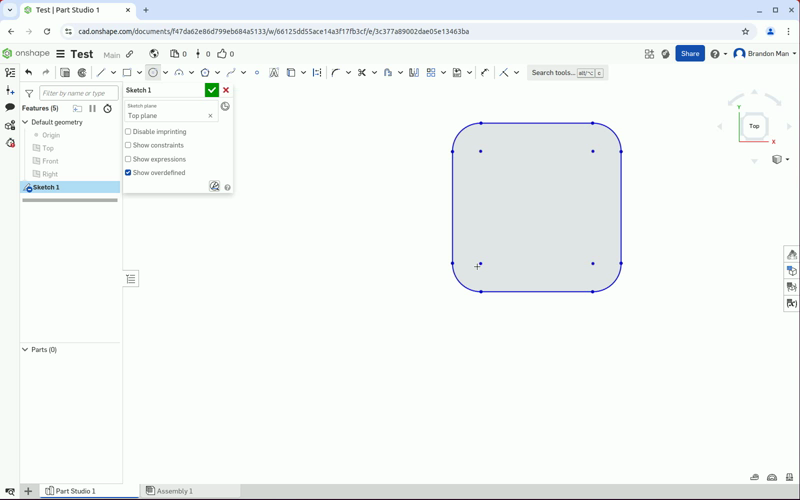
scroll(6)
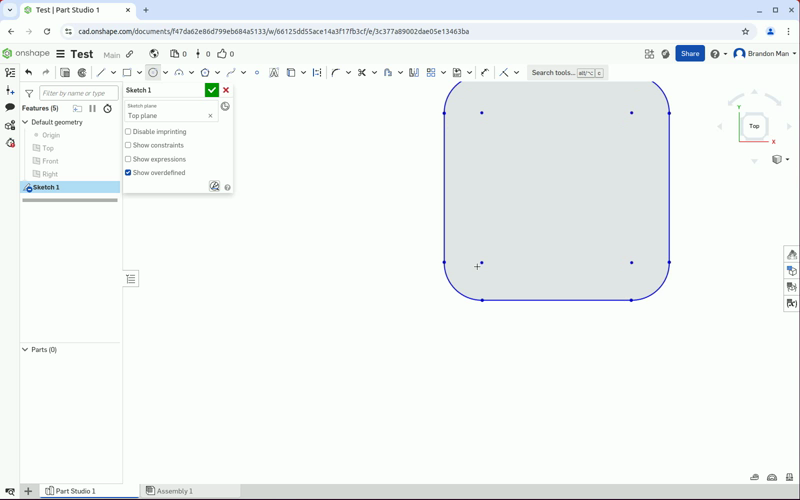
scroll(6)
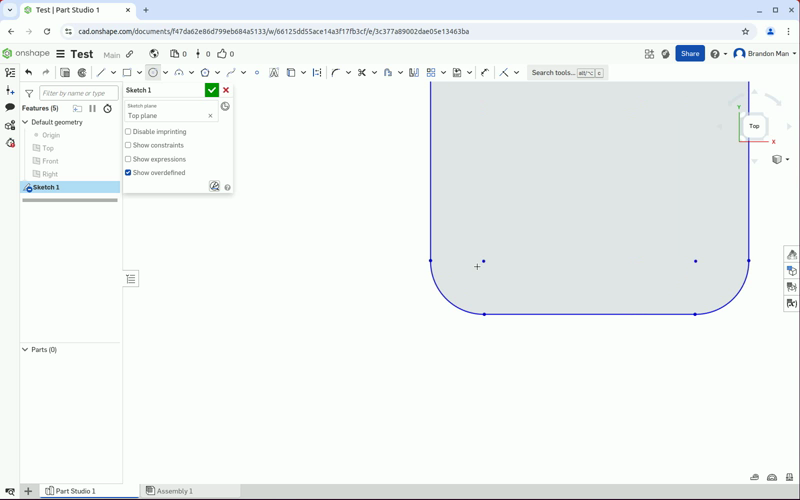
scroll(6)
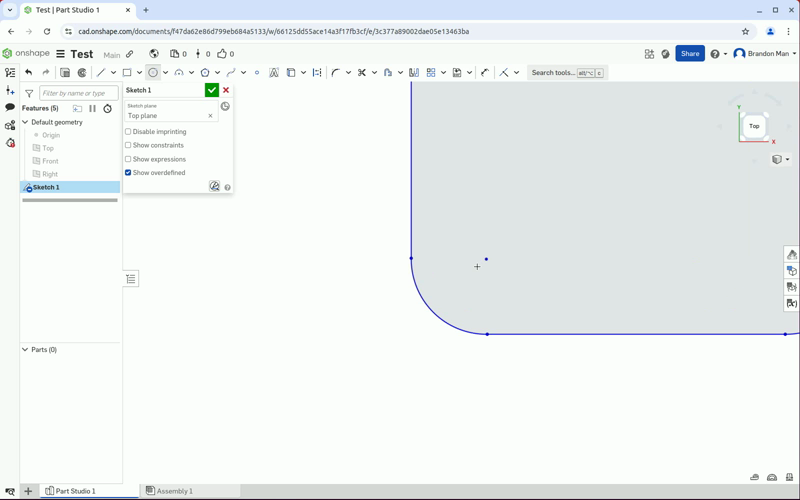
scroll(6)
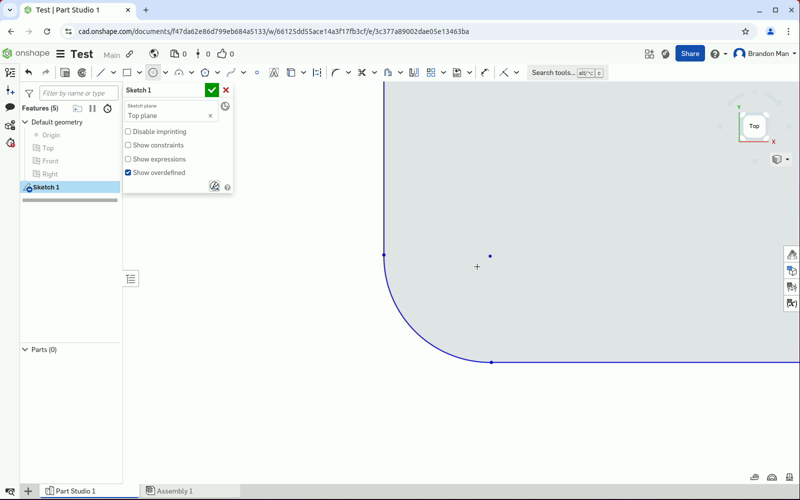
scroll(6)
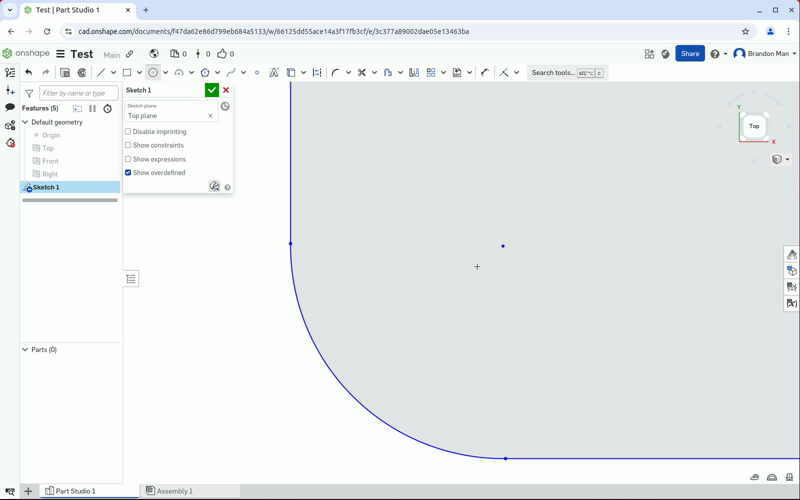
click(477, 266)
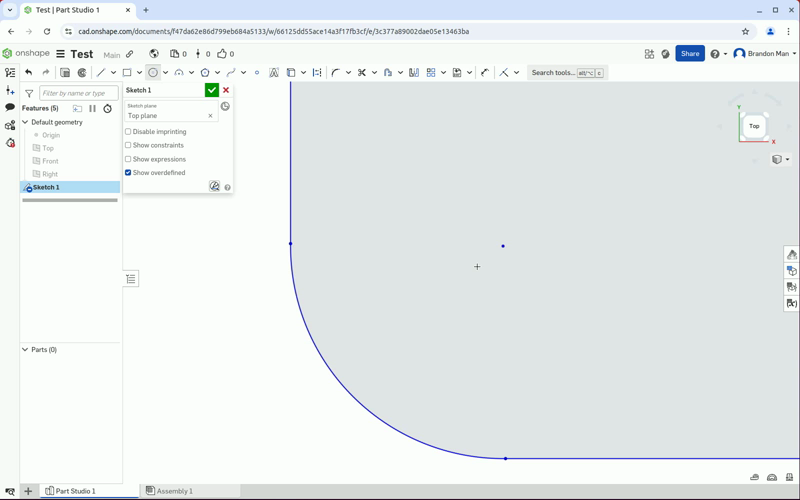
scroll(-6)
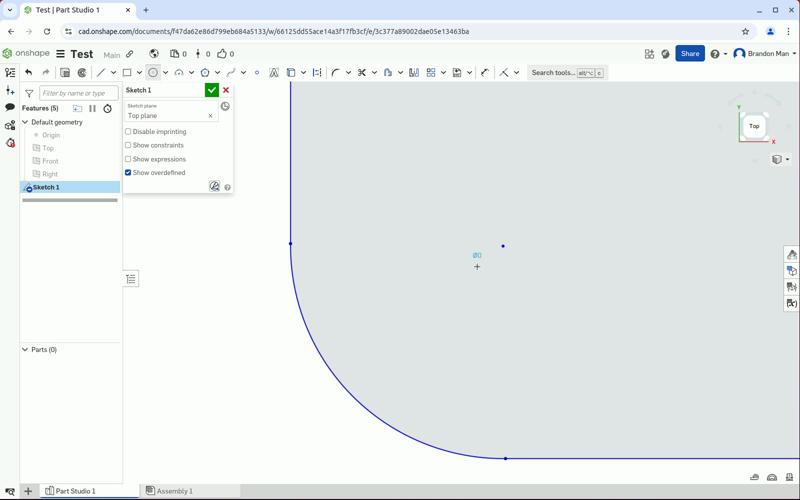
scroll(-6)
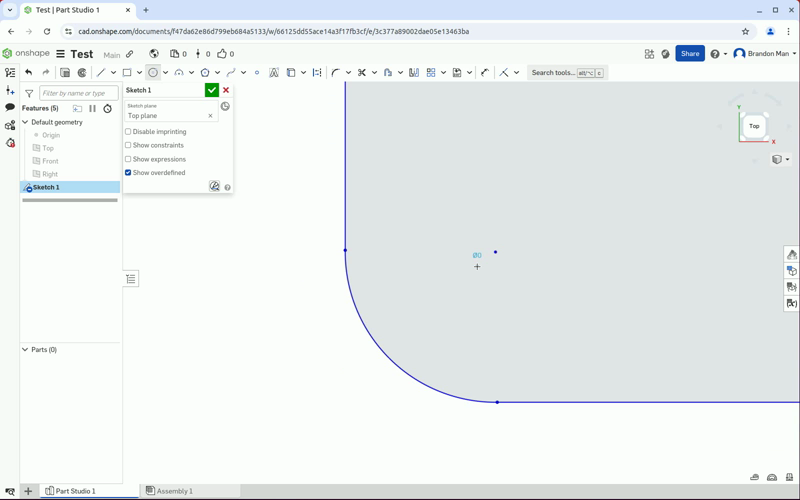
scroll(-6)
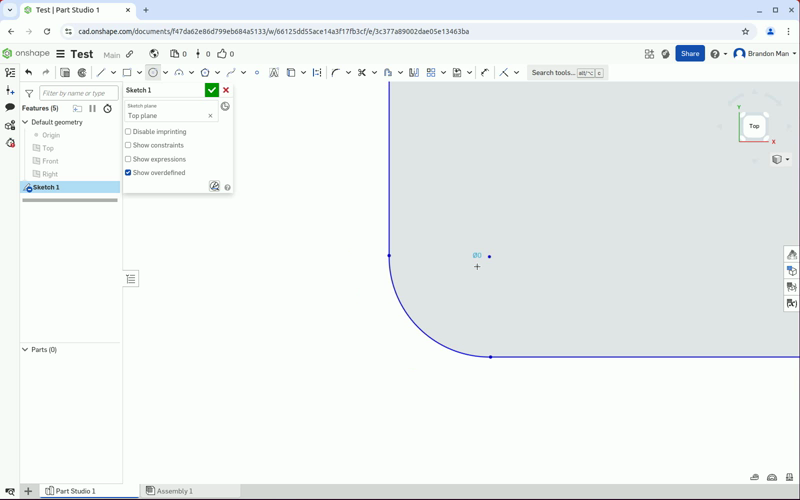
scroll(-6)
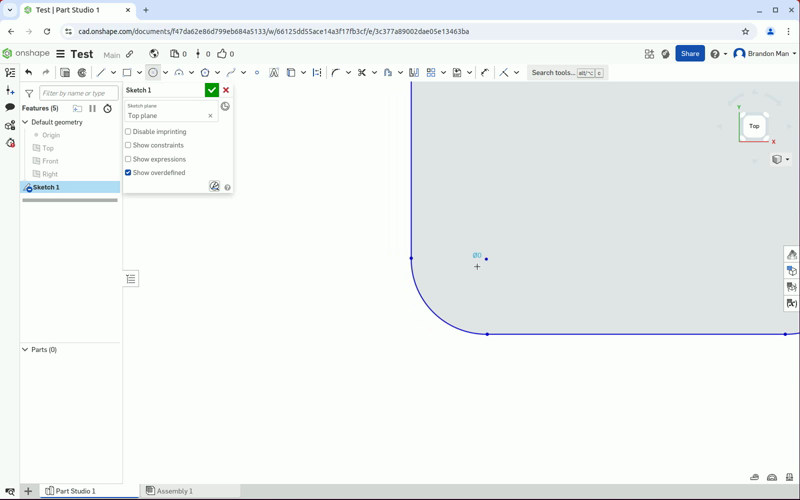
scroll(-6)
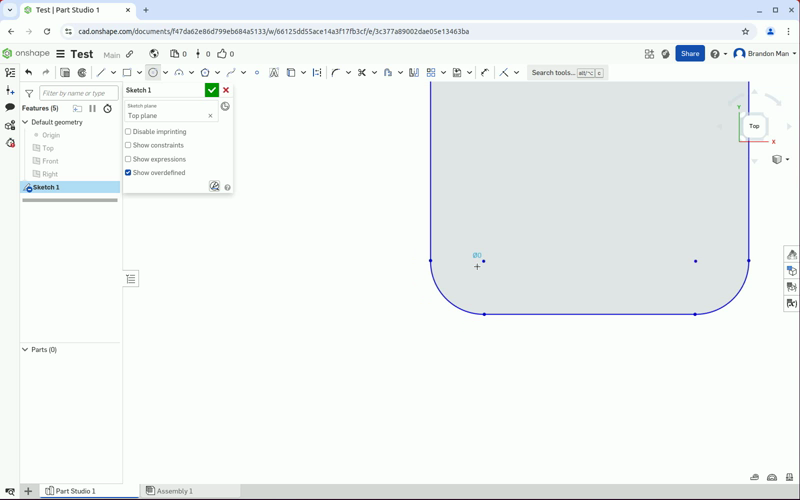
scroll(-6)
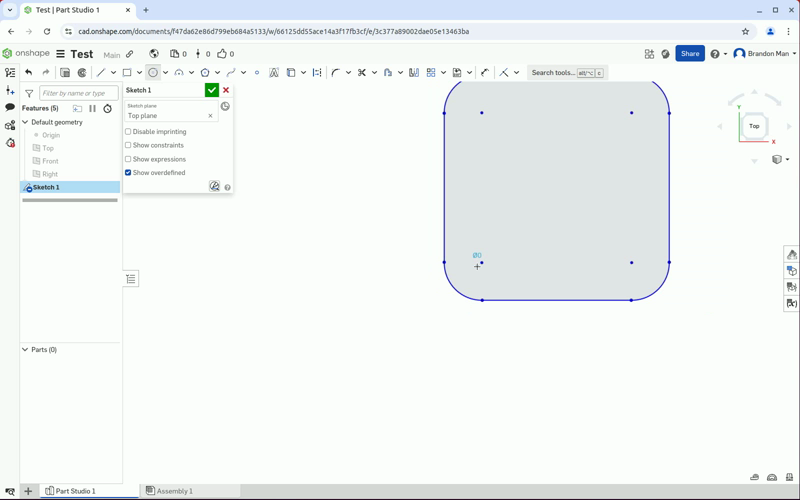
scroll(-6)
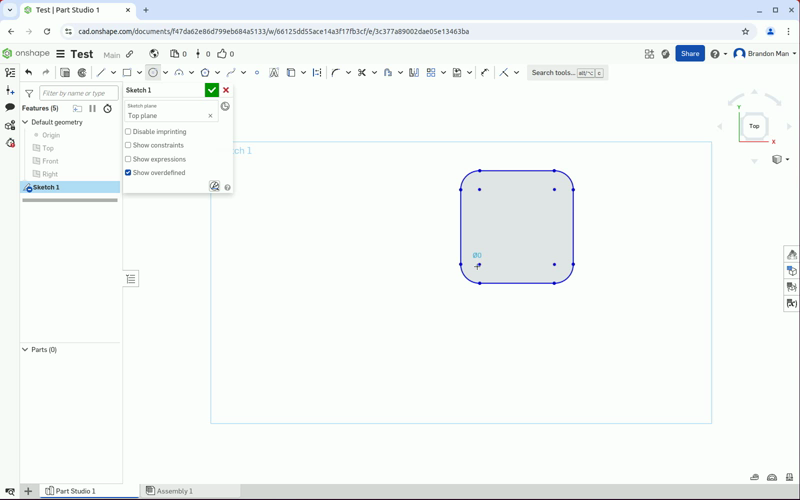
key_up(shift)
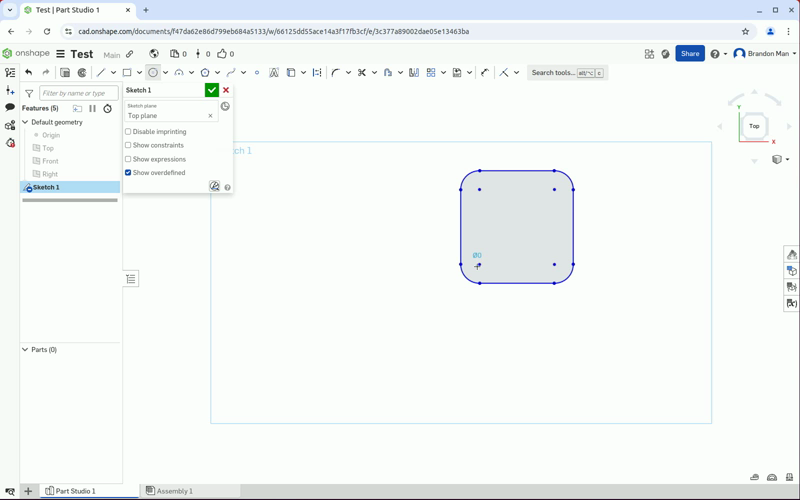
mouse_move(485, 266)
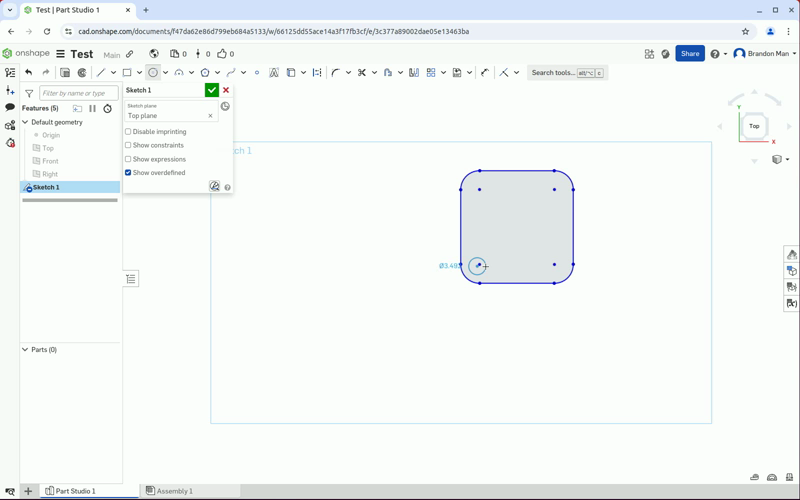
click(485, 266)
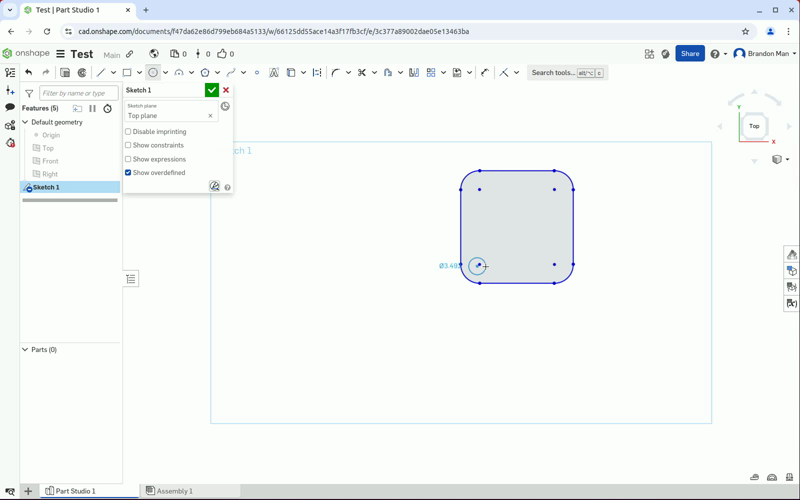
key(esc)
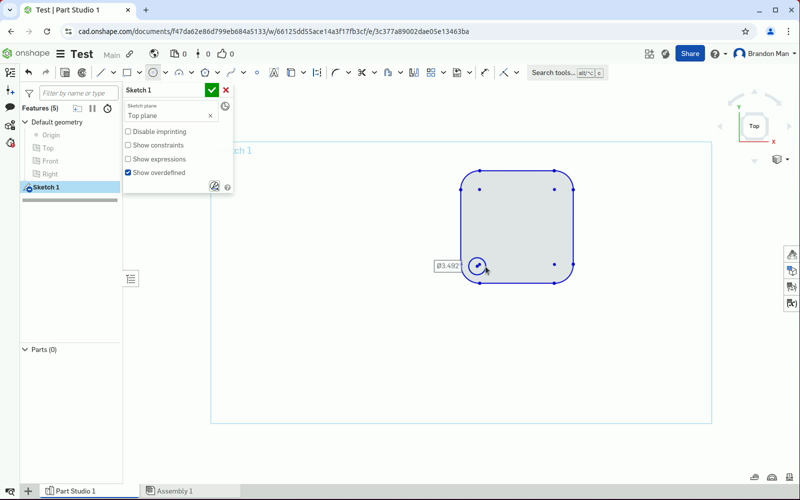
key(c)
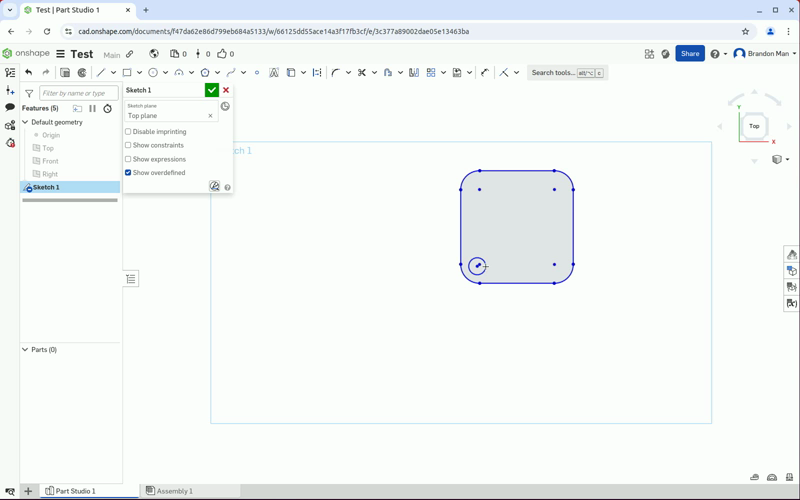
key_down(shift)
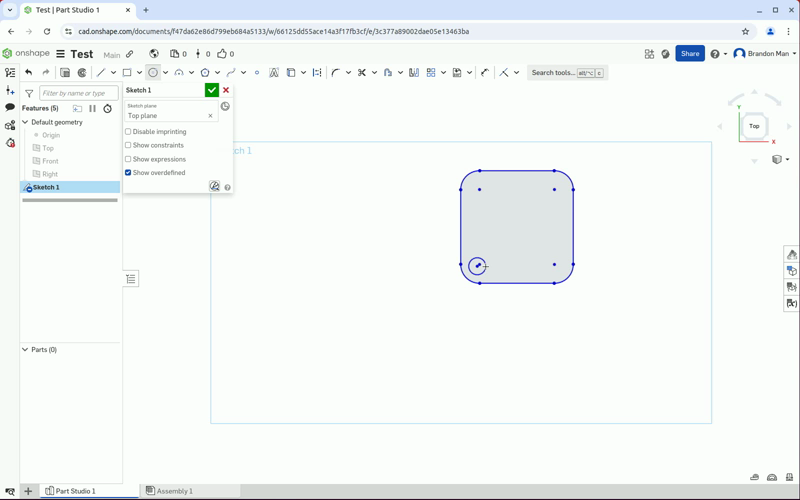
mouse_move(477, 187)
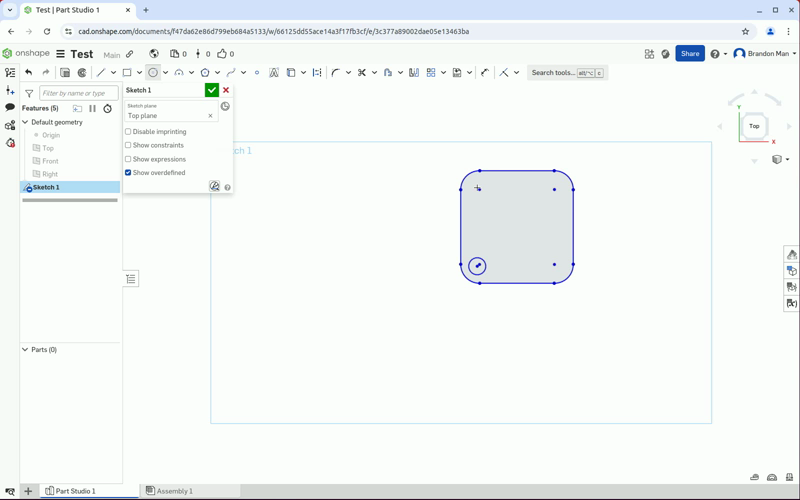
scroll(6)
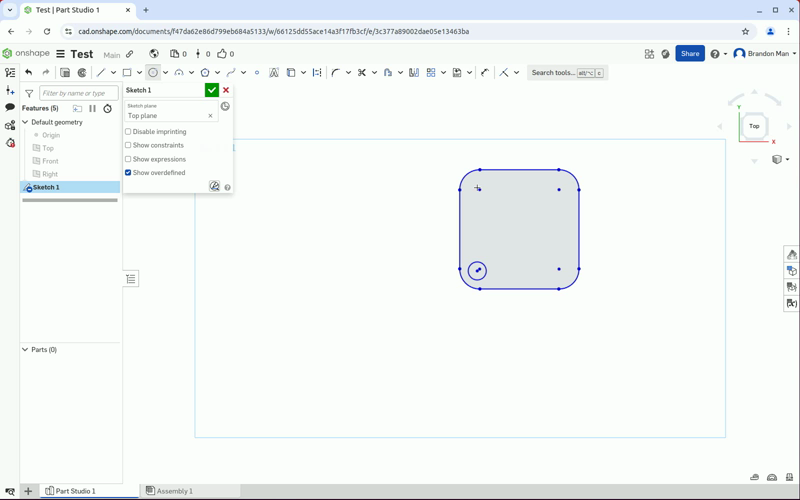
scroll(6)
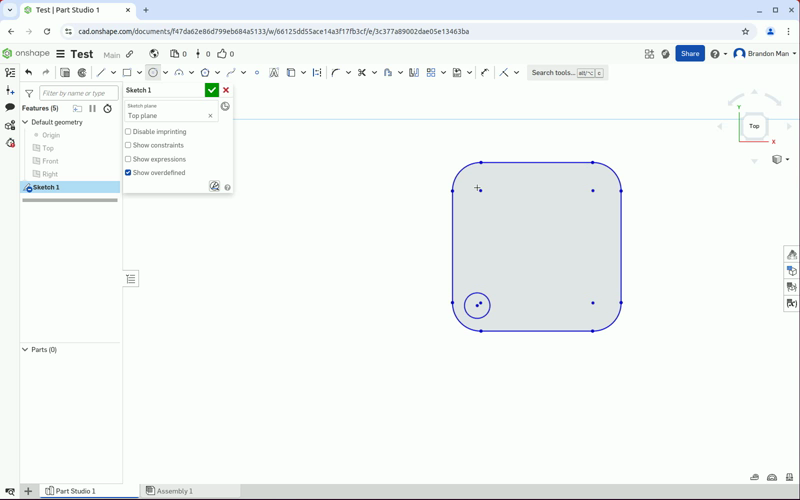
scroll(6)
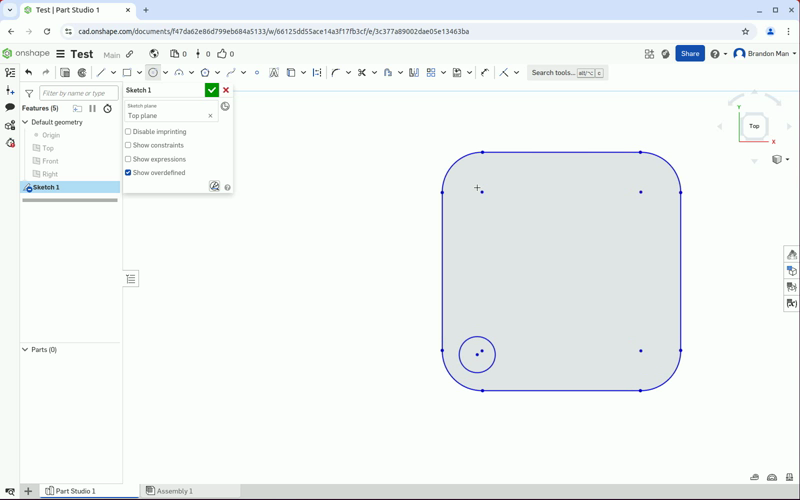
scroll(6)
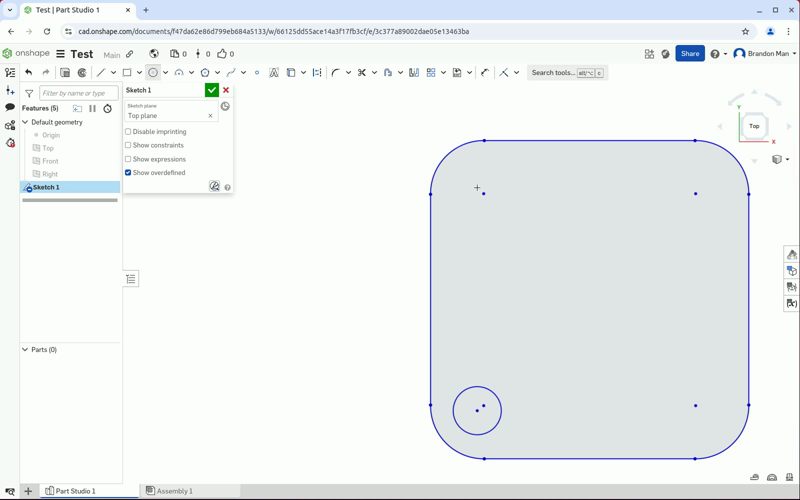
scroll(6)
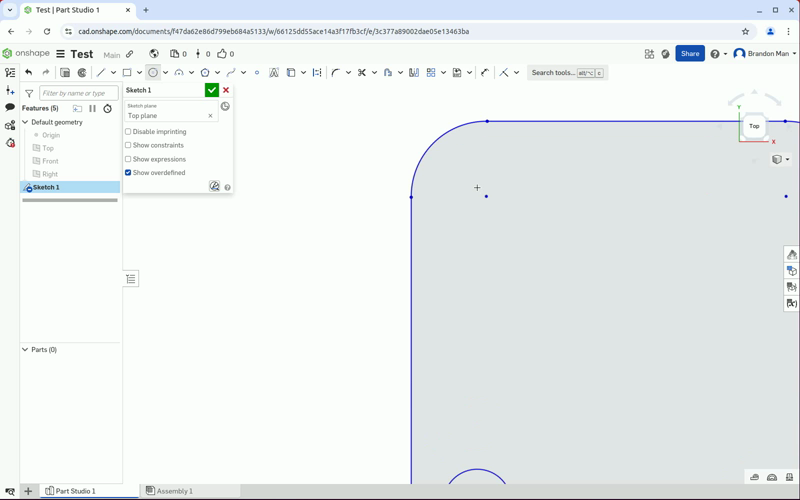
scroll(6)
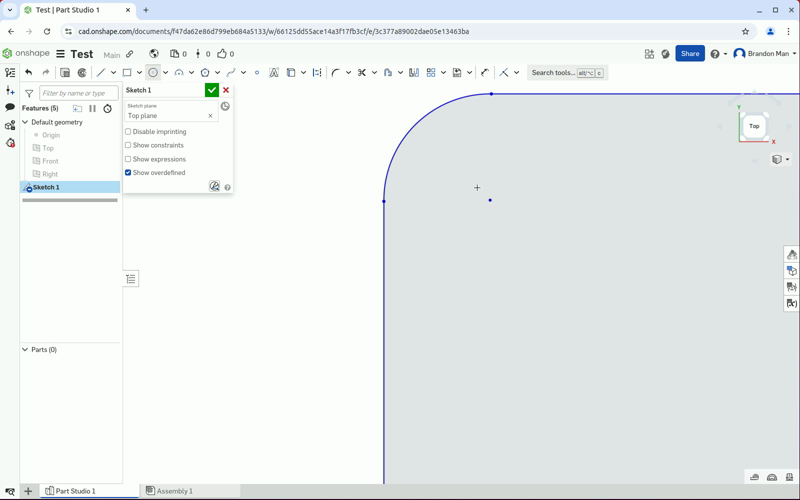
scroll(6)
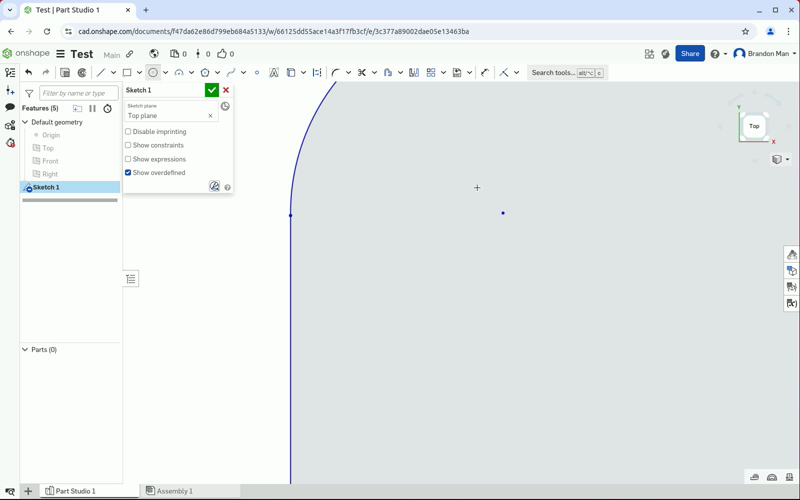
click(477, 187)
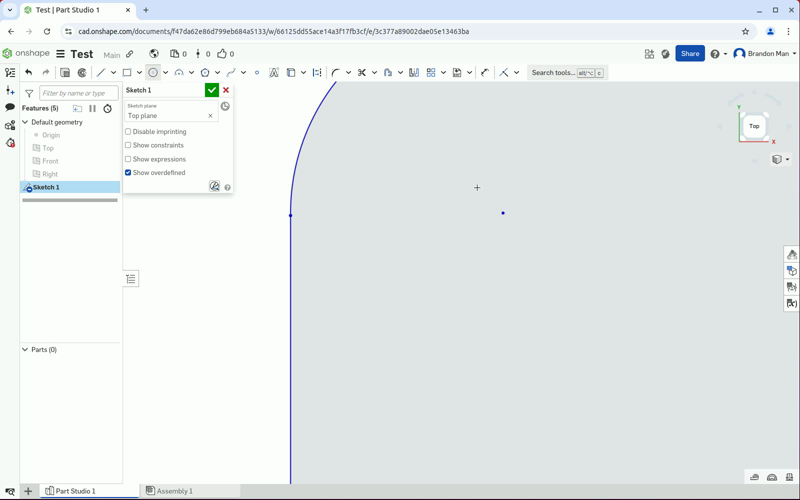
scroll(-6)
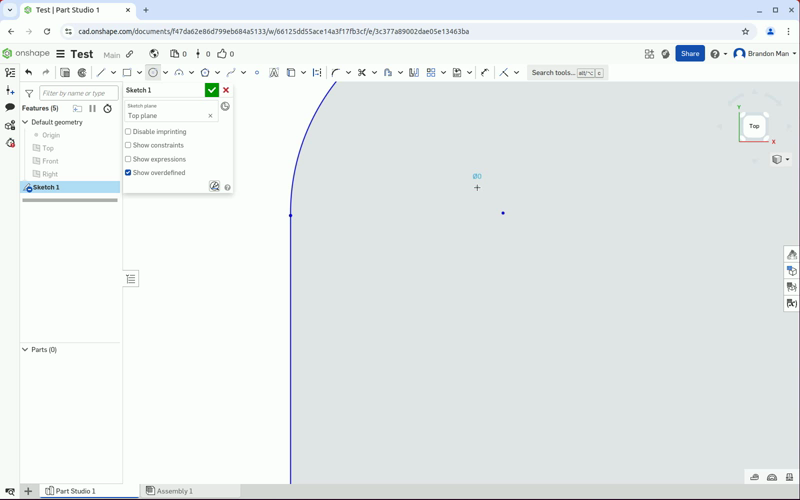
scroll(-6)
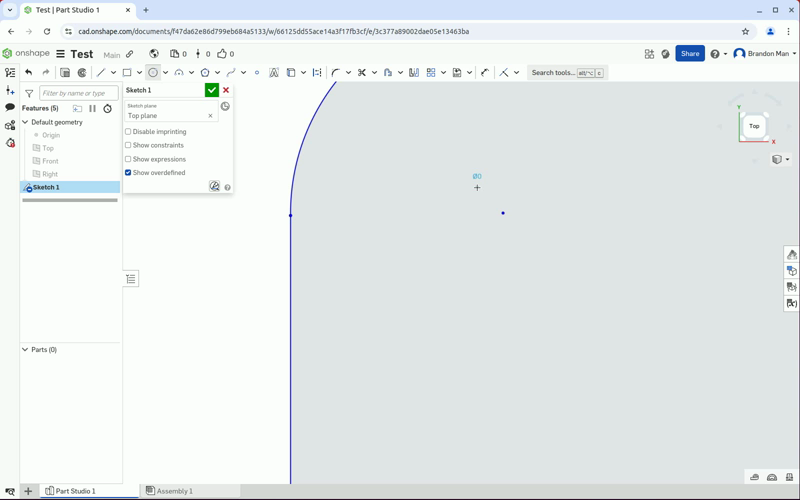
scroll(-6)
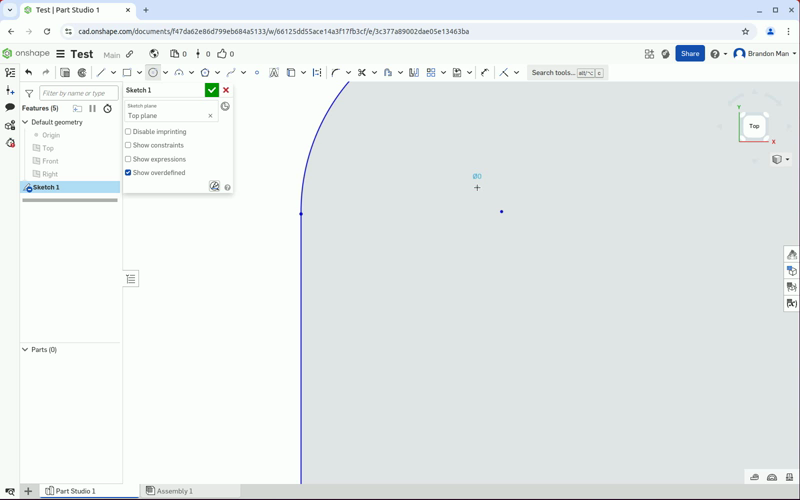
scroll(-6)
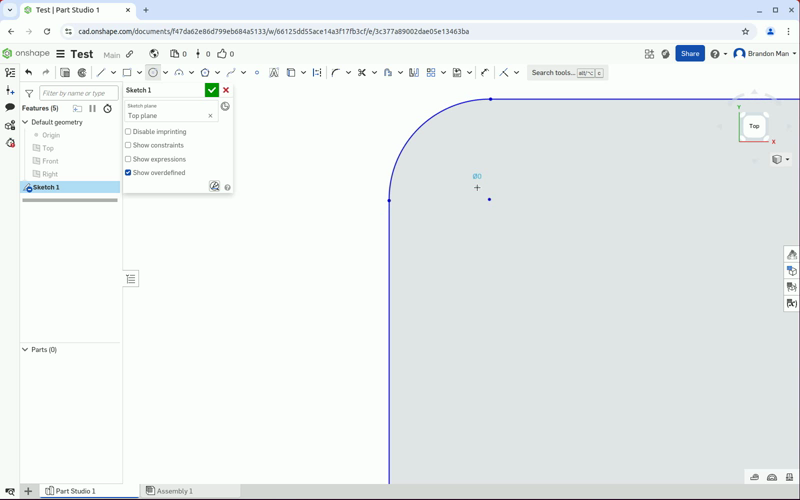
scroll(-6)
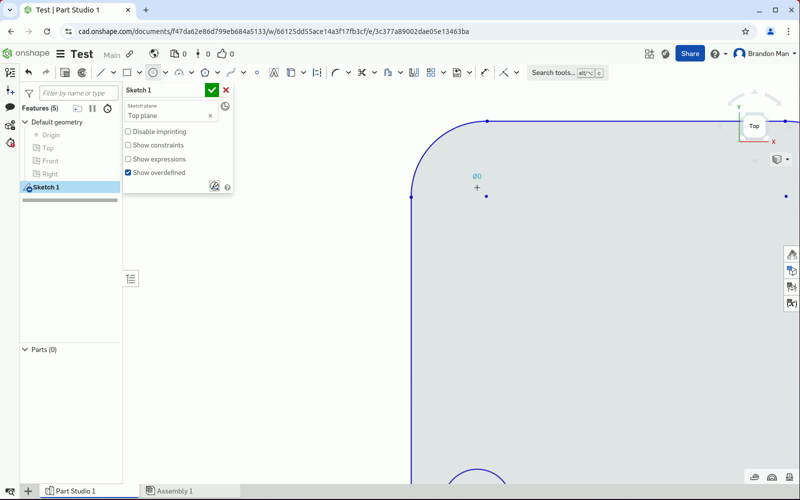
scroll(-6)
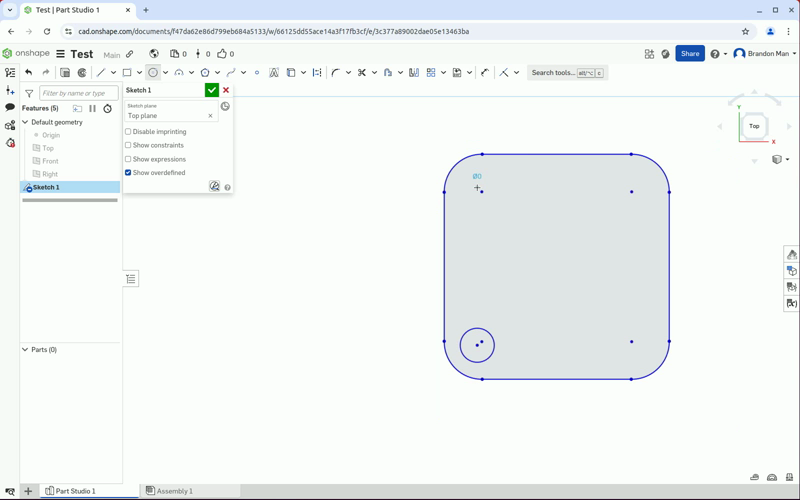
scroll(-6)
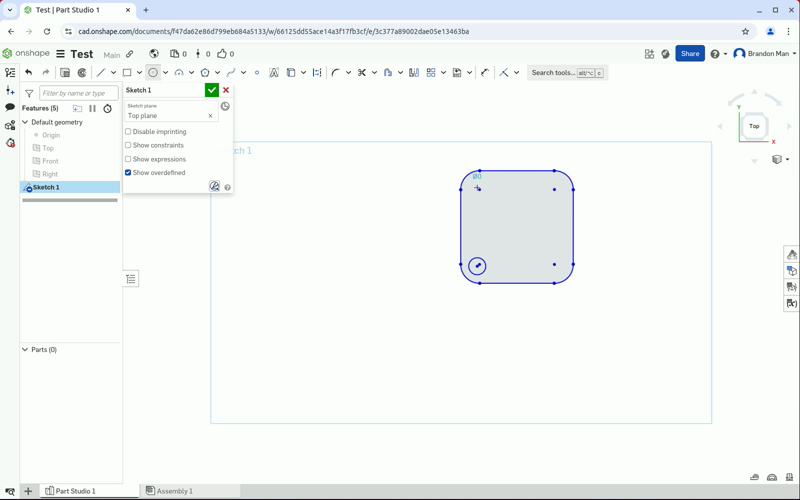
key_up(shift)
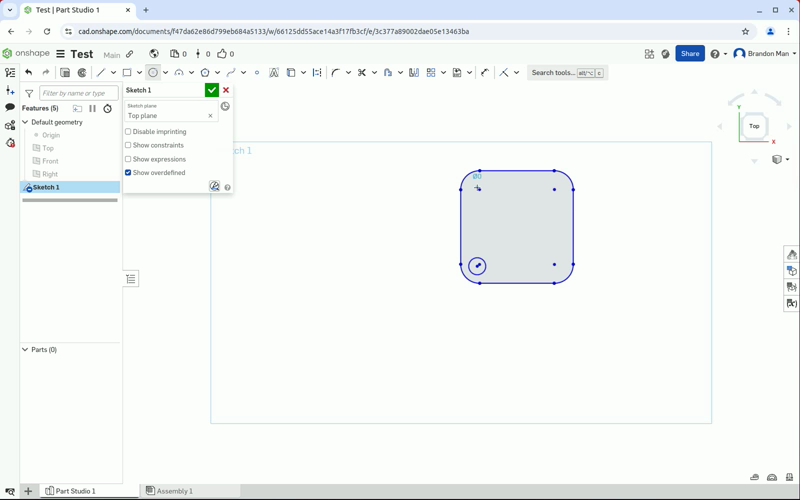
mouse_move(485, 187)
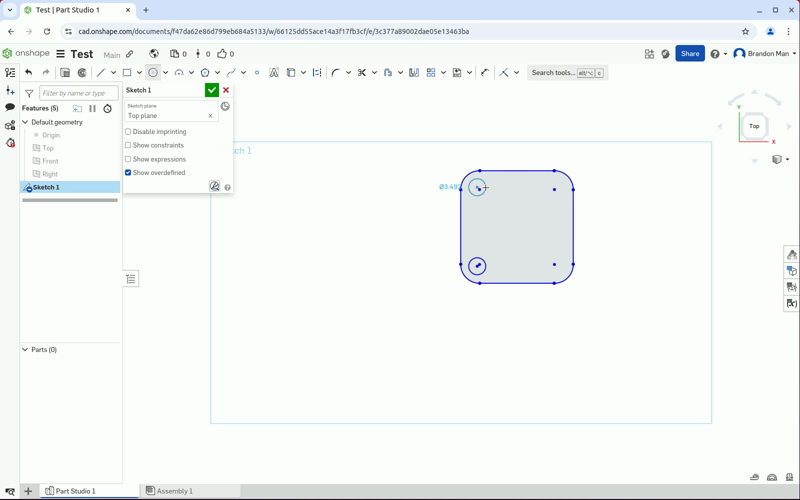
click(485, 187)
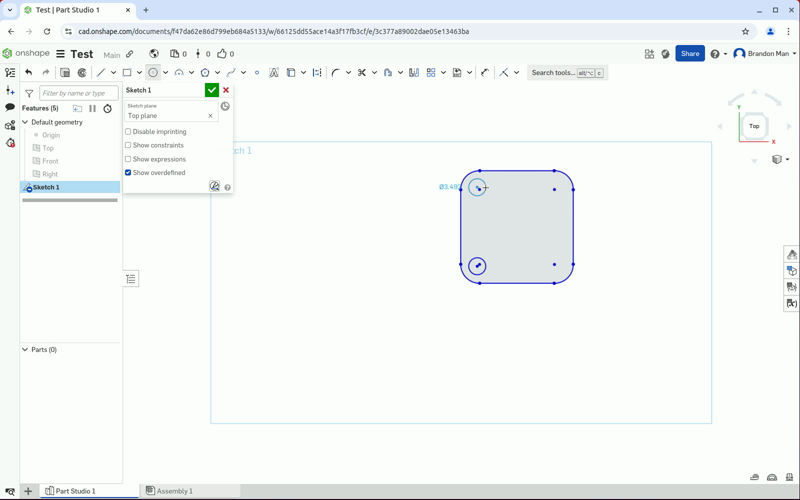
key(esc)
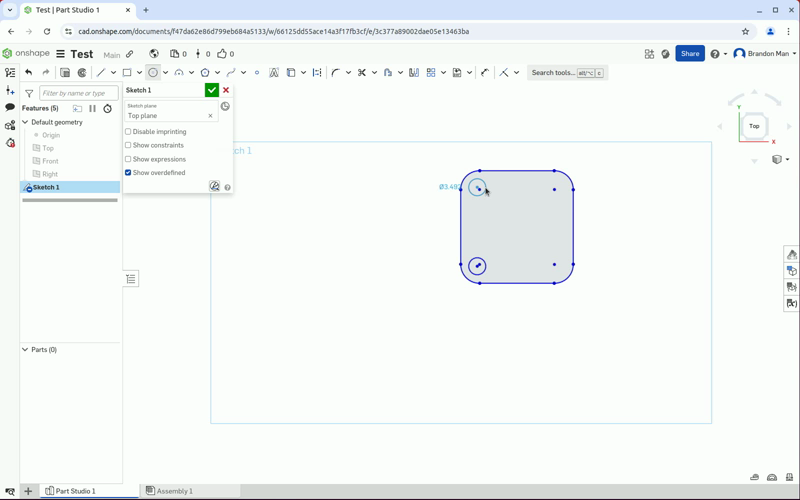
key(c)
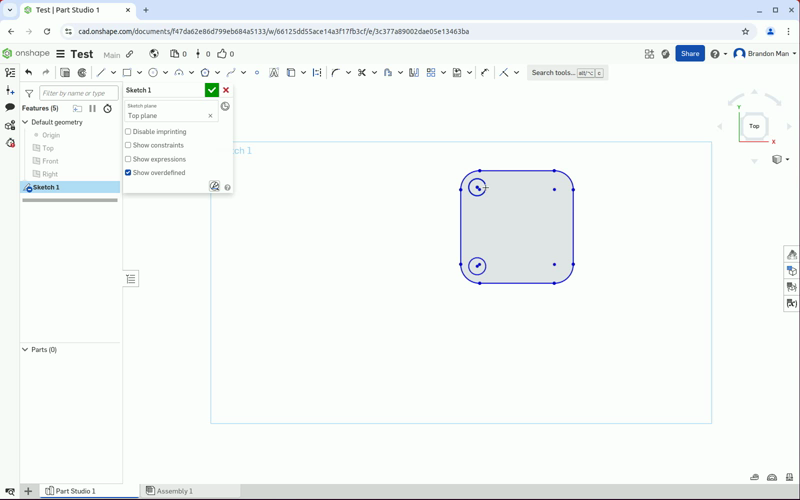
key_down(shift)
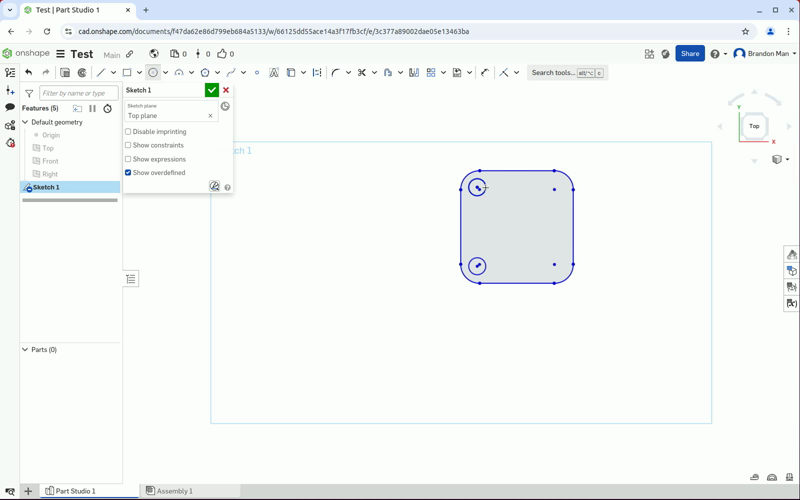
mouse_move(556, 266)
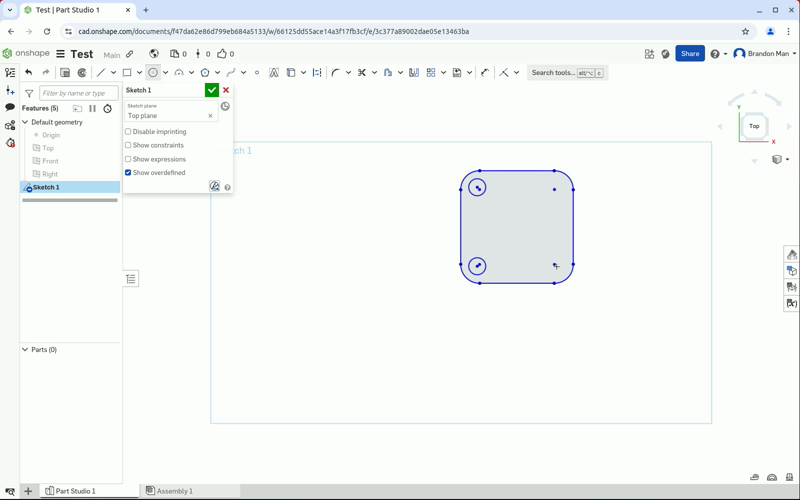
scroll(6)
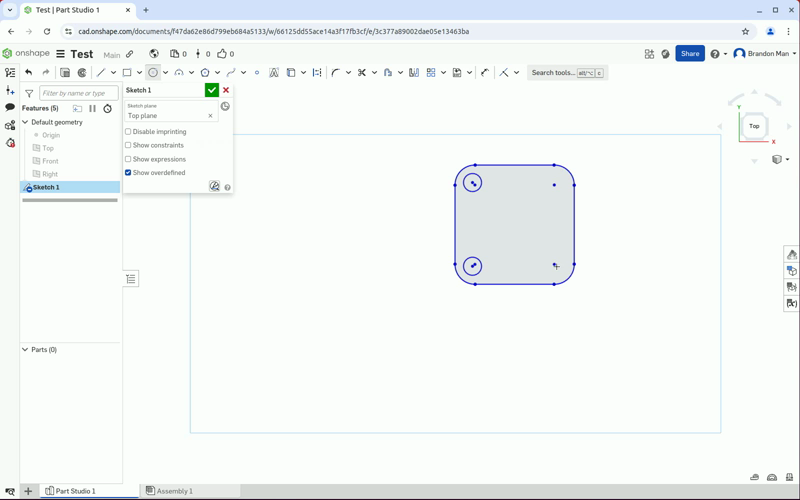
scroll(6)
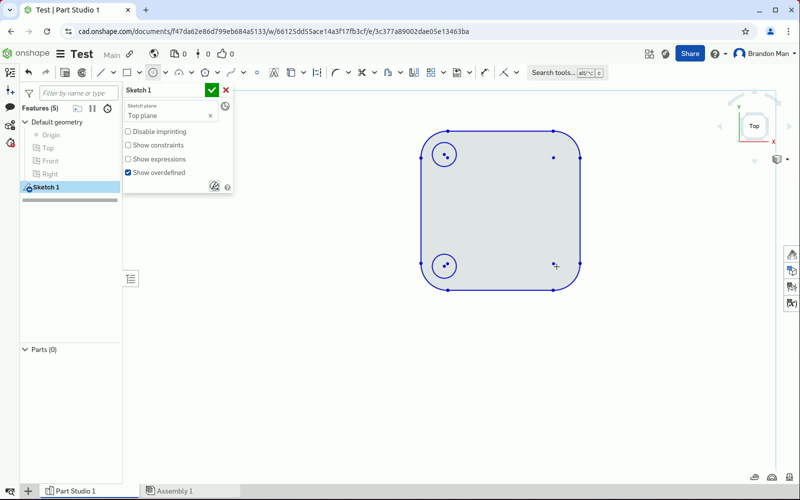
scroll(6)
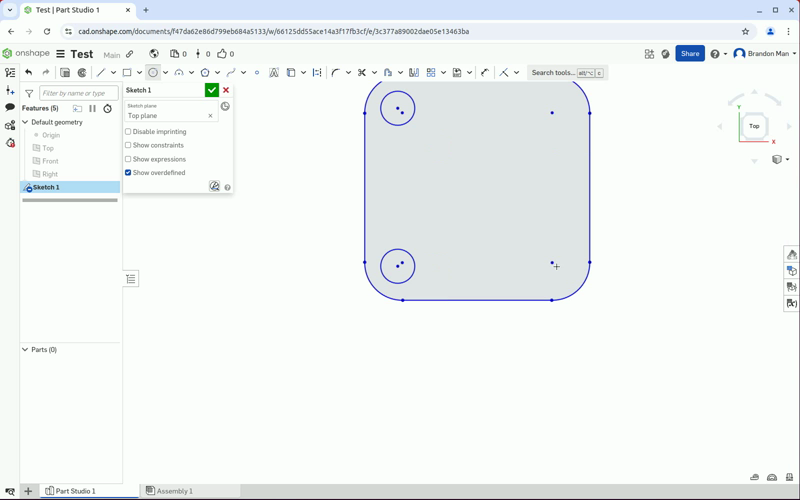
scroll(6)
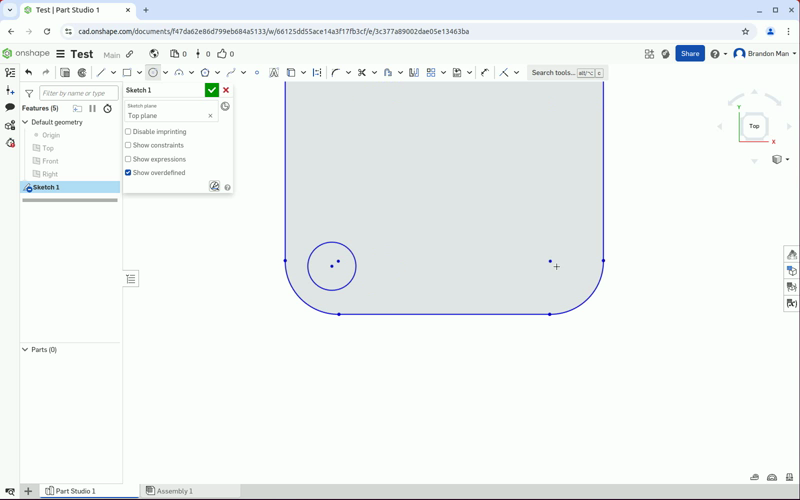
scroll(6)
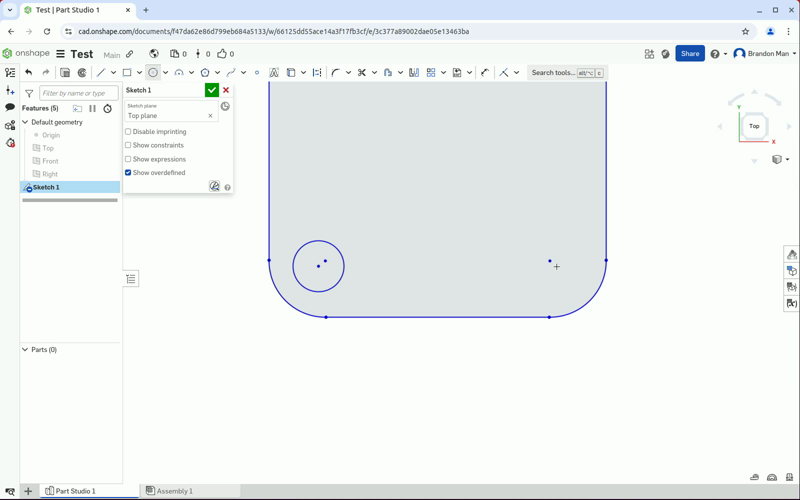
scroll(6)
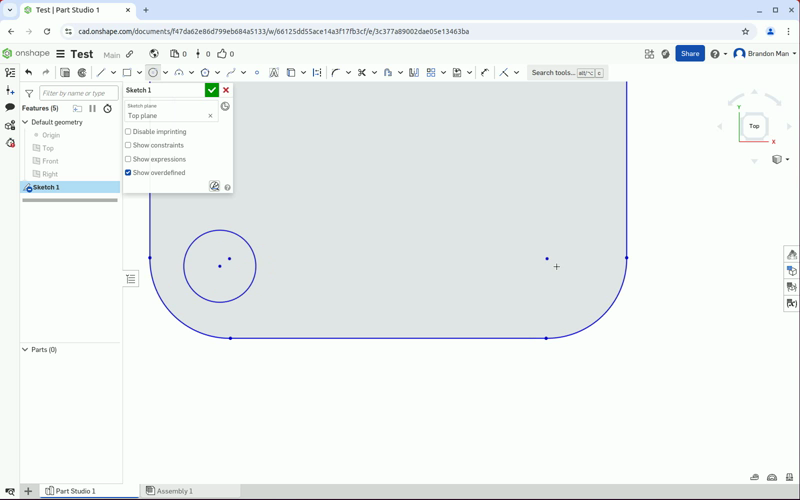
scroll(6)
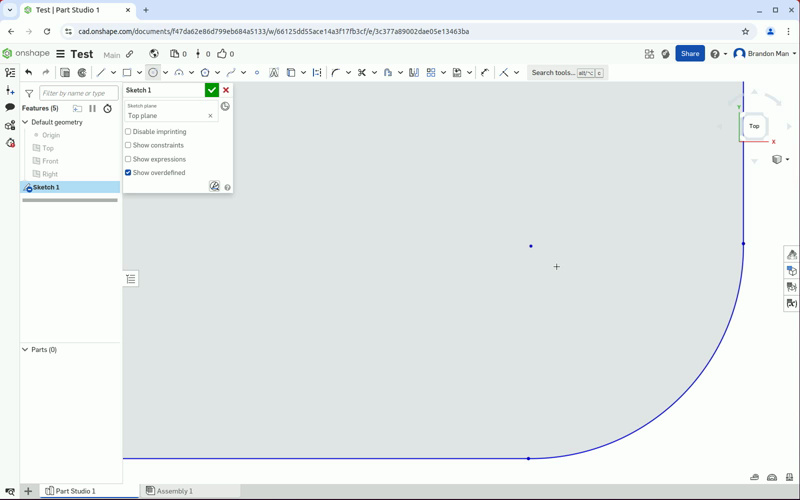
click(556, 266)
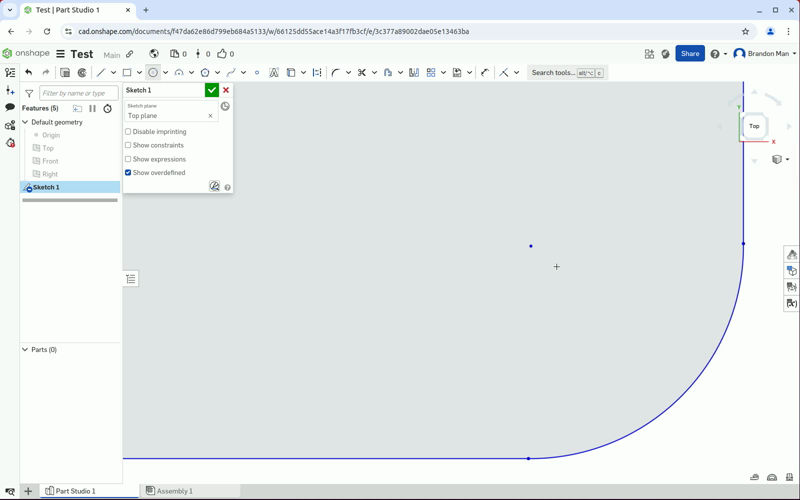
scroll(-6)
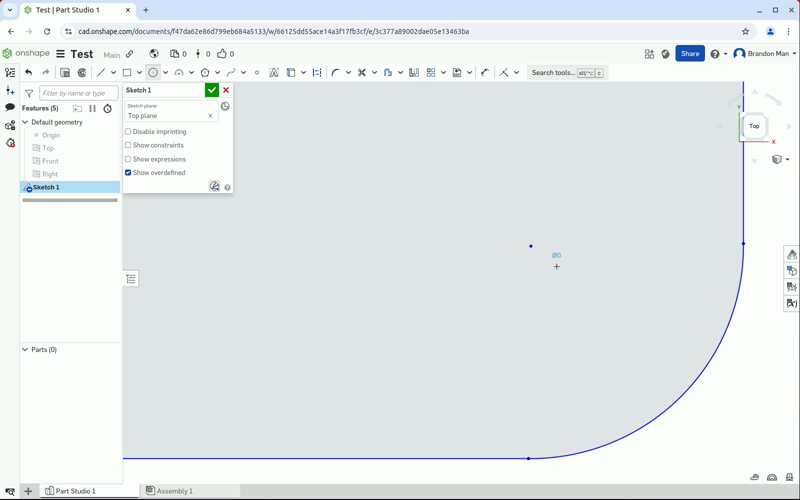
scroll(-6)
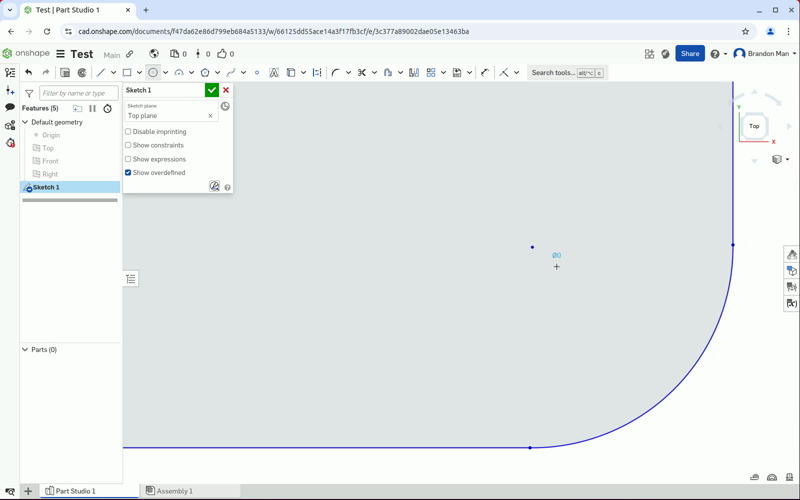
scroll(-6)
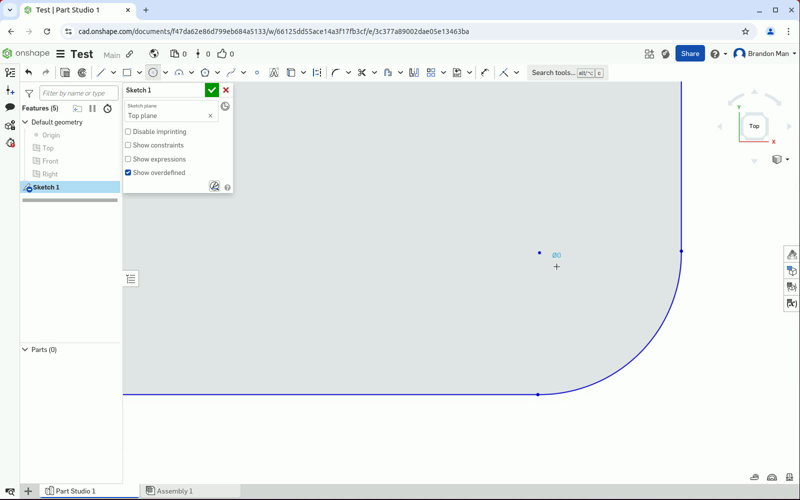
scroll(-6)
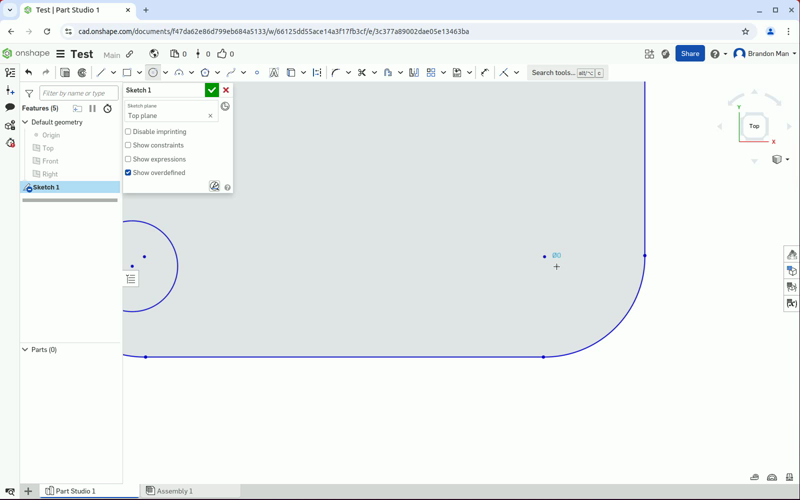
scroll(-6)
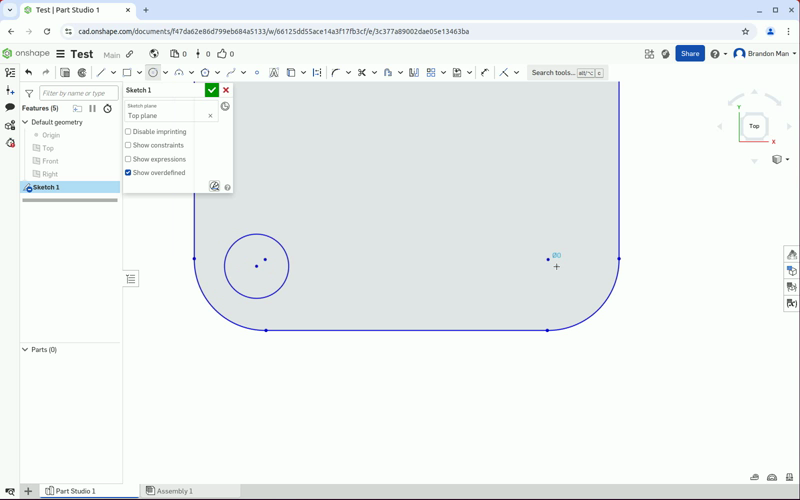
scroll(-6)
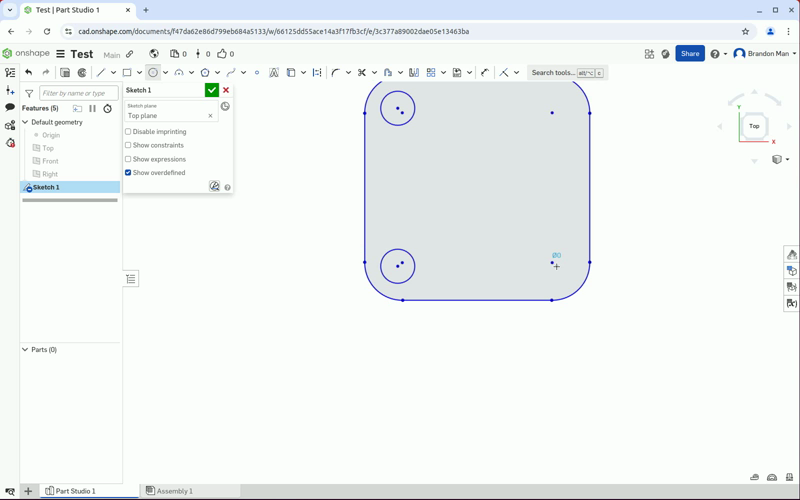
scroll(-6)
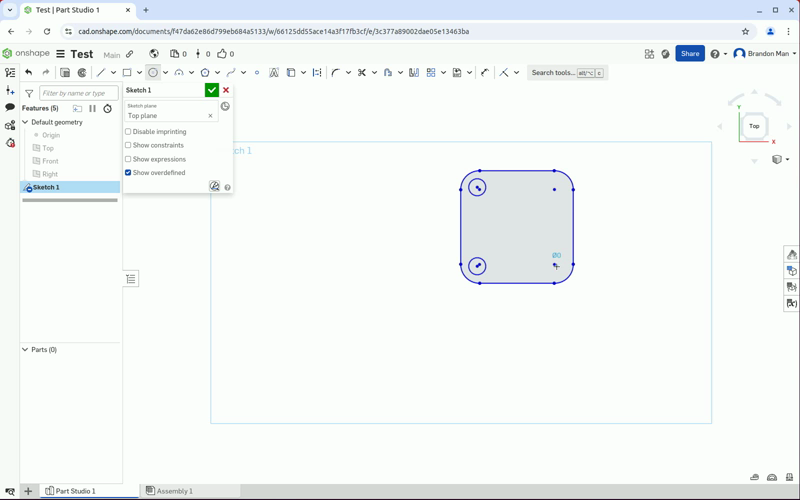
key_up(shift)
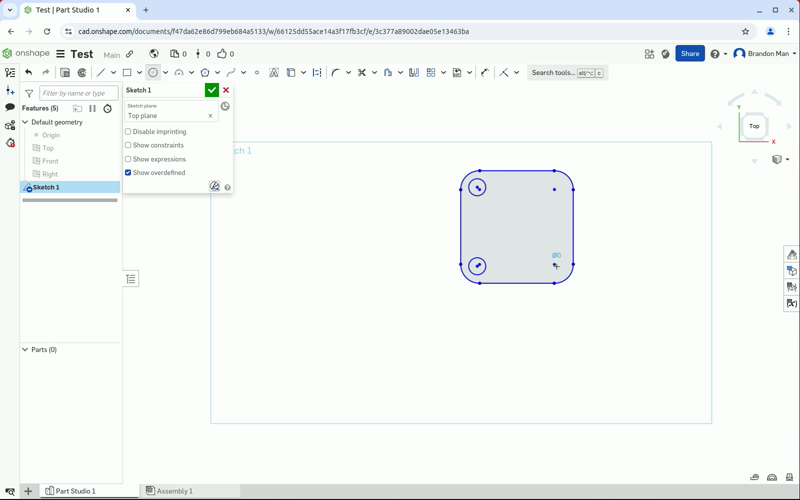
mouse_move(565, 266)
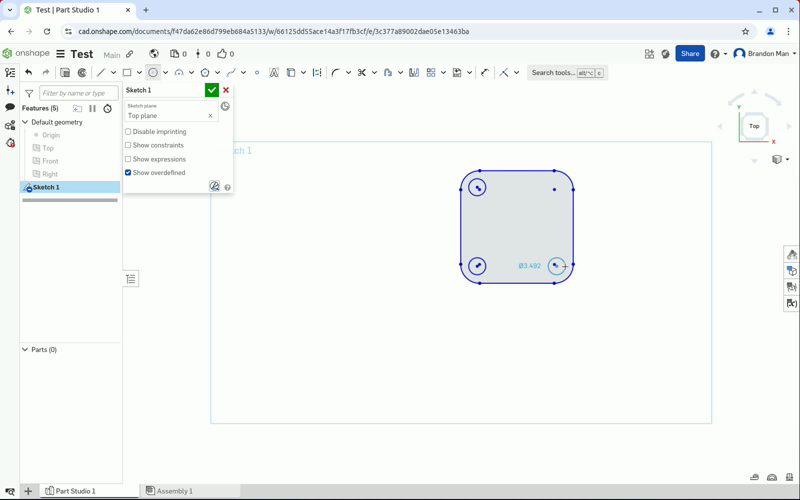
click(565, 266)
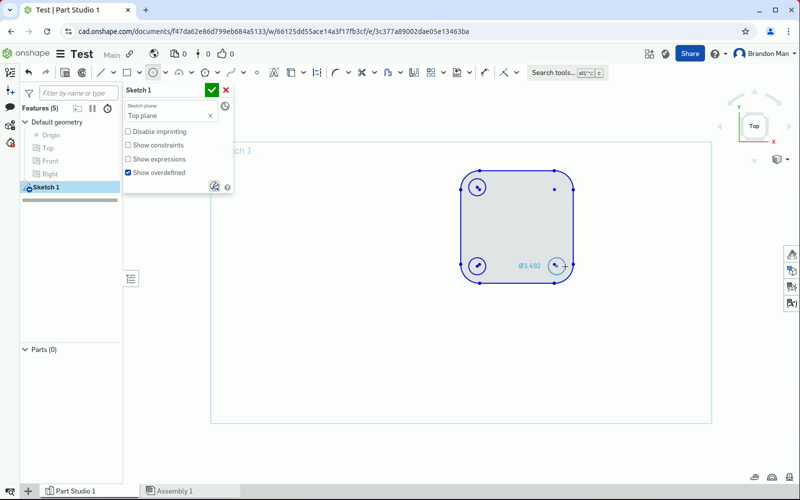
key(esc)
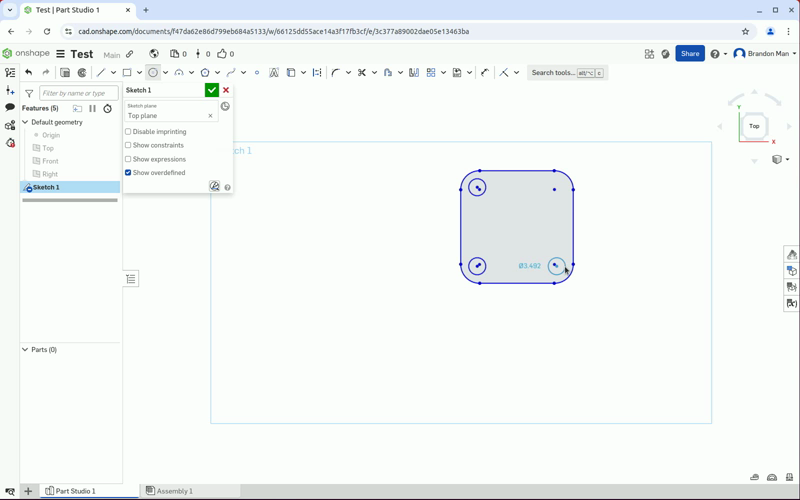
key(c)
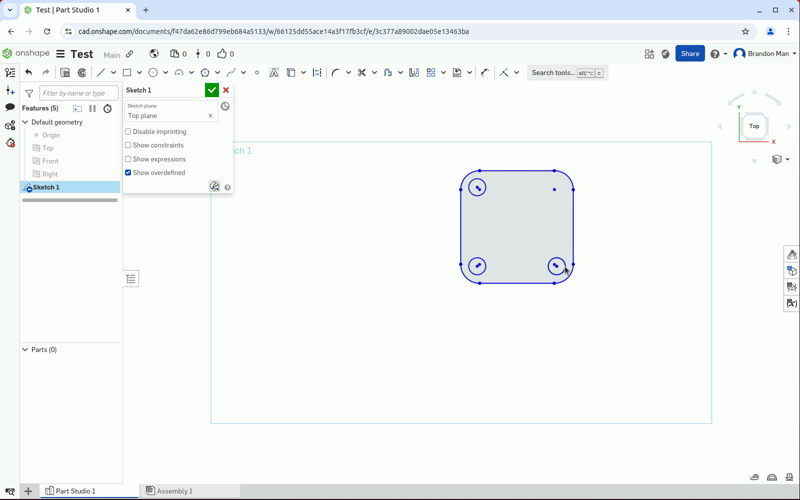
key_down(shift)
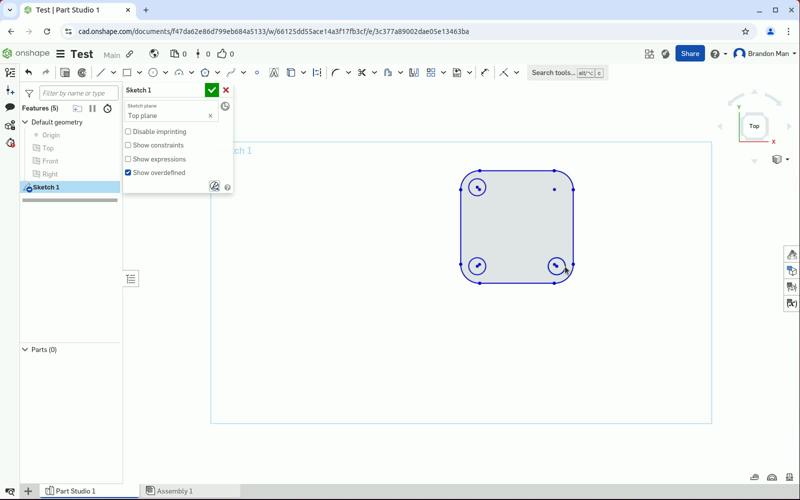
mouse_move(556, 187)
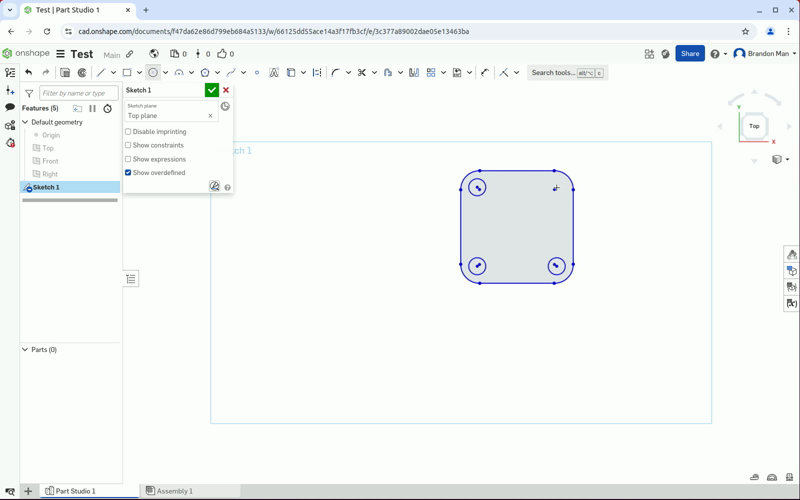
scroll(6)
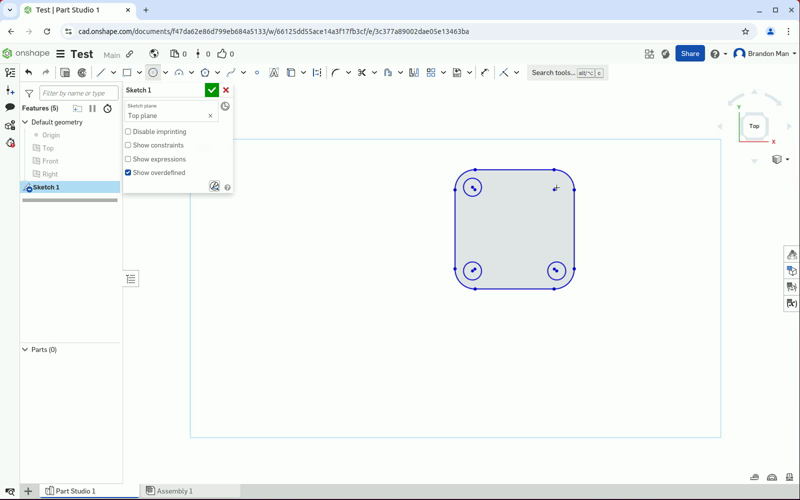
scroll(6)
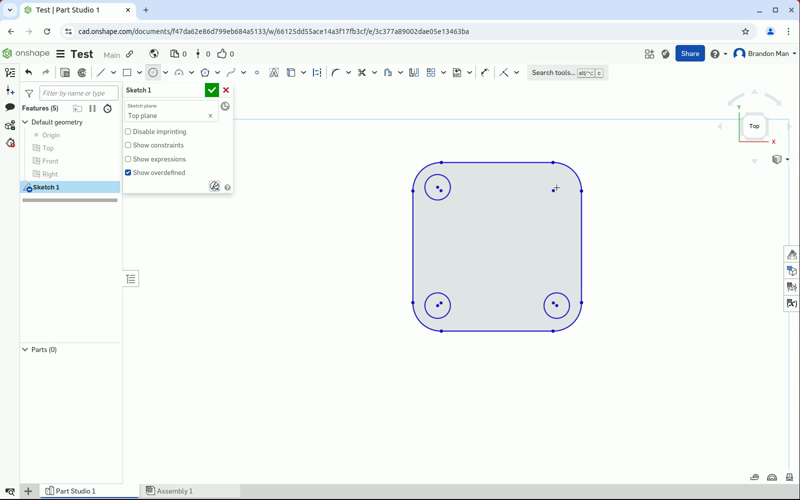
scroll(6)
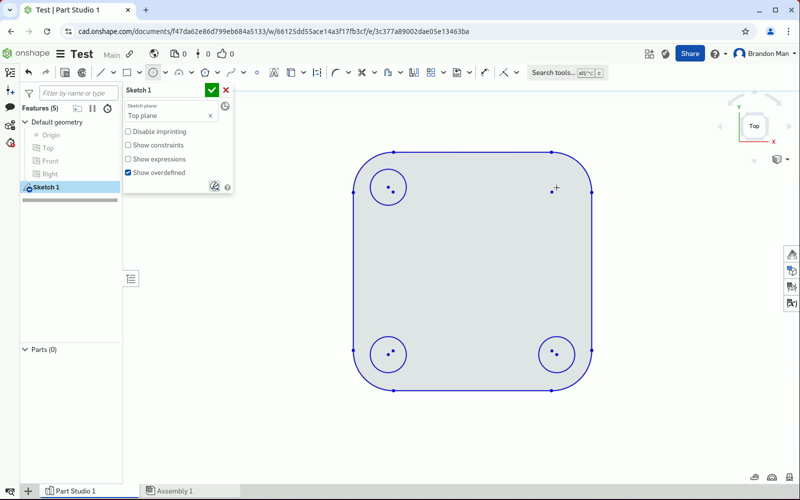
scroll(6)
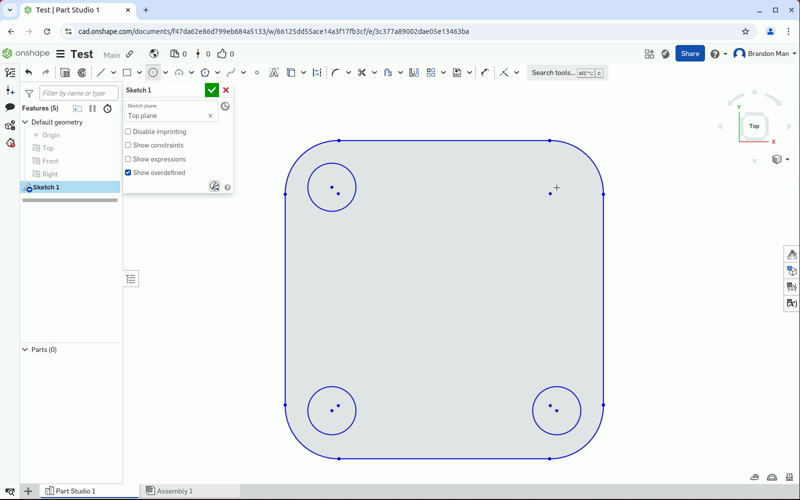
scroll(6)
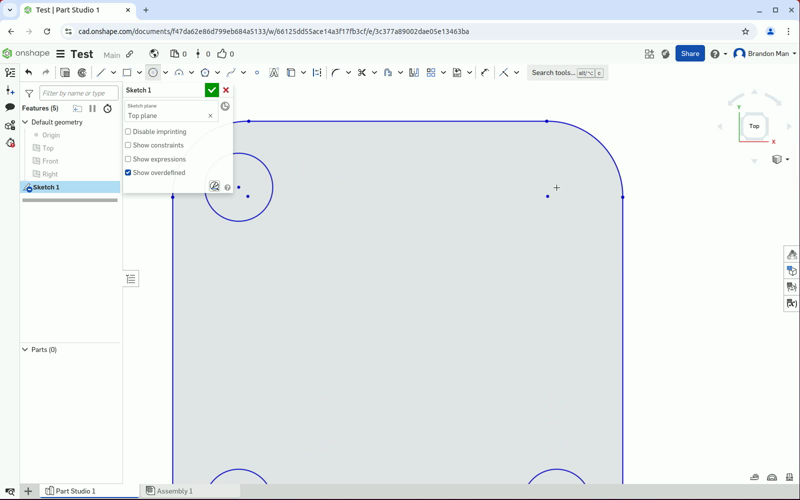
scroll(6)
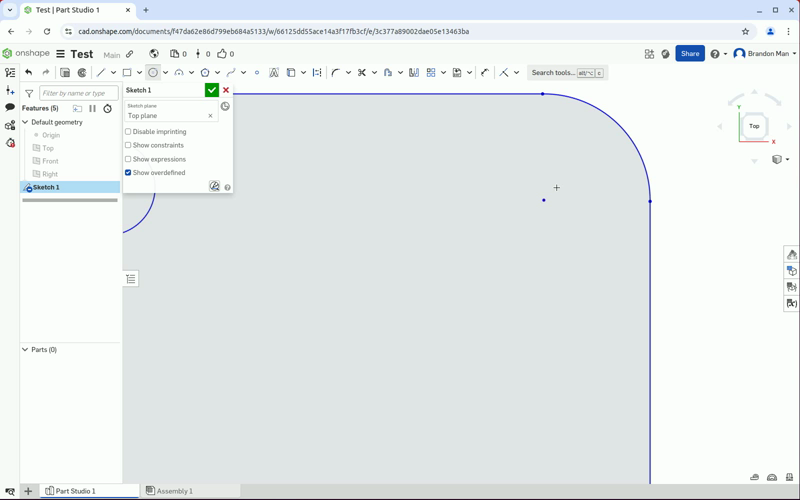
scroll(6)
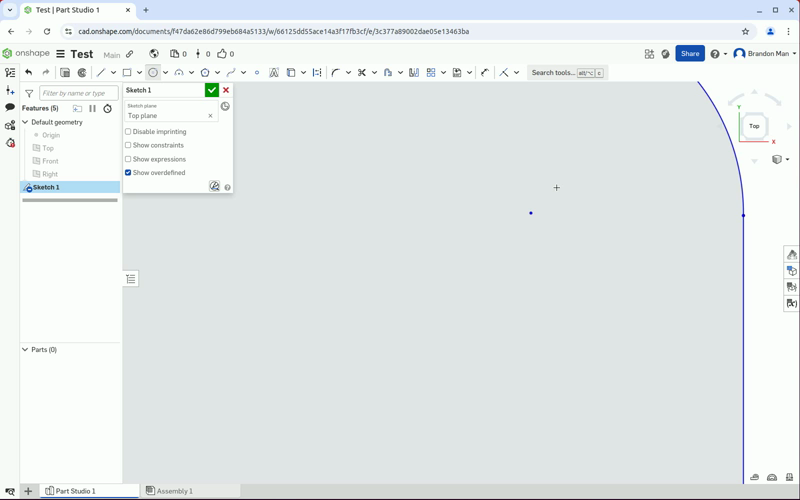
click(556, 187)
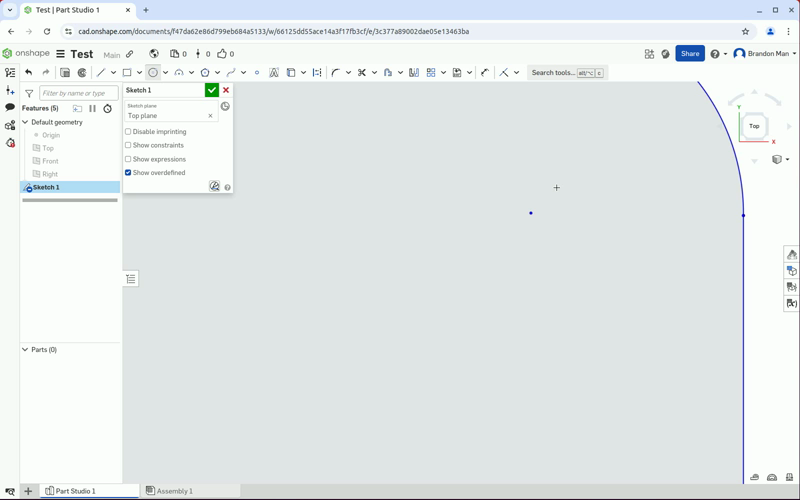
scroll(-6)
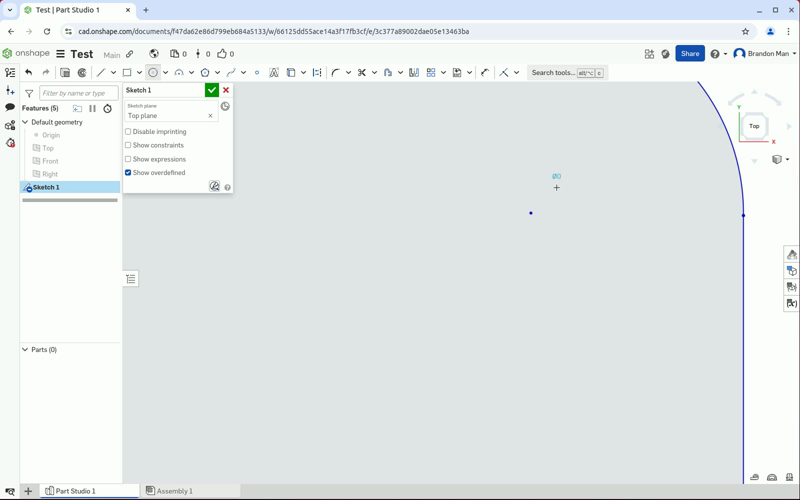
scroll(-6)
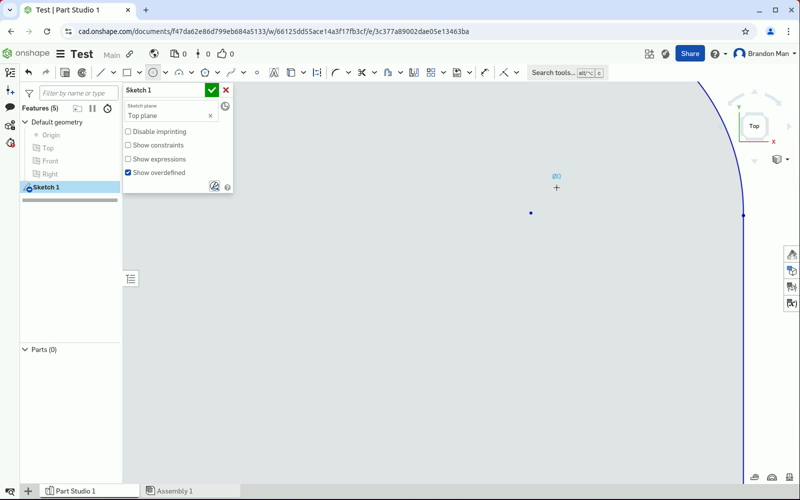
scroll(-6)
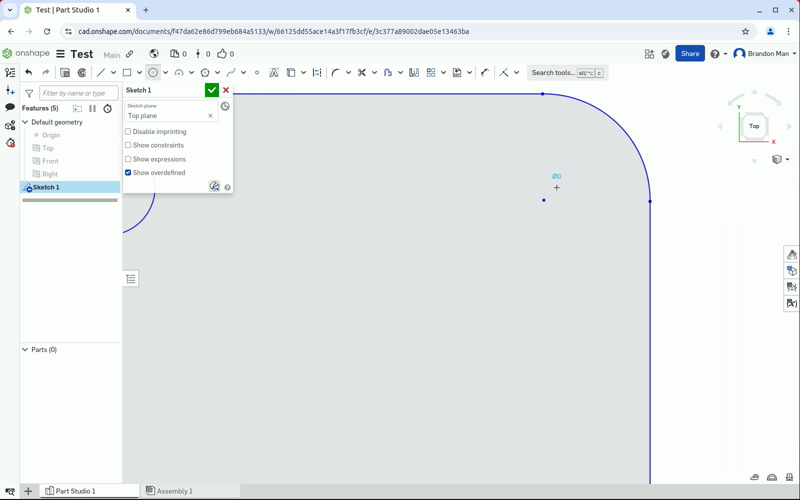
scroll(-6)
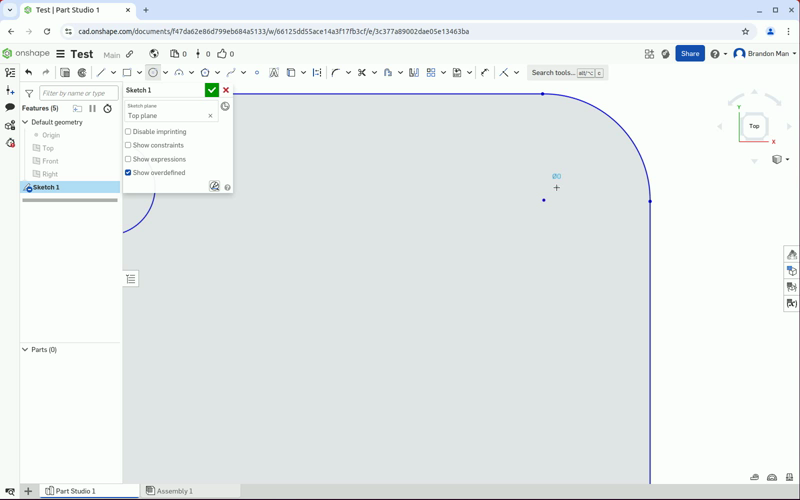
scroll(-6)
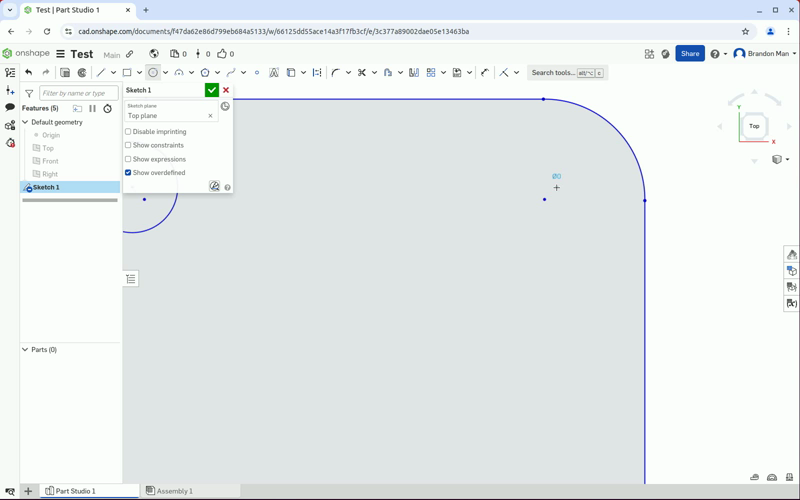
scroll(-6)
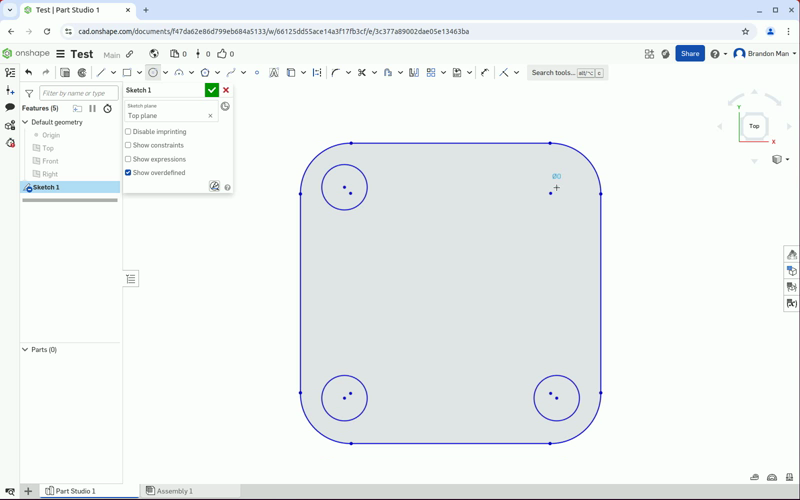
scroll(-6)
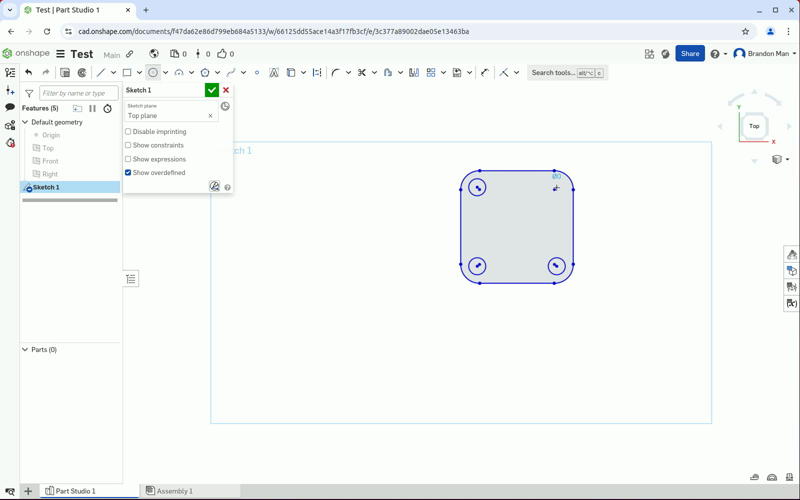
key_up(shift)
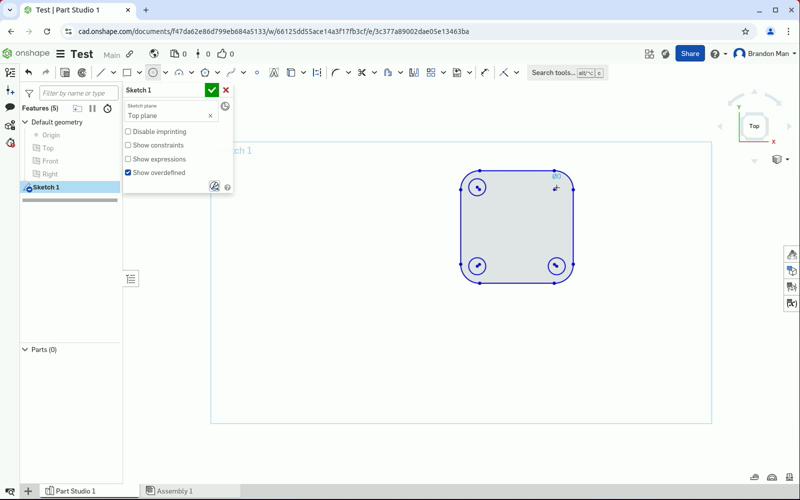
mouse_move(565, 187)
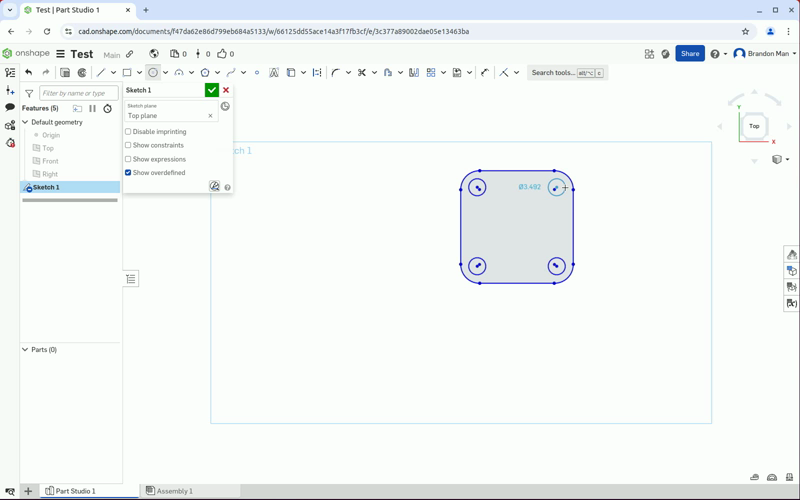
click(565, 187)
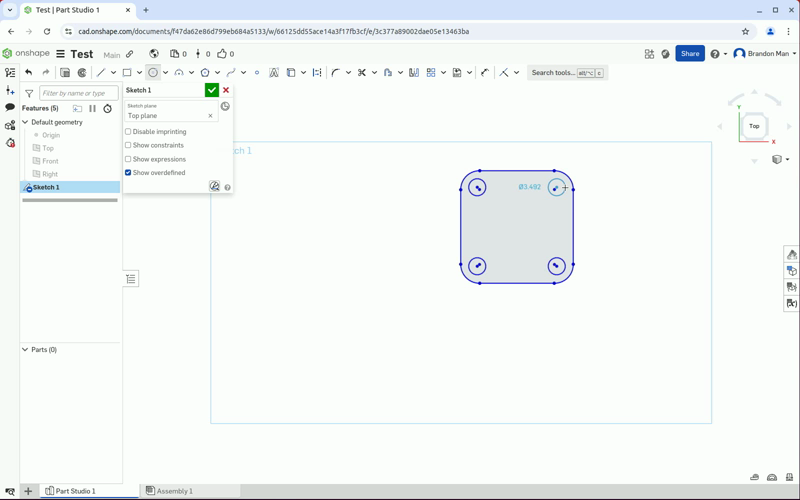
key(esc)
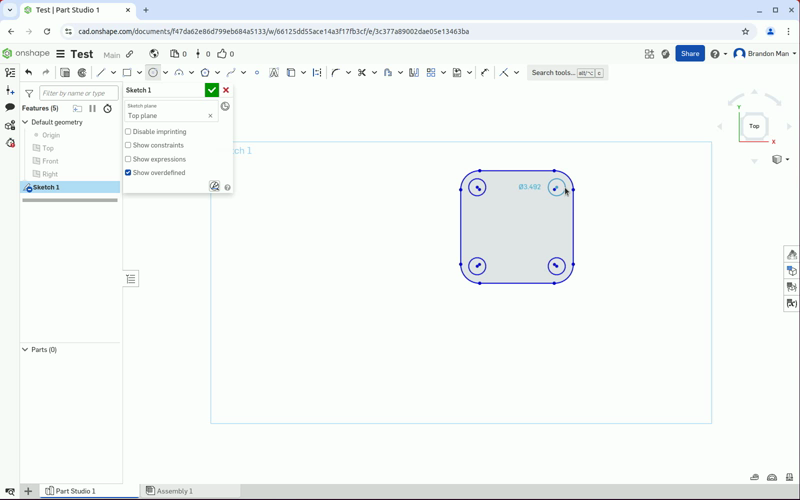
mouse_move(559, 249)
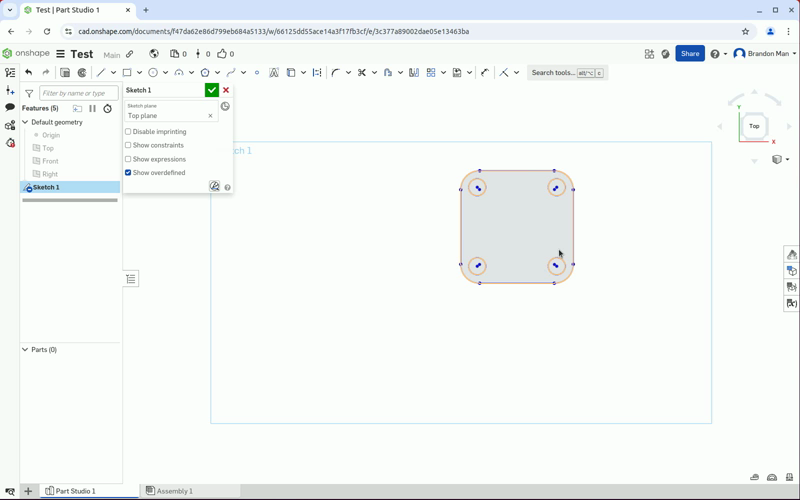
click(559, 249)
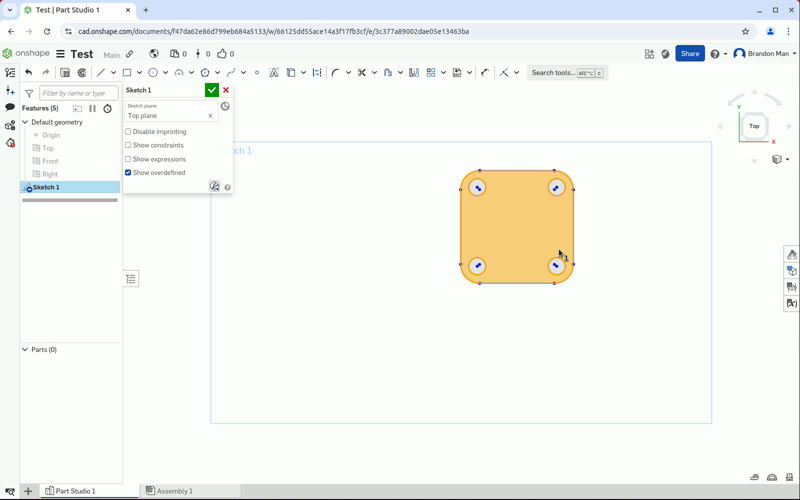
mouse_move(73, 352)
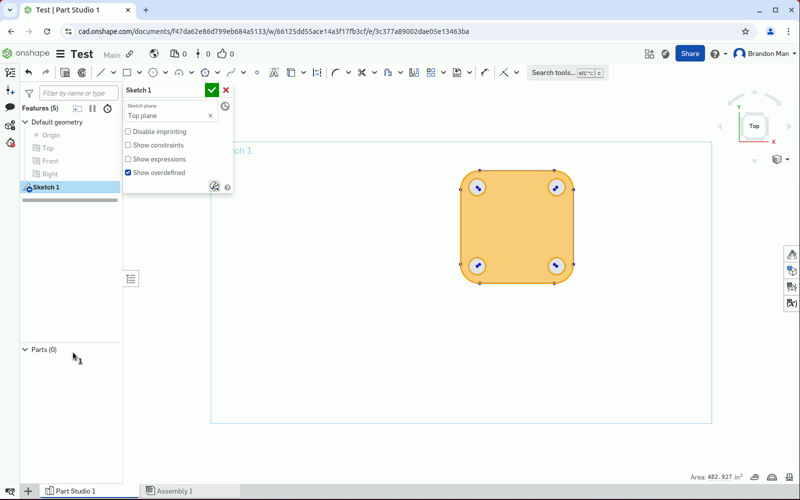
key(shift+y)
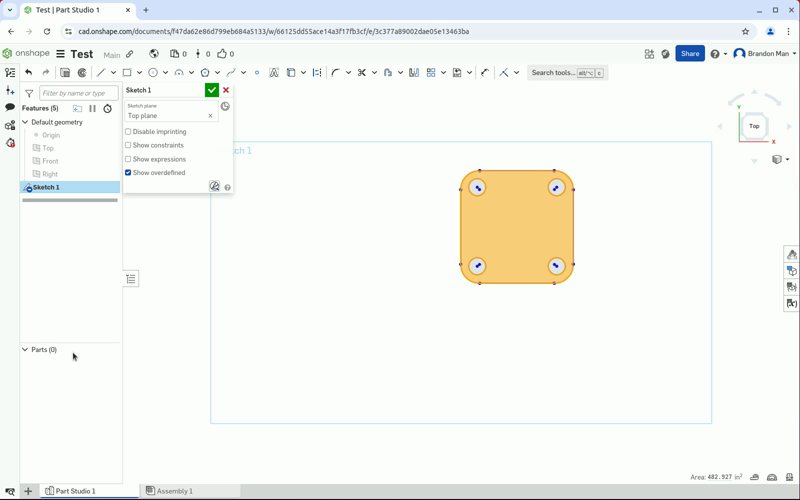
key(shift+e)
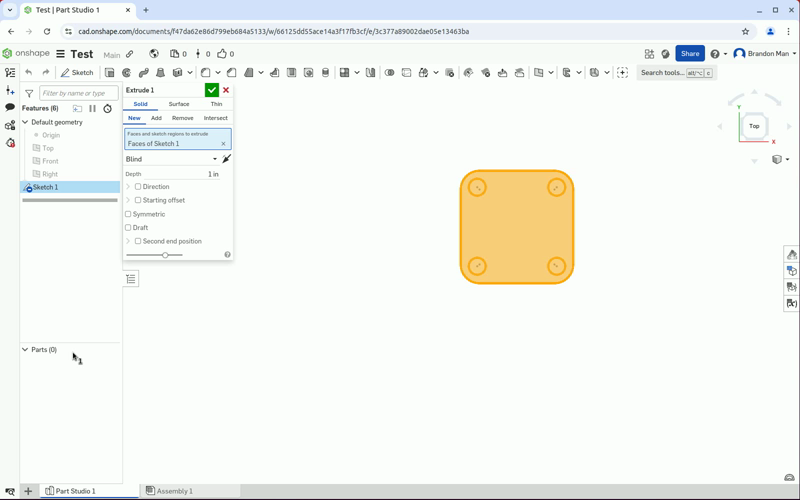
mouse_move(143, 106)
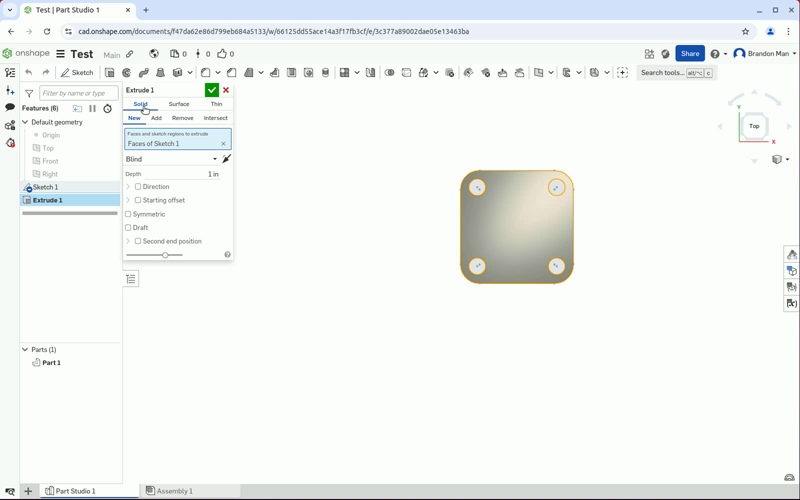
click(143, 106)
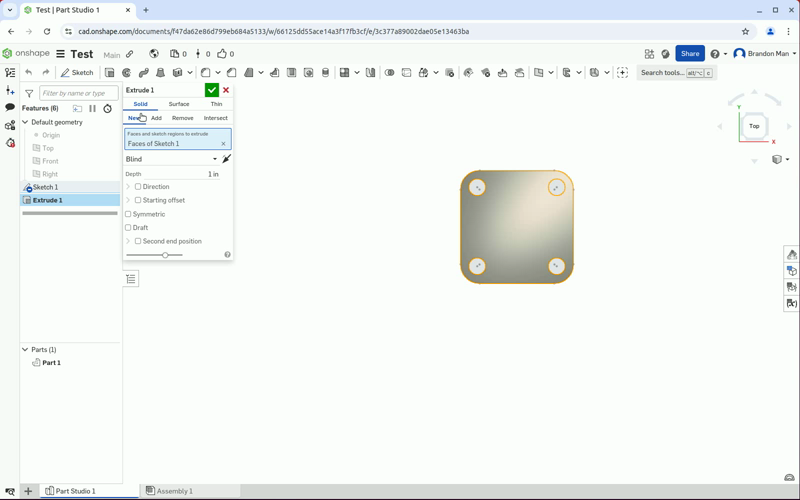
mouse_move(137, 120)
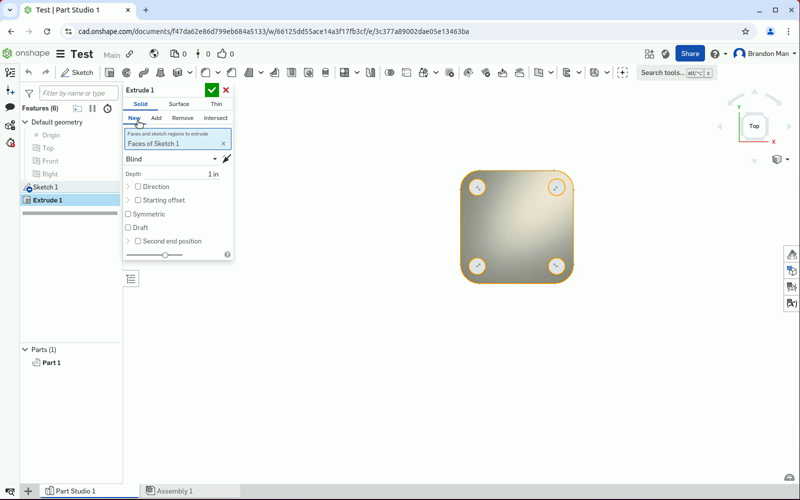
click(137, 120)
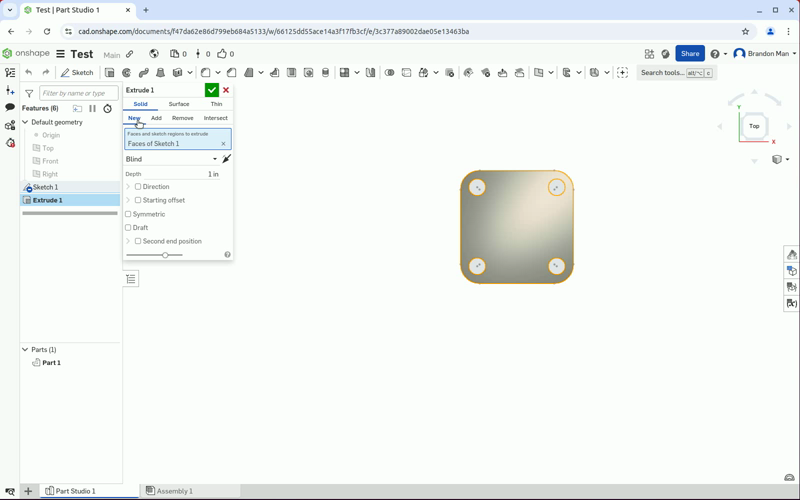
key(tab, 4)
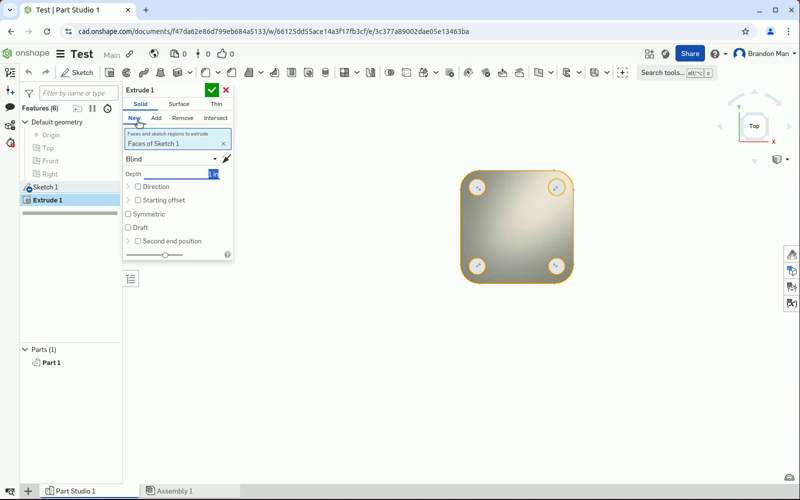
text(3.851)
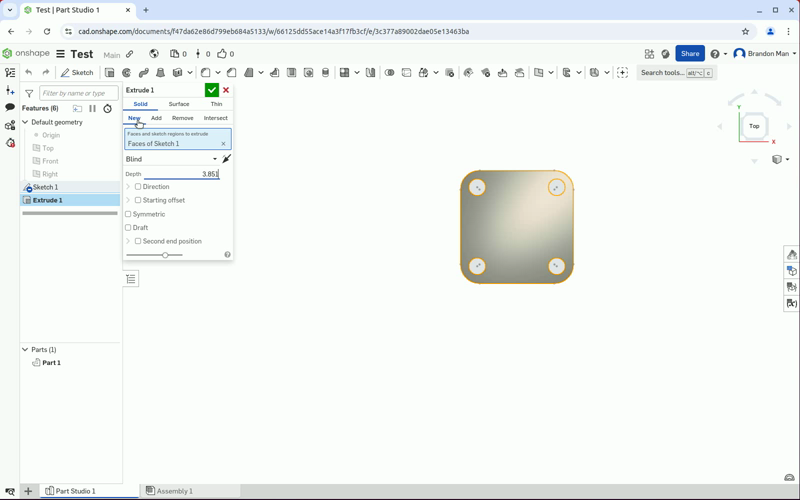
key(enter)
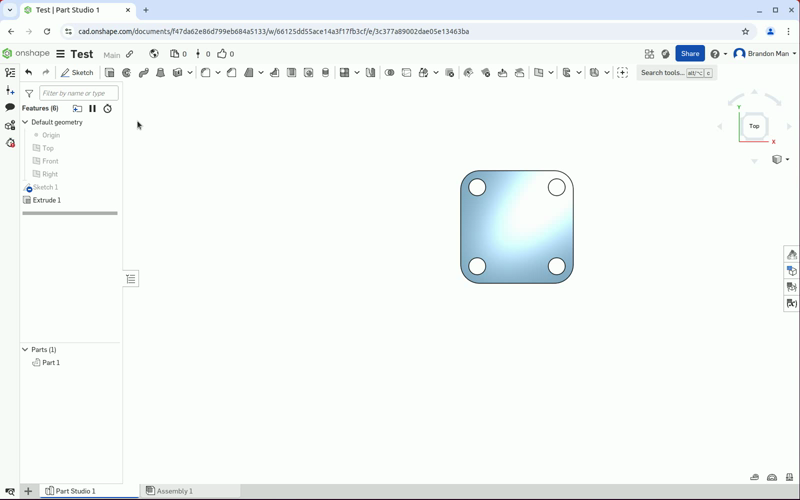
key(shift+h)
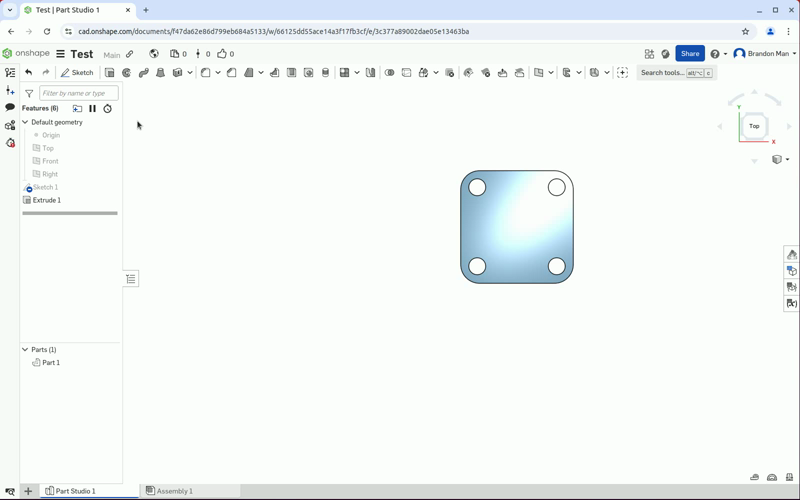
key(shift+h)
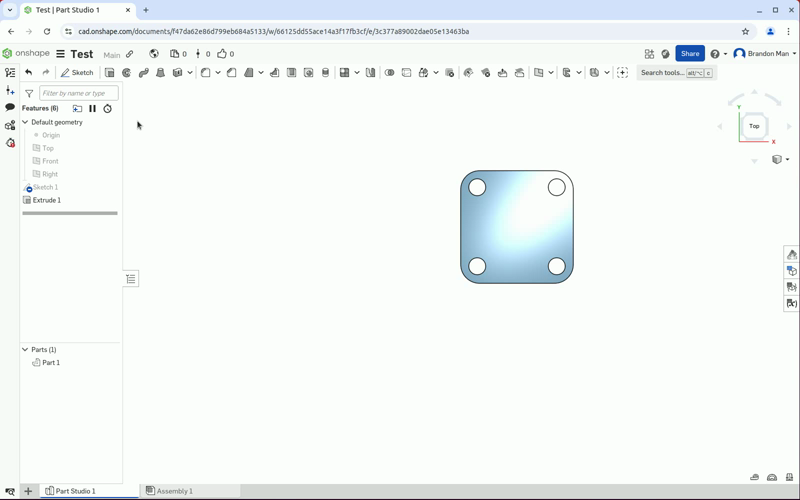
mouse_move(73, 189)
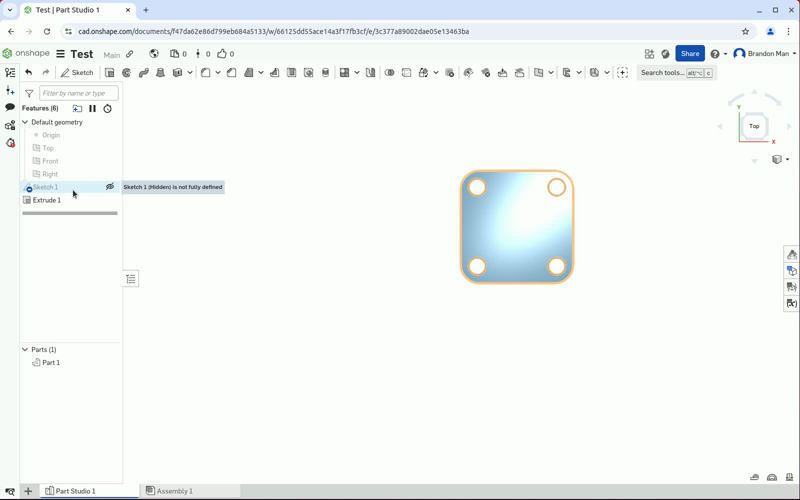
click(73, 189)
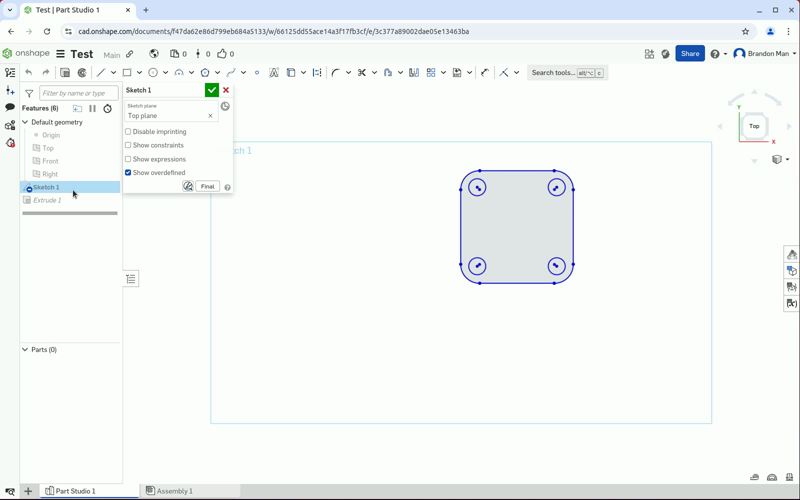
mouse_move(229, 92)
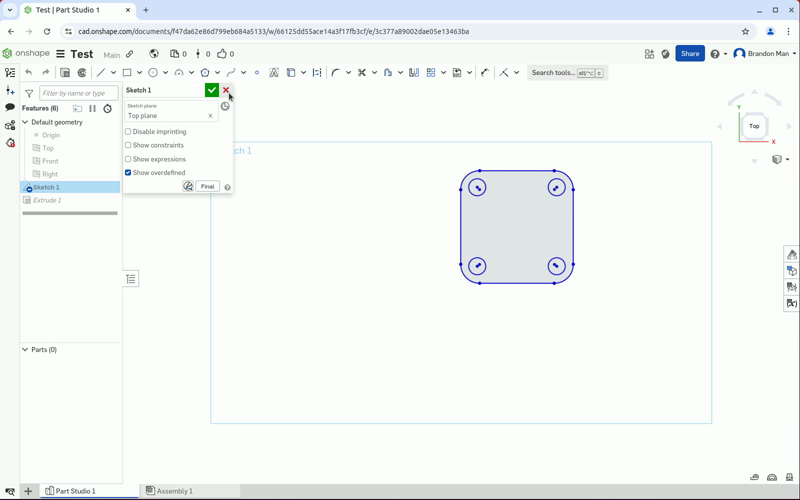
click(229, 92)
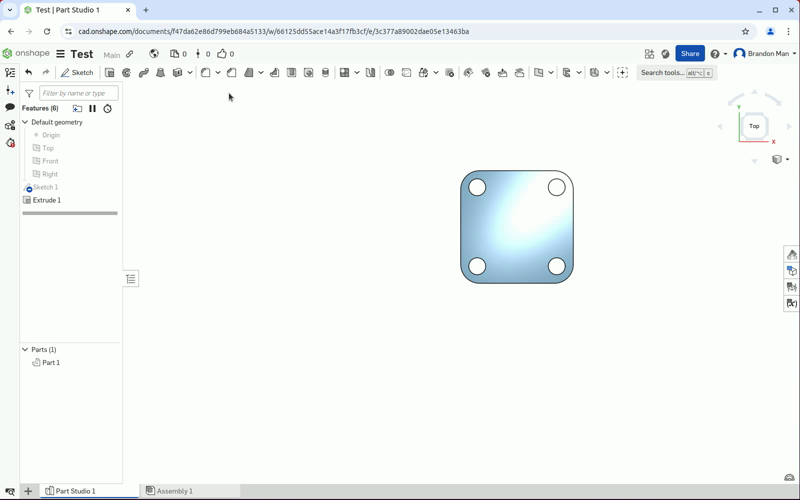
mouse_move(541, 75)
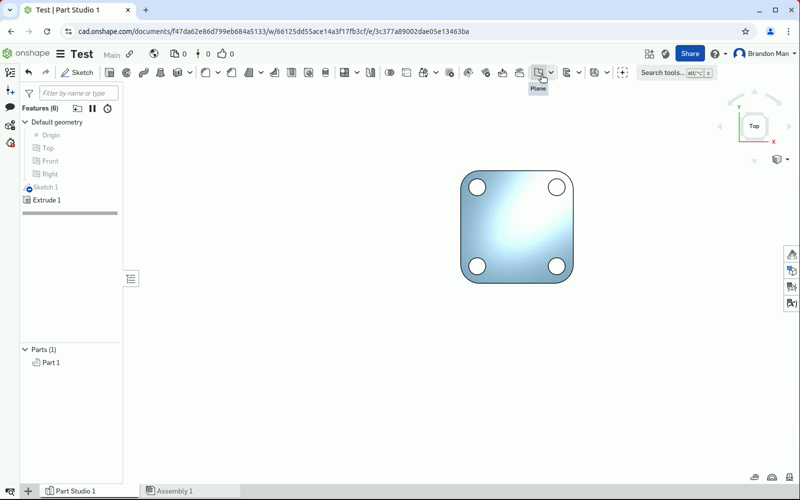
click(541, 75)
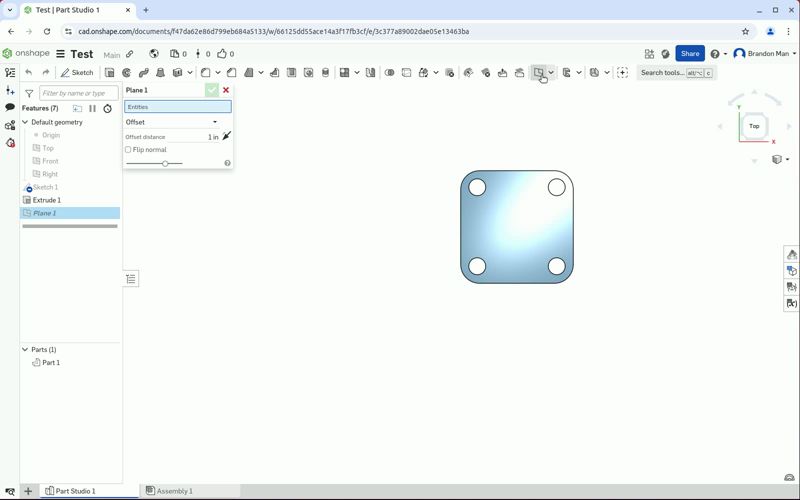
mouse_move(73, 150)
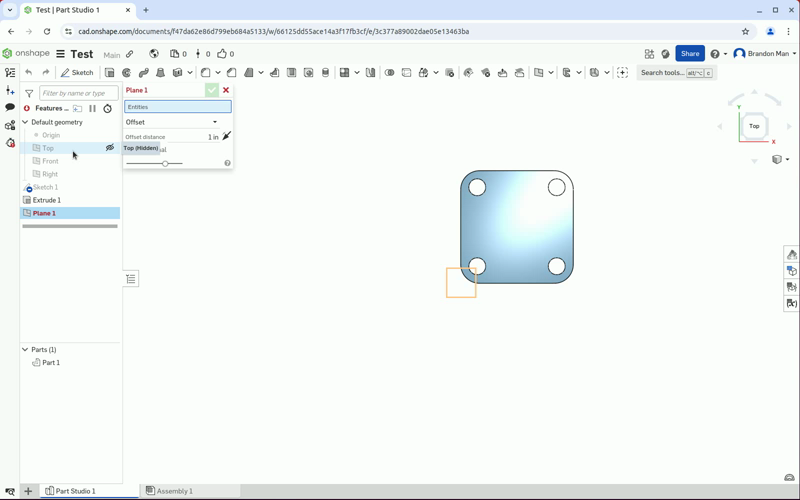
click(73, 150)
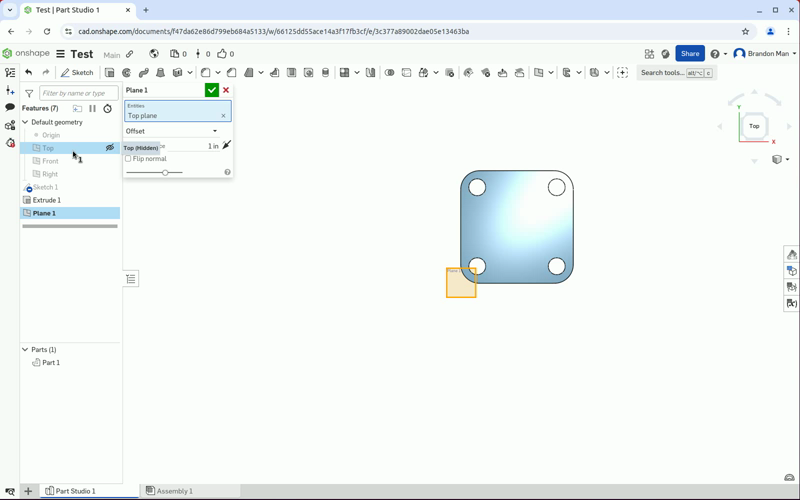
key(tab, 2)
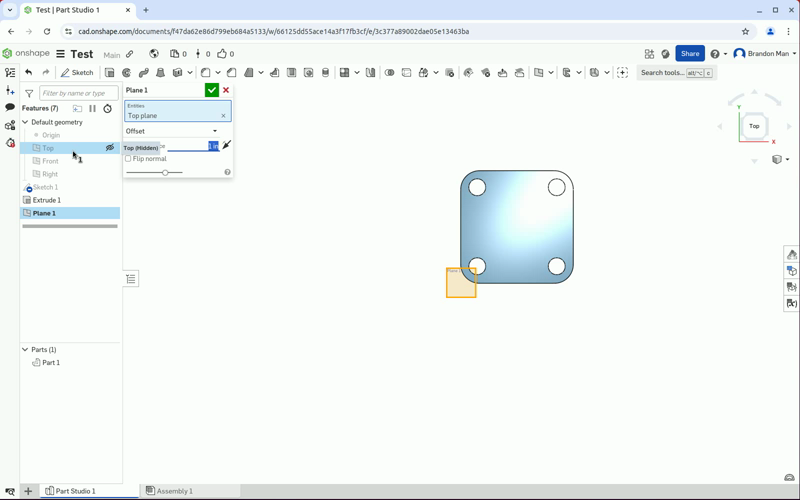
text(3.851)
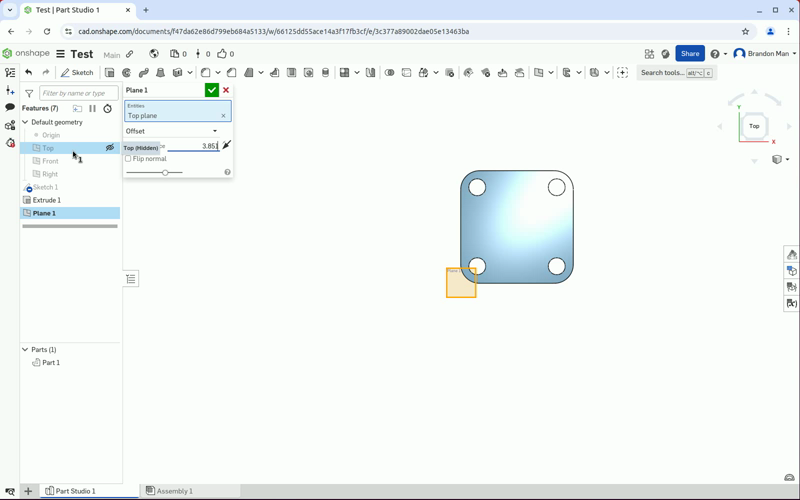
key(enter, 2)
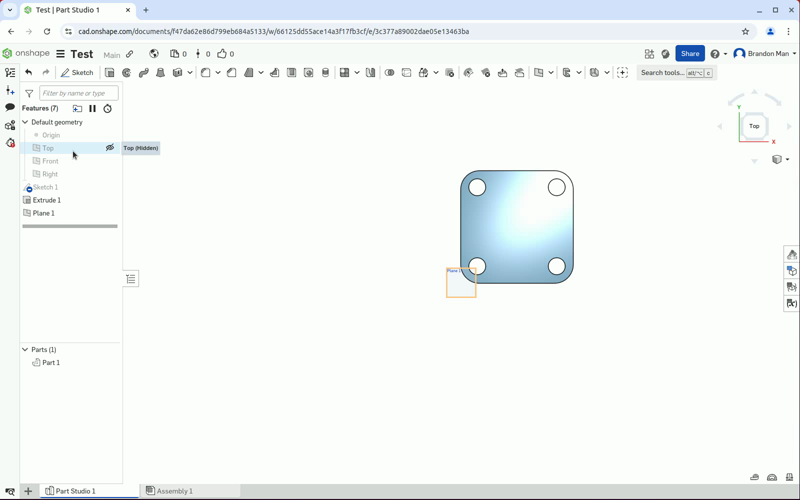
key(shift+s)
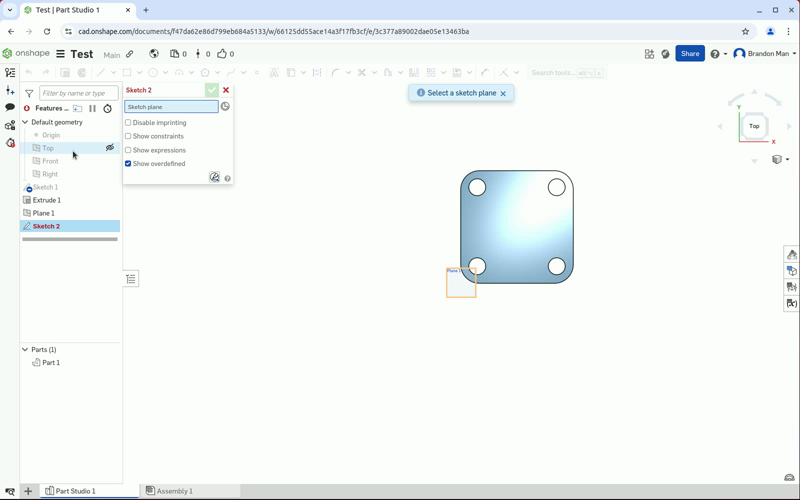
mouse_move(73, 215)
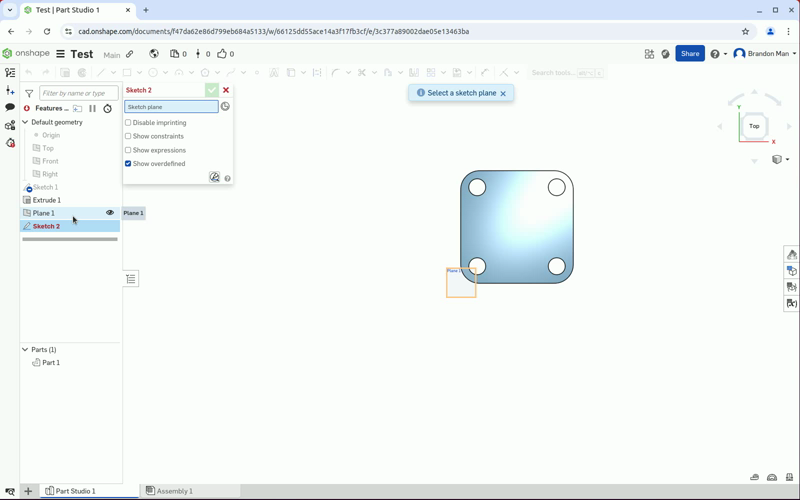
click(73, 215)
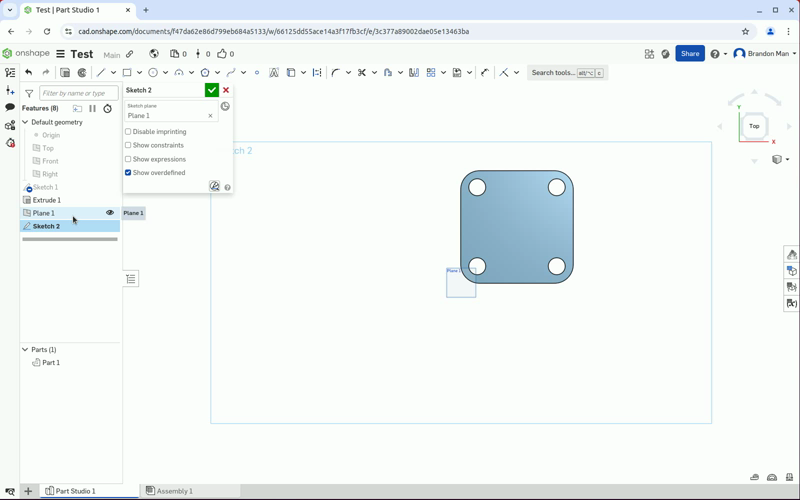
mouse_move(73, 352)
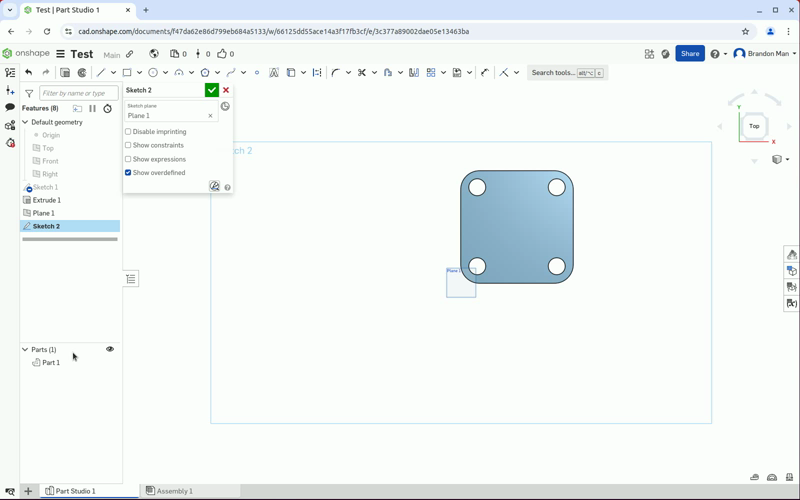
key(y)
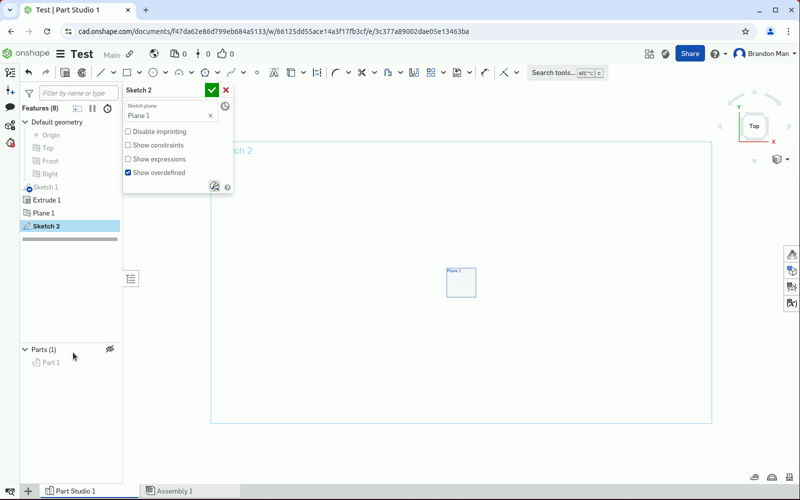
key(c)
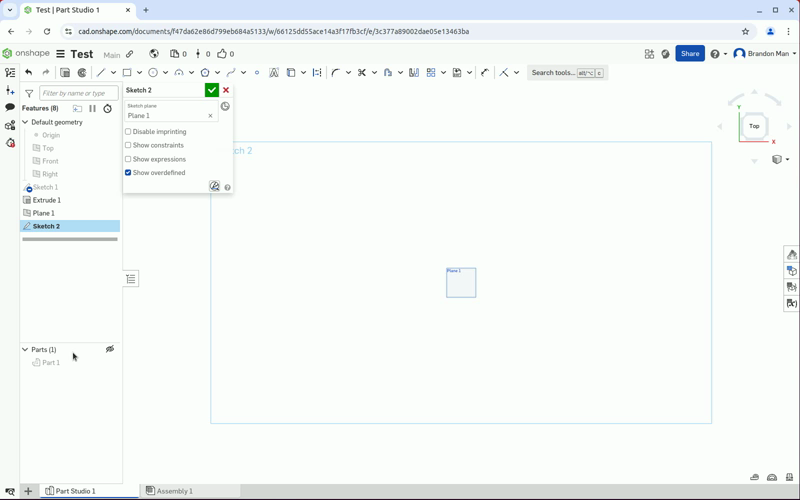
key_down(shift)
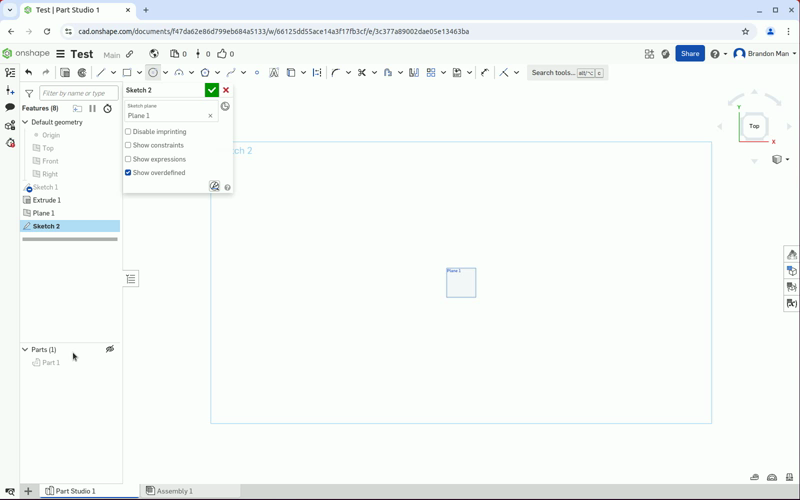
mouse_move(517, 226)
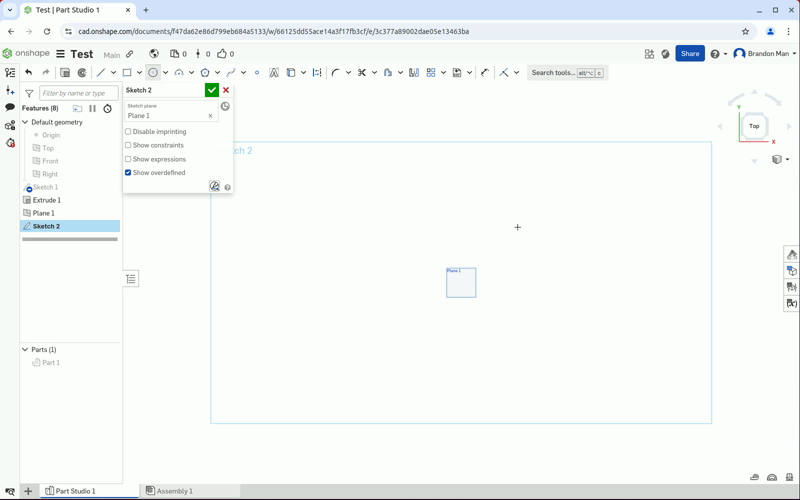
click(517, 226)
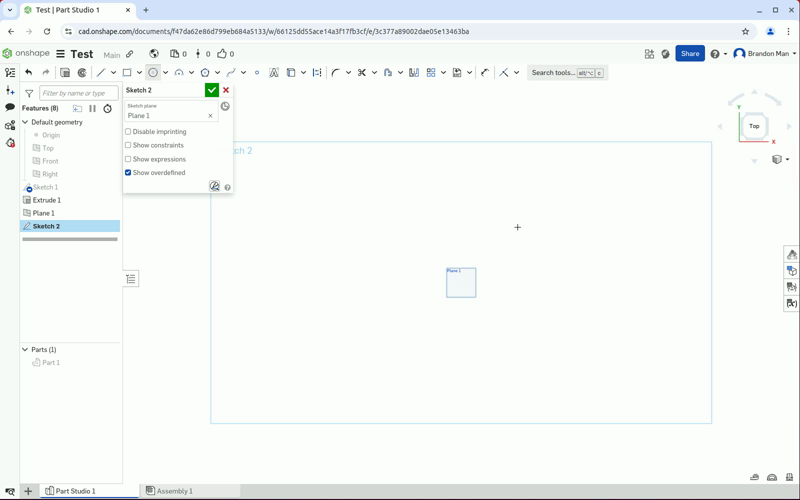
key_up(shift)
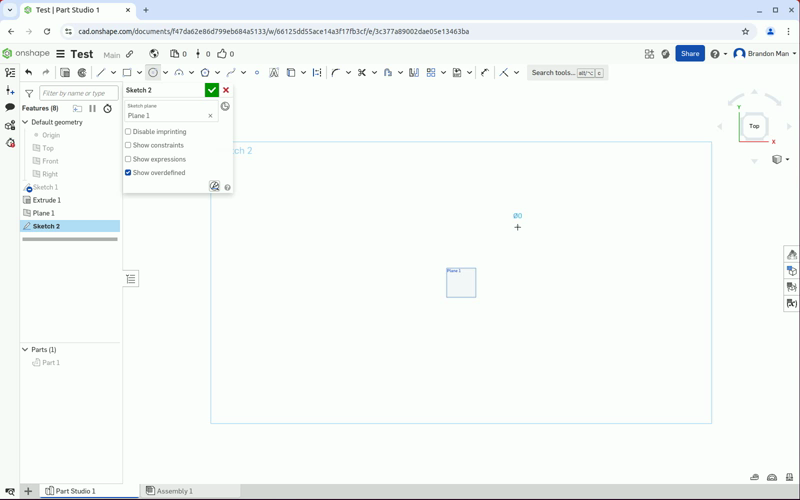
mouse_move(561, 226)
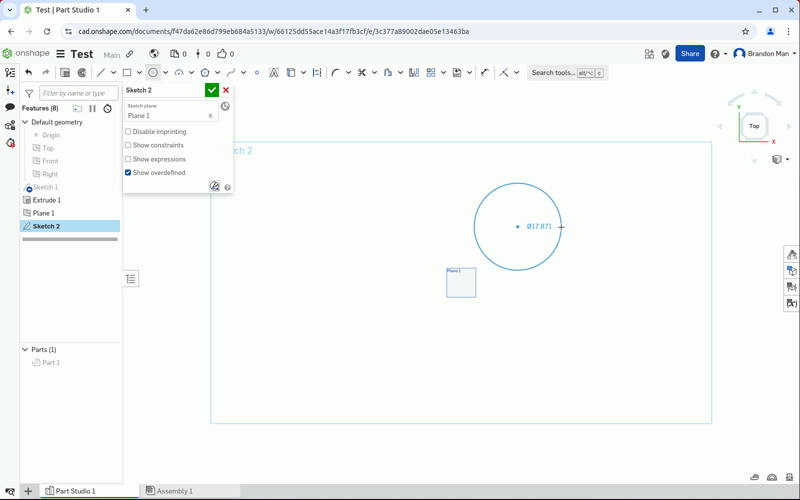
click(561, 226)
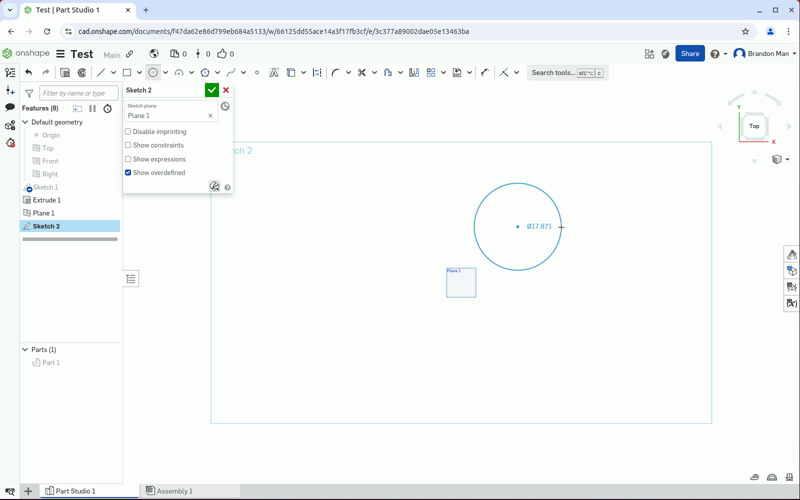
key(esc)
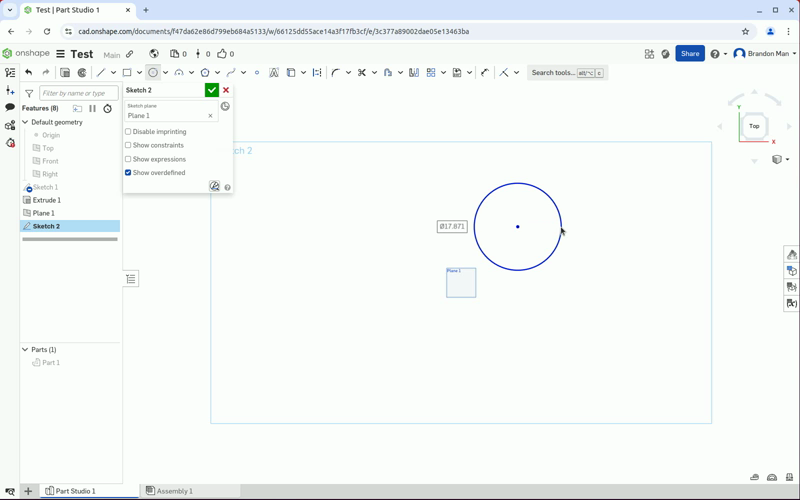
key(c)
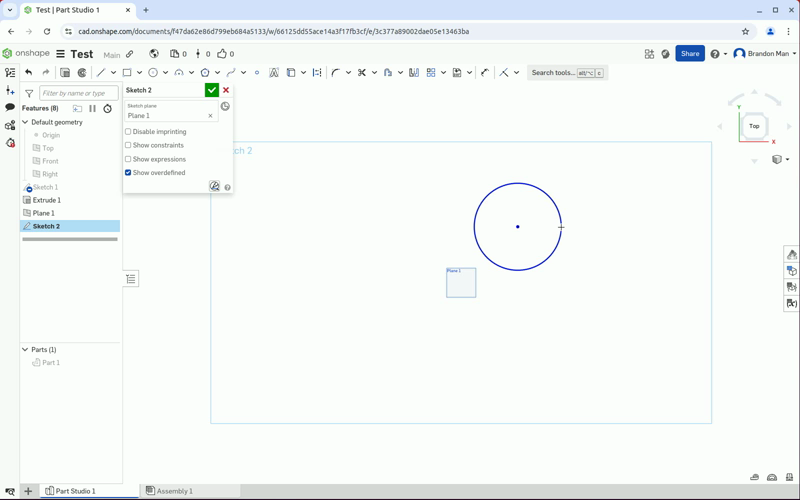
key_down(shift)
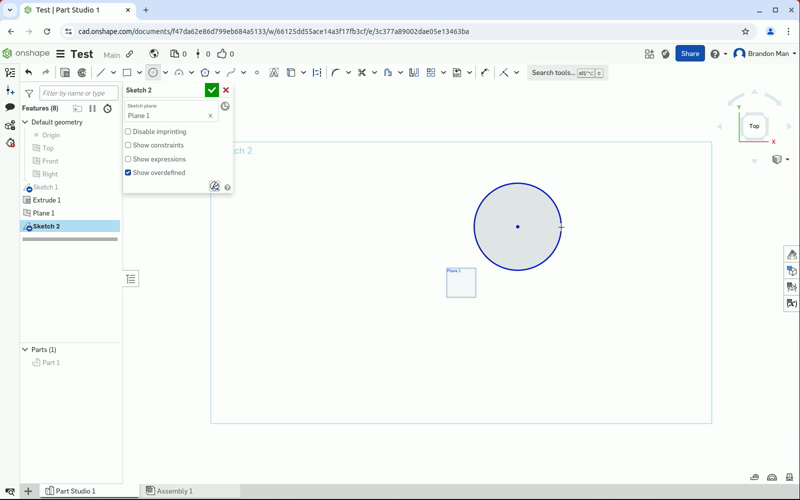
mouse_move(517, 226)
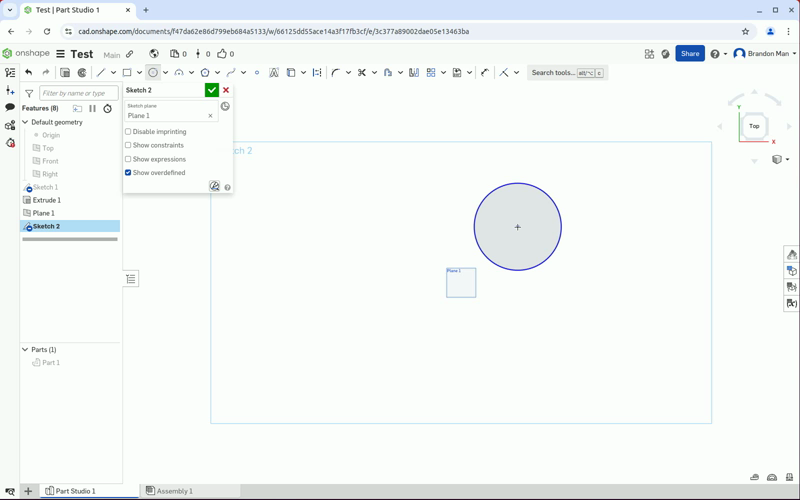
click(517, 226)
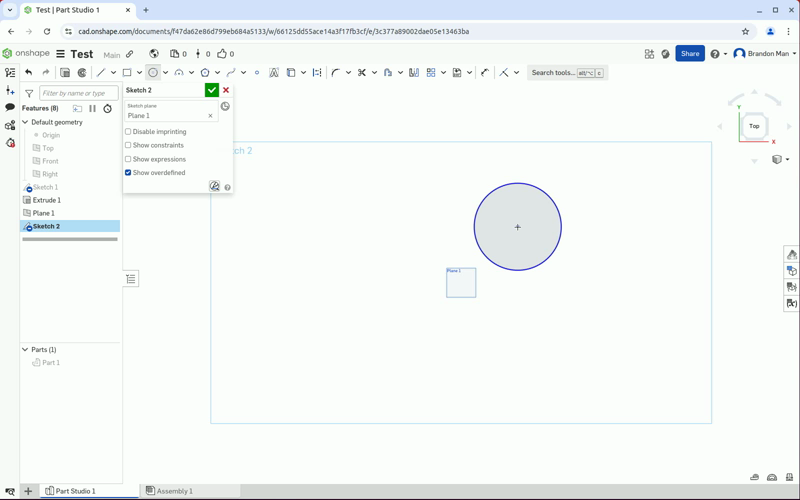
key_up(shift)
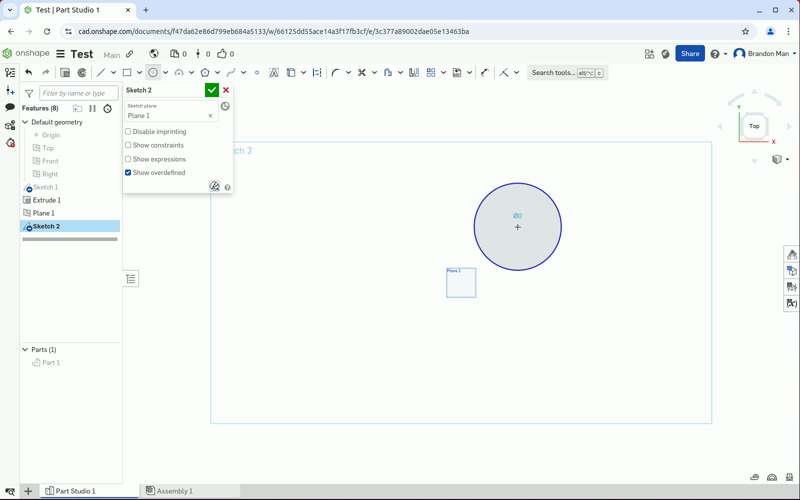
mouse_move(546, 226)
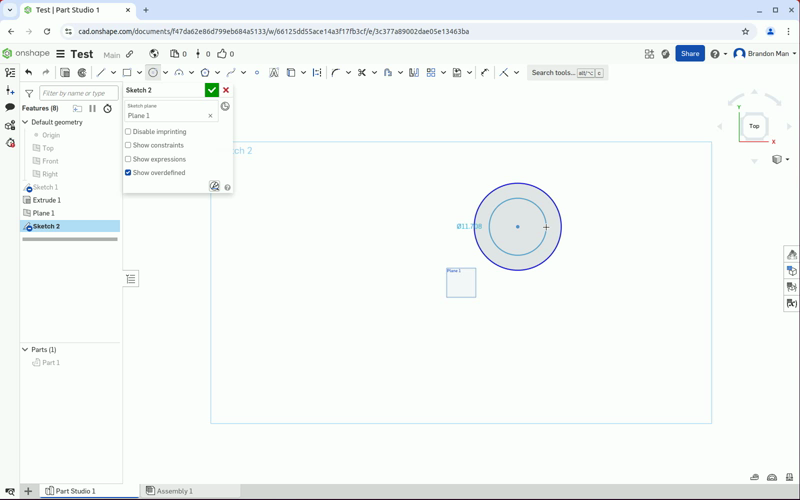
click(546, 226)
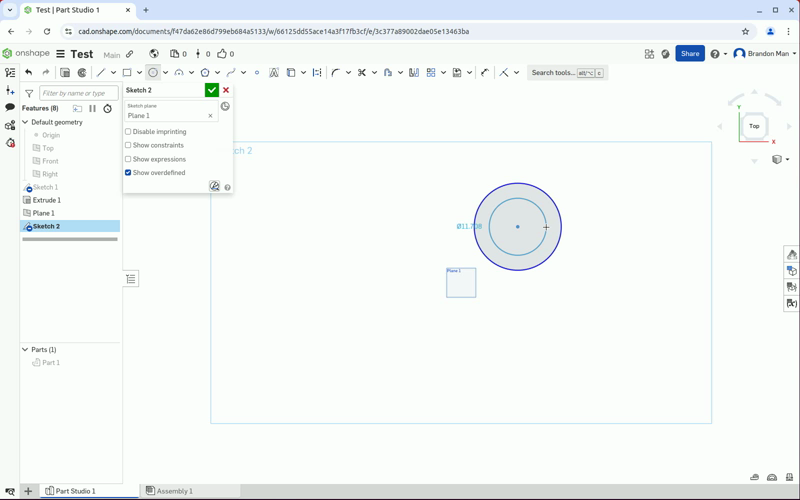
key(esc)
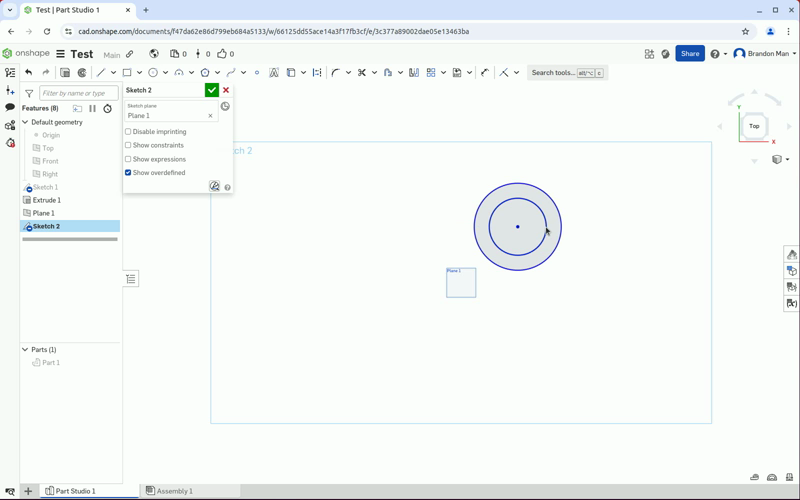
mouse_move(502, 255)
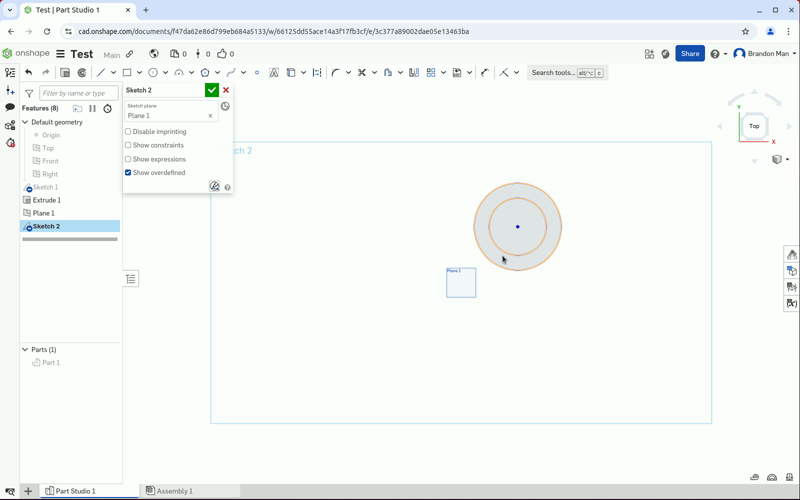
click(502, 255)
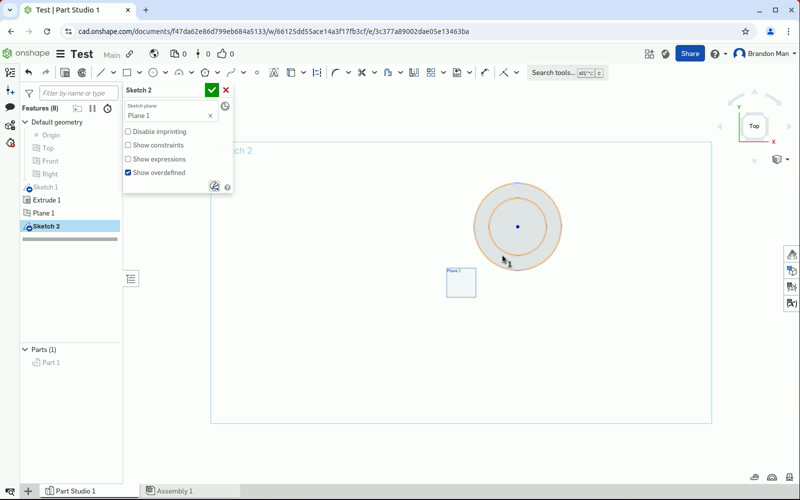
mouse_move(73, 352)
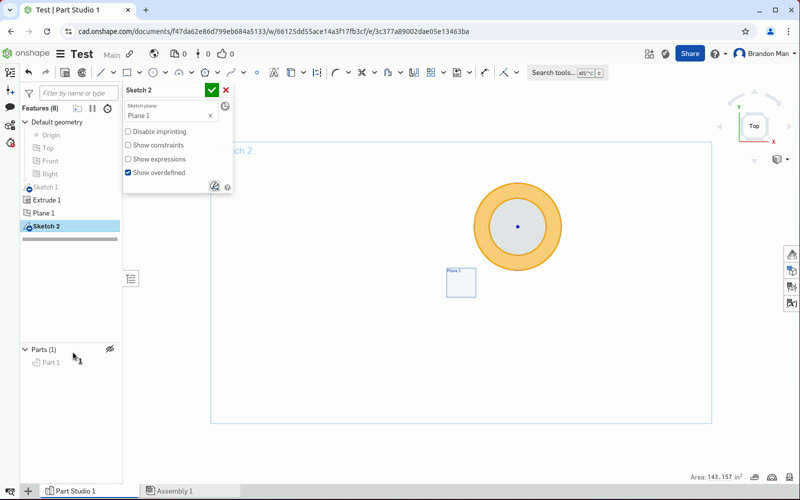
key(shift+y)
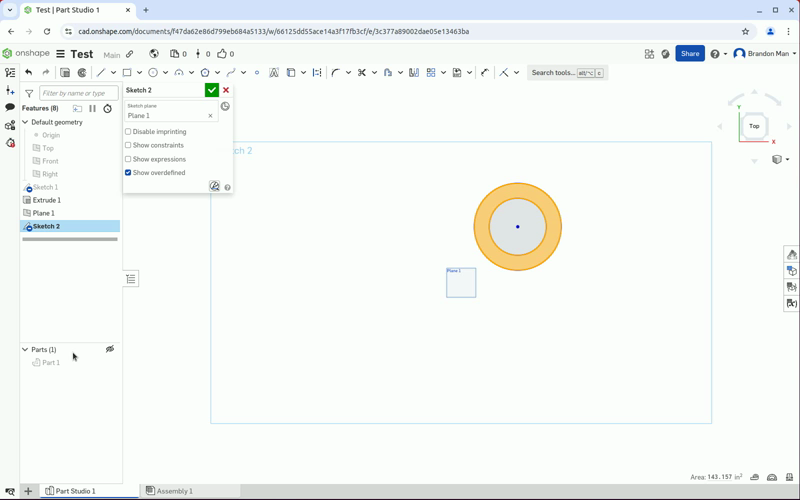
key(shift+e)
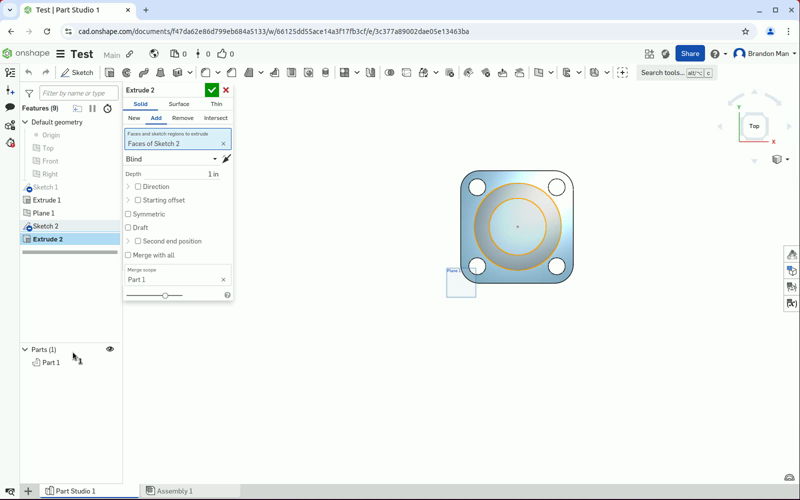
mouse_move(143, 106)
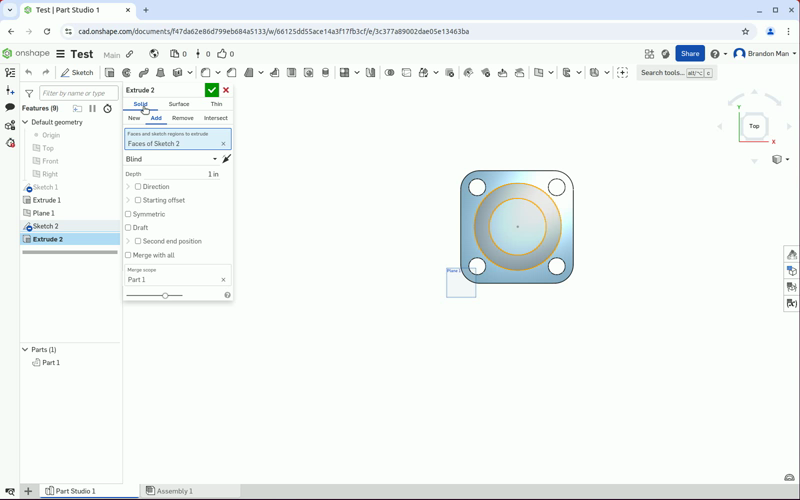
click(143, 106)
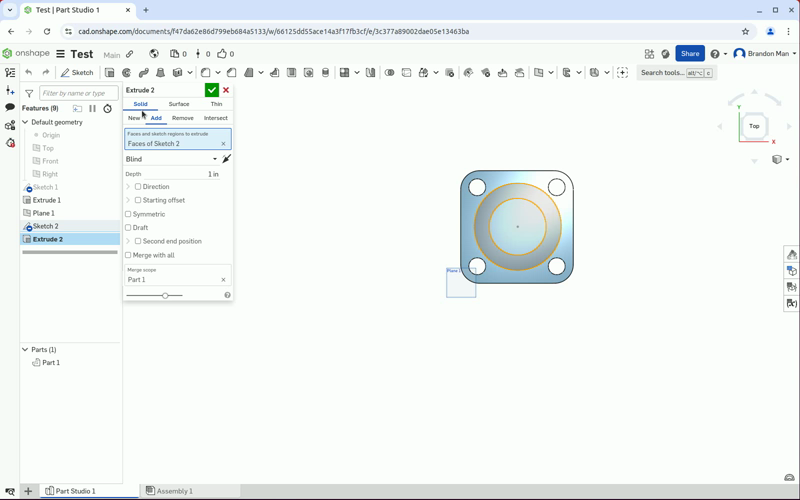
mouse_move(137, 120)
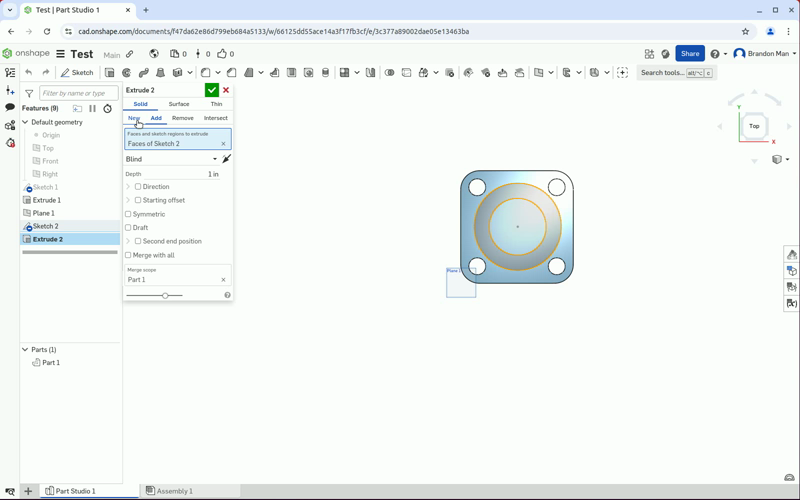
click(137, 120)
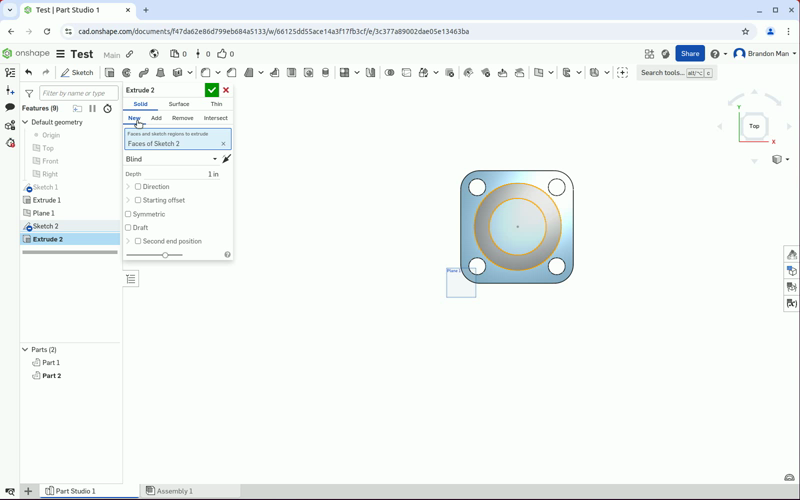
key(tab, 4)
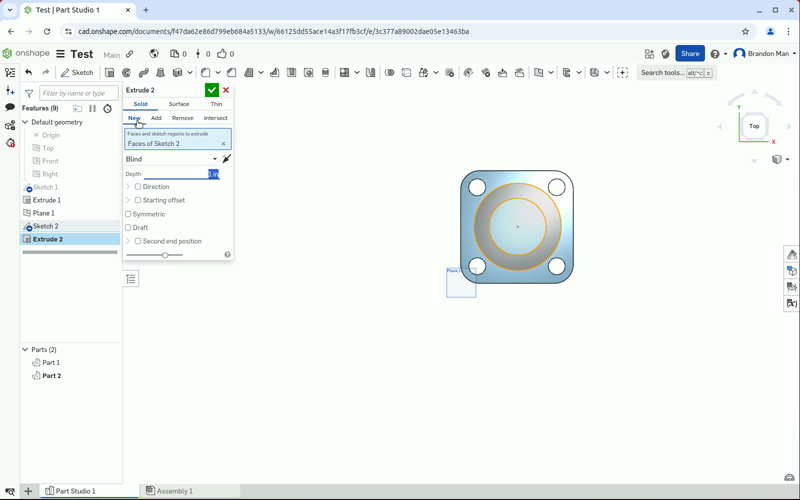
text(6.258)
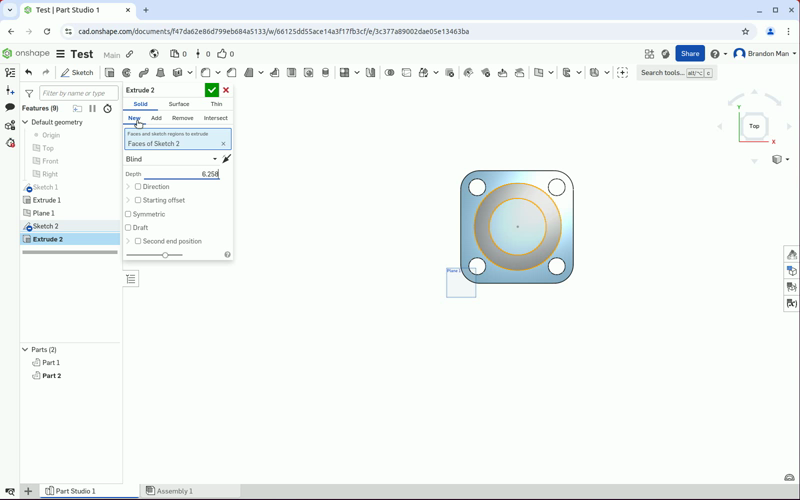
key(enter)
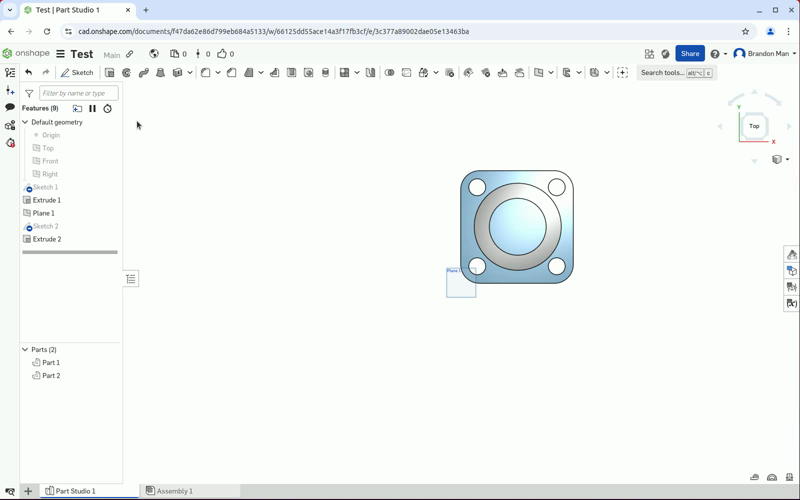
key(shift+h)
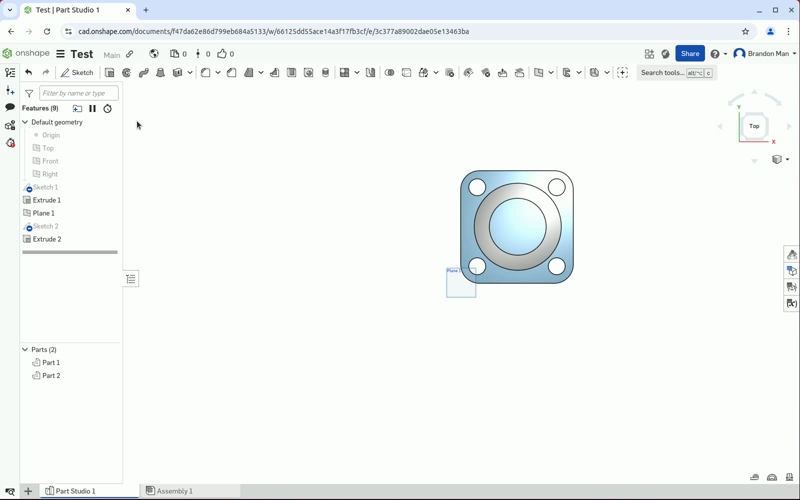
key(shift+h)
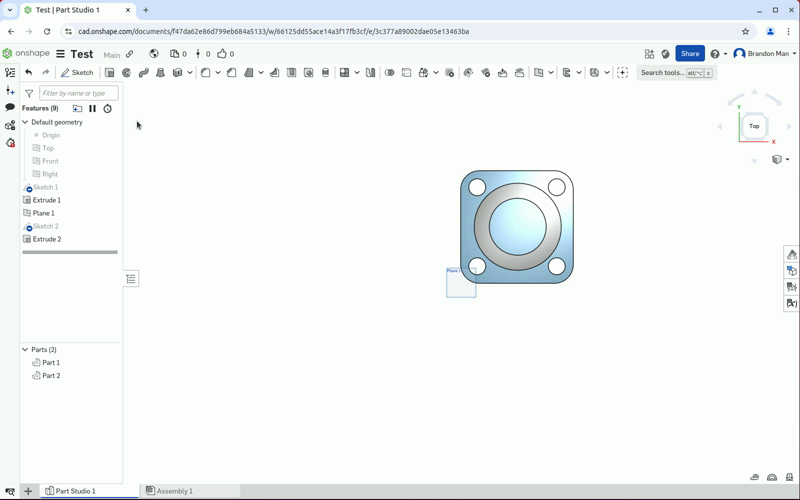
mouse_move(73, 189)
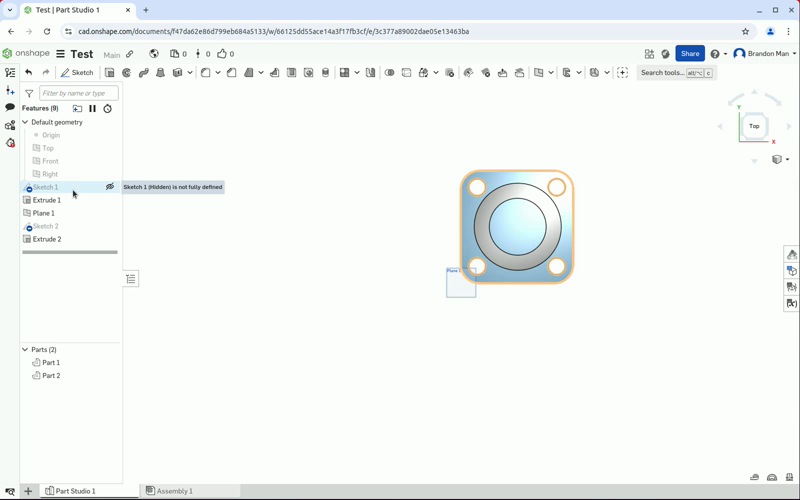
click(73, 189)
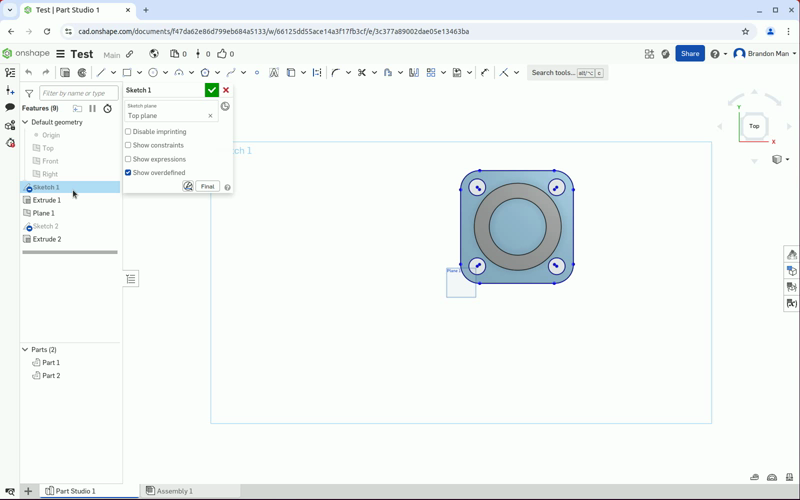
mouse_move(229, 92)
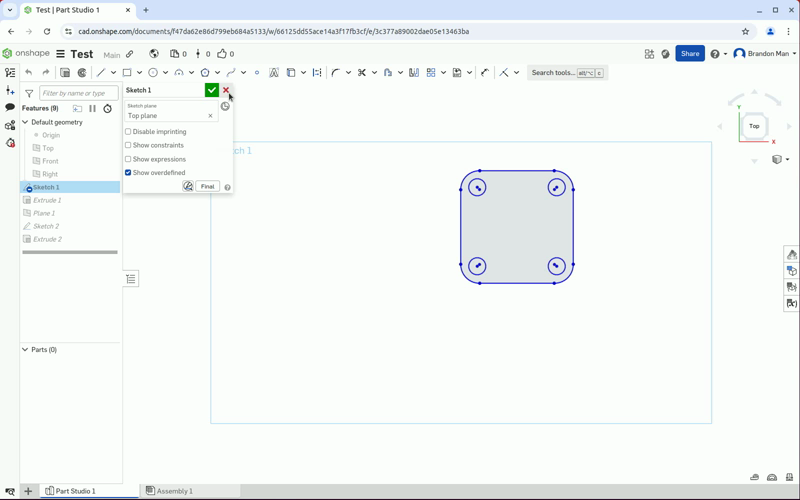
click(229, 92)
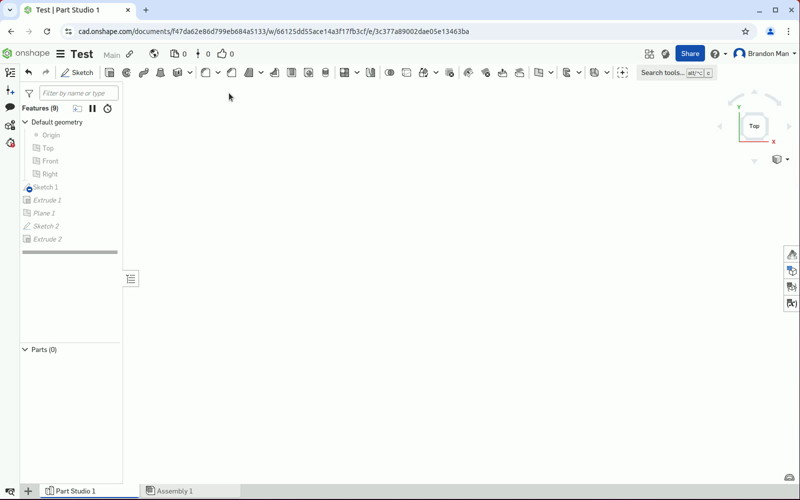
mouse_move(541, 75)
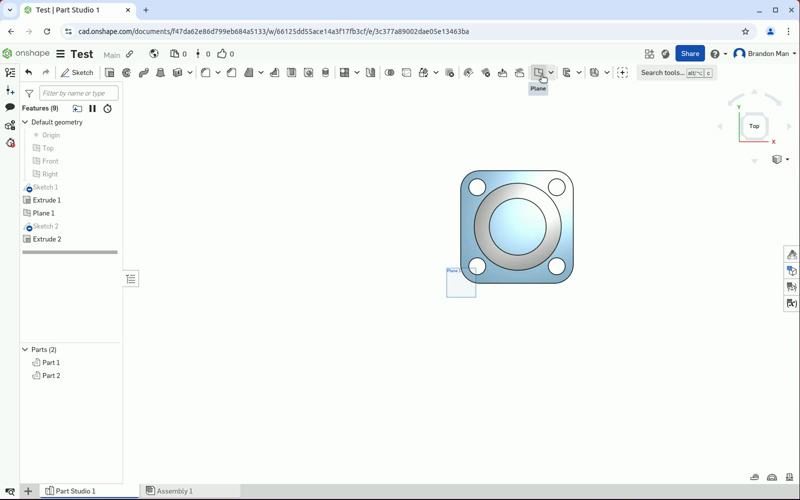
click(541, 75)
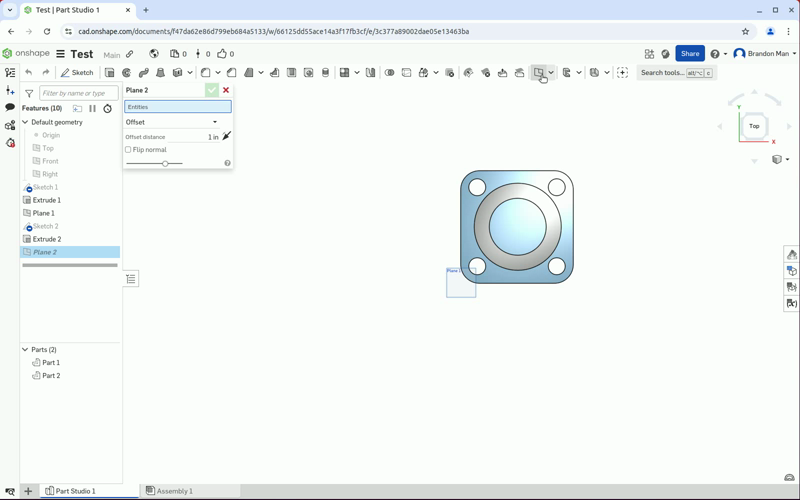
mouse_move(73, 150)
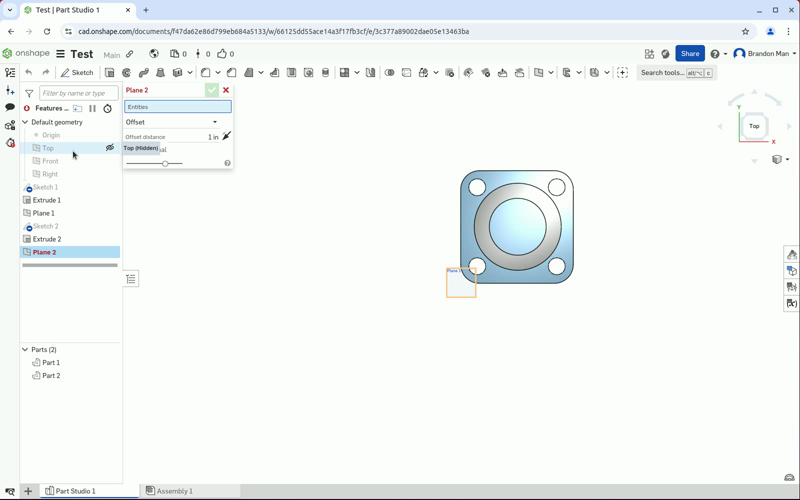
click(73, 150)
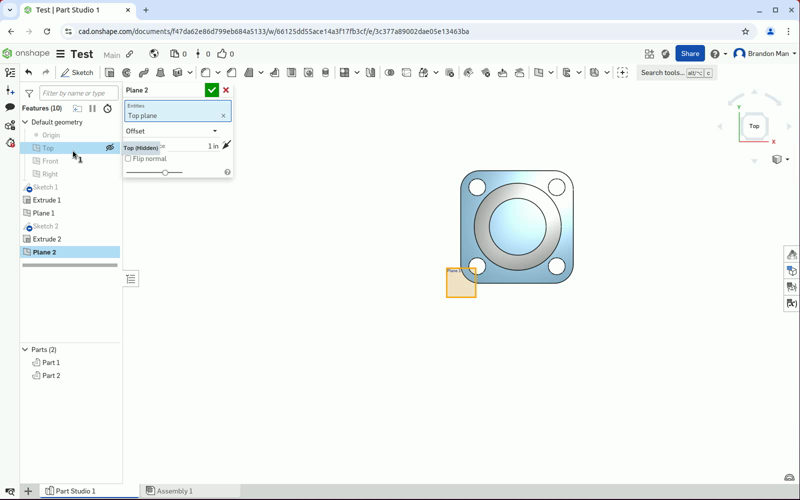
key(tab, 2)
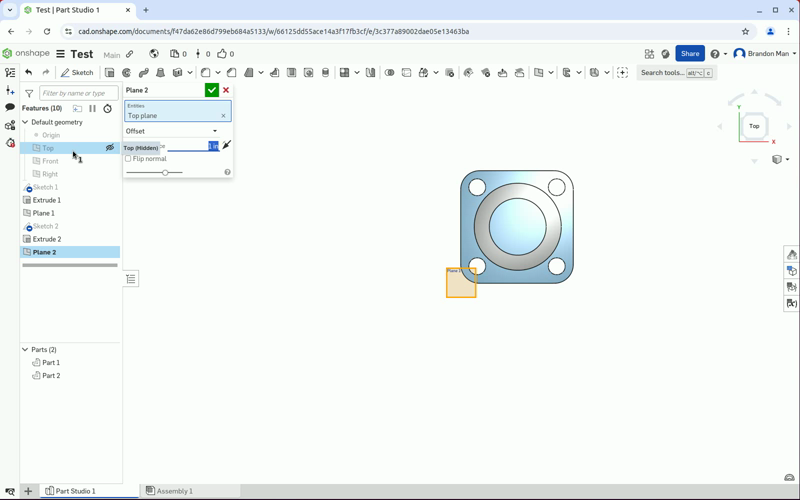
text(10.106)
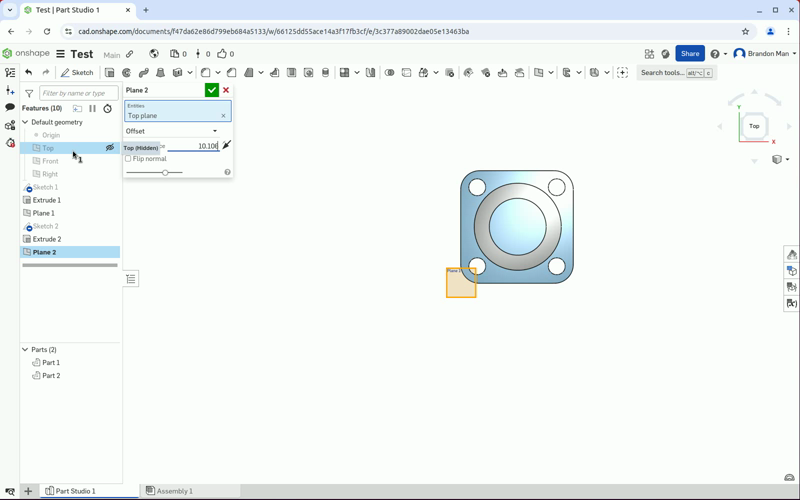
key(enter, 2)
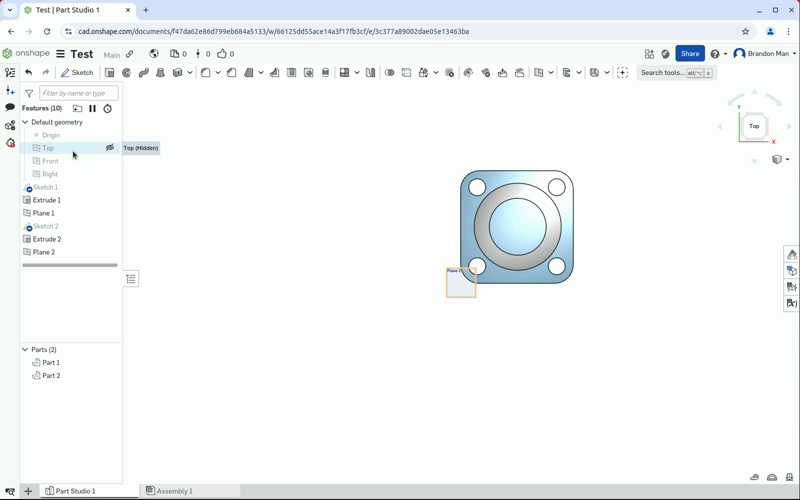
key(shift+s)
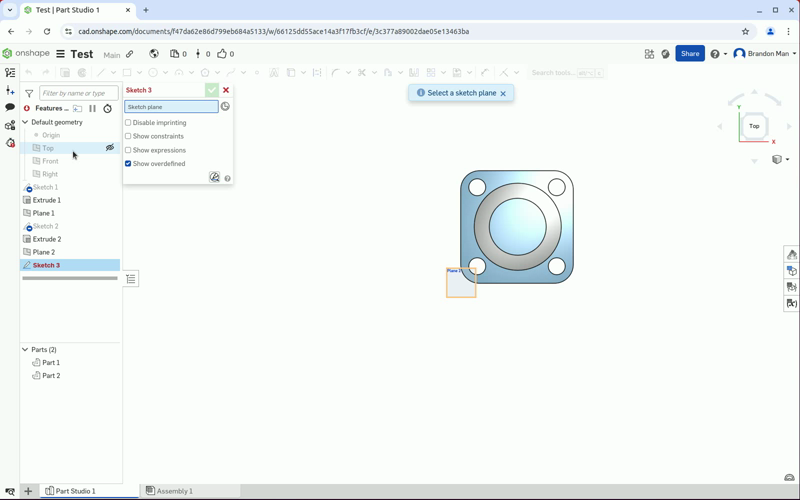
mouse_move(73, 254)
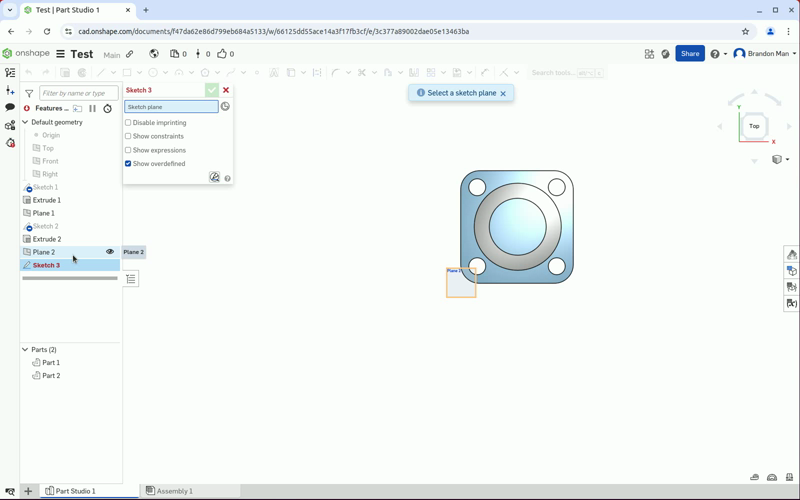
click(73, 254)
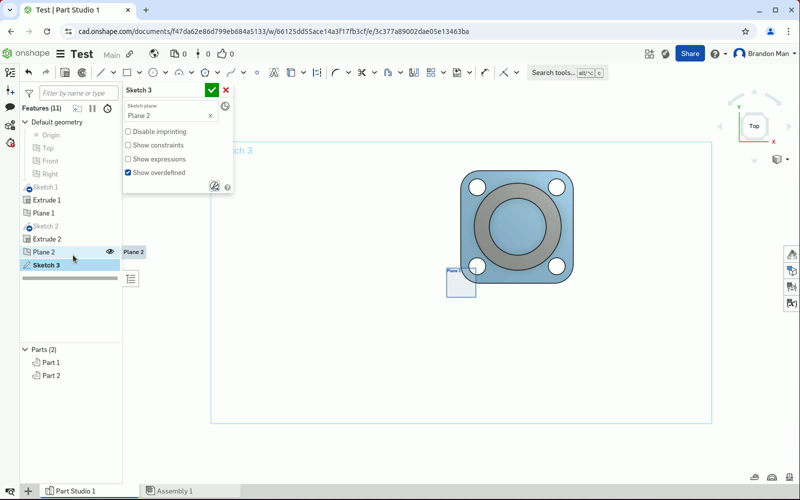
mouse_move(73, 352)
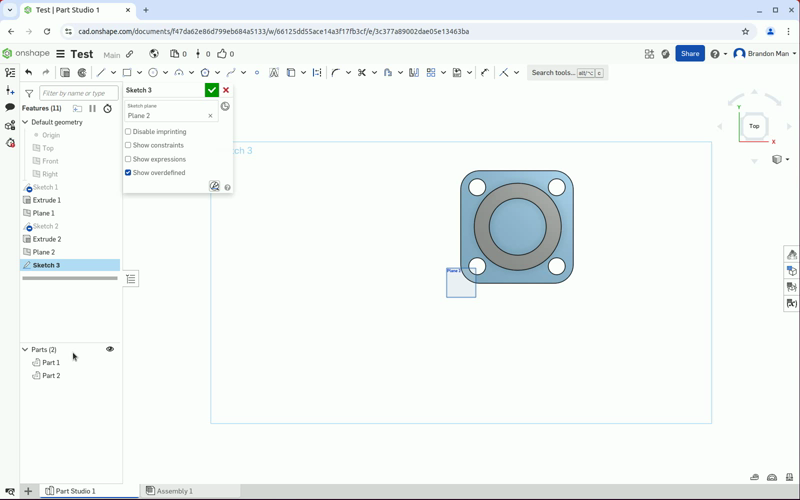
key(y)
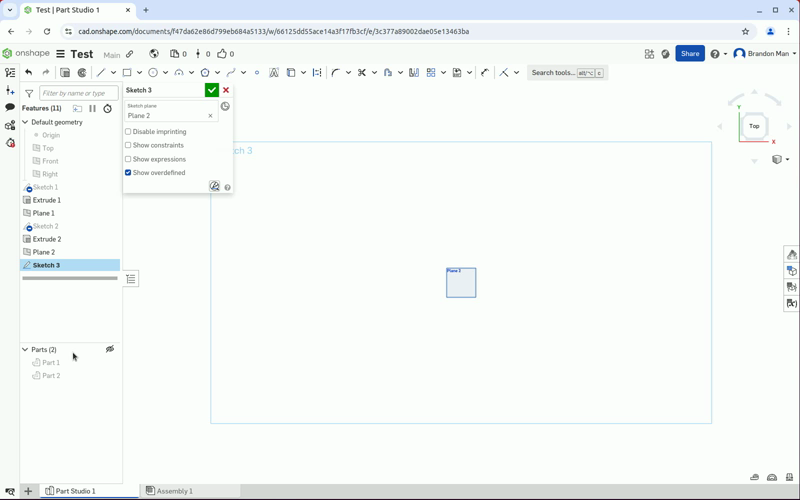
key(c)
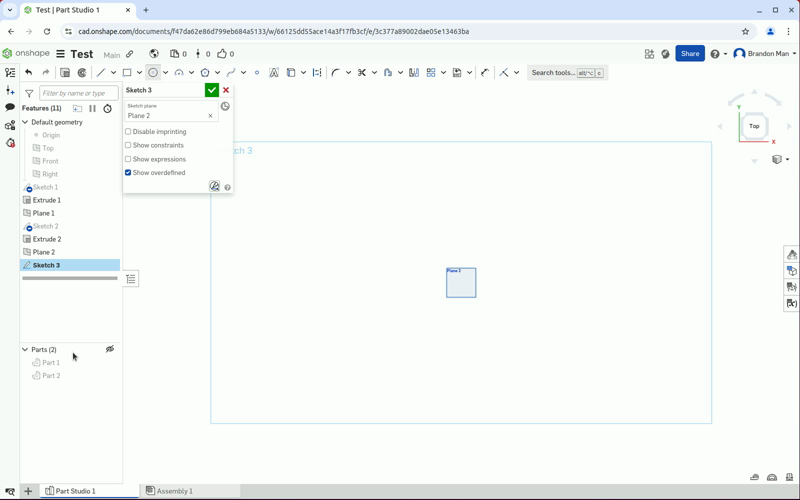
key_down(shift)
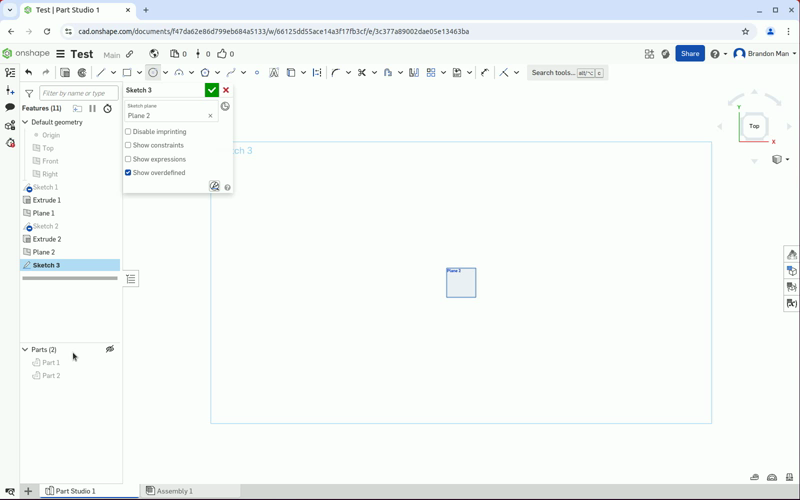
mouse_move(517, 226)
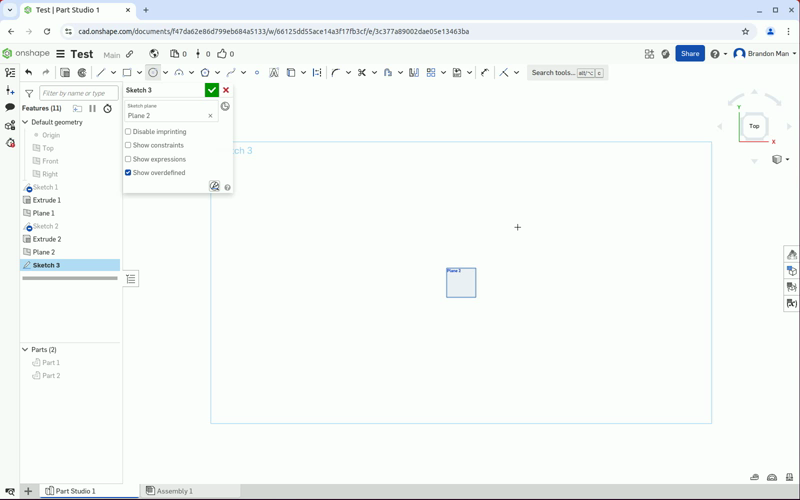
click(517, 226)
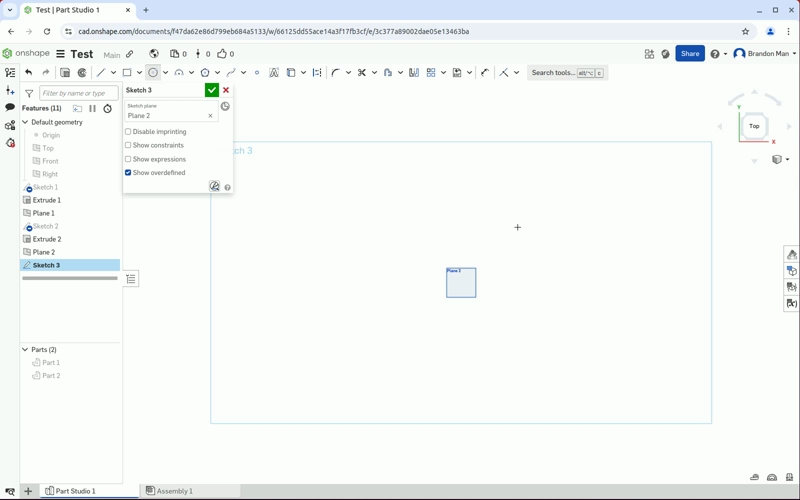
key_up(shift)
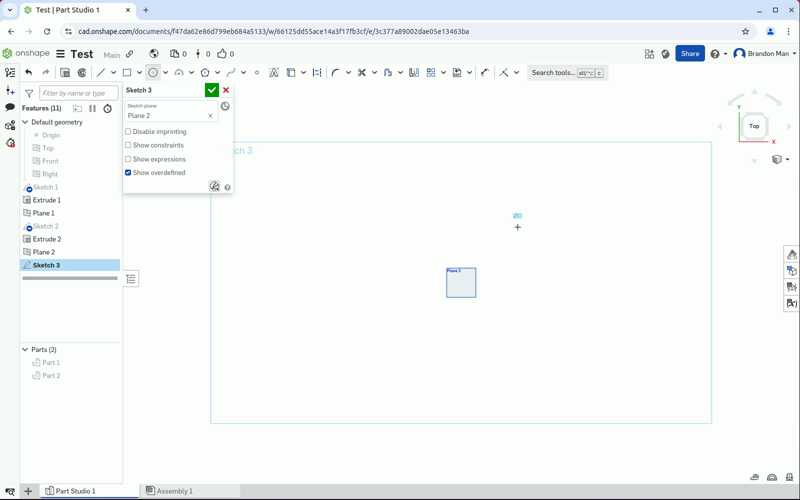
mouse_move(546, 226)
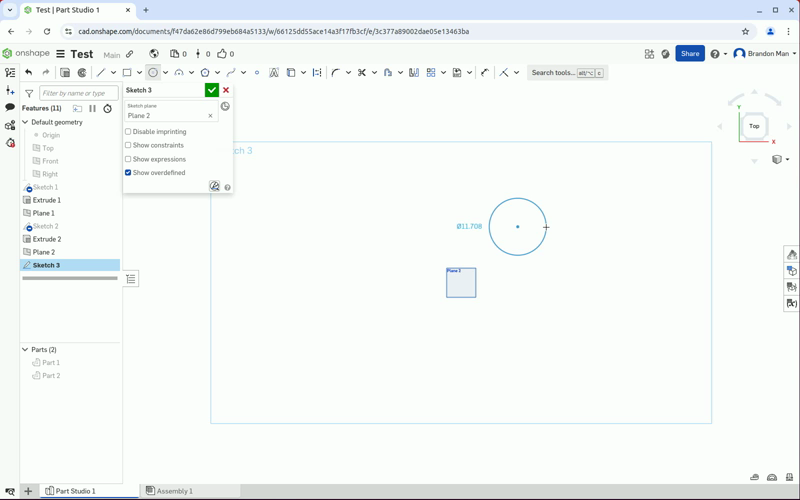
click(546, 226)
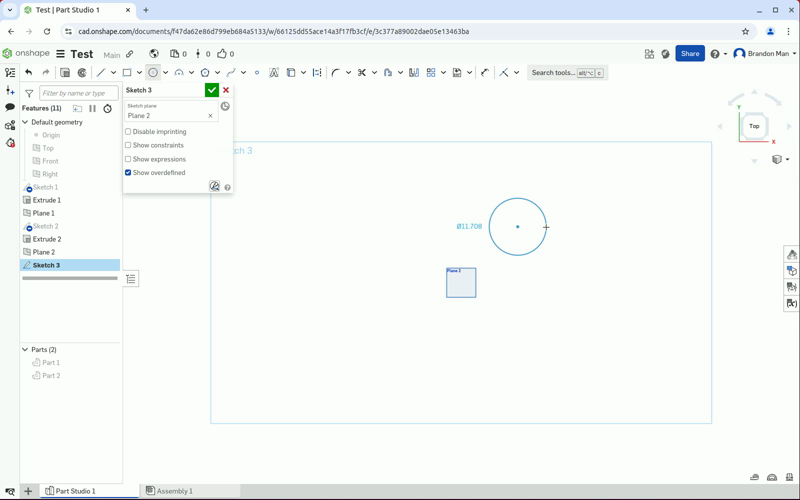
key(esc)
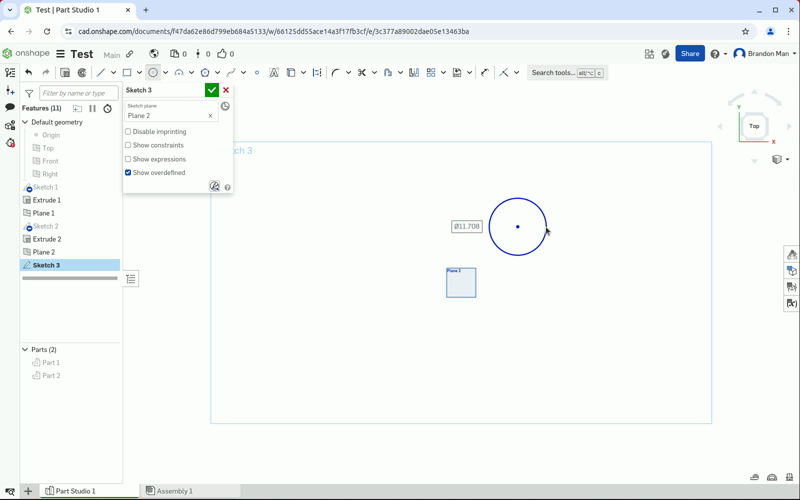
mouse_move(527, 237)
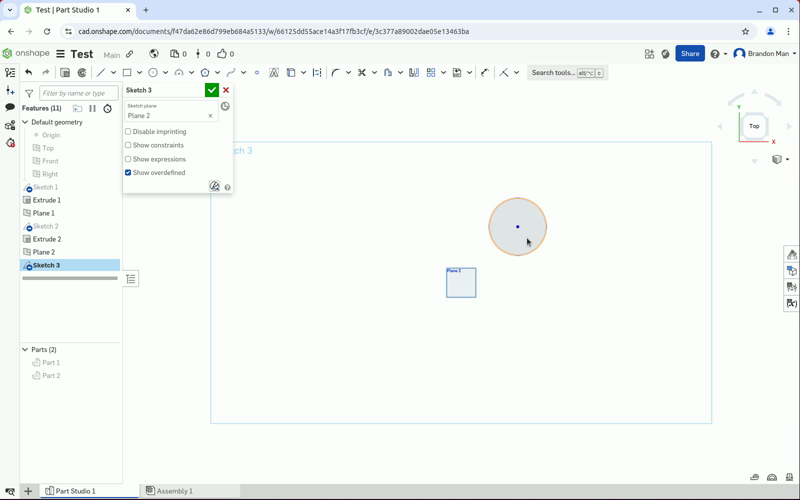
click(527, 237)
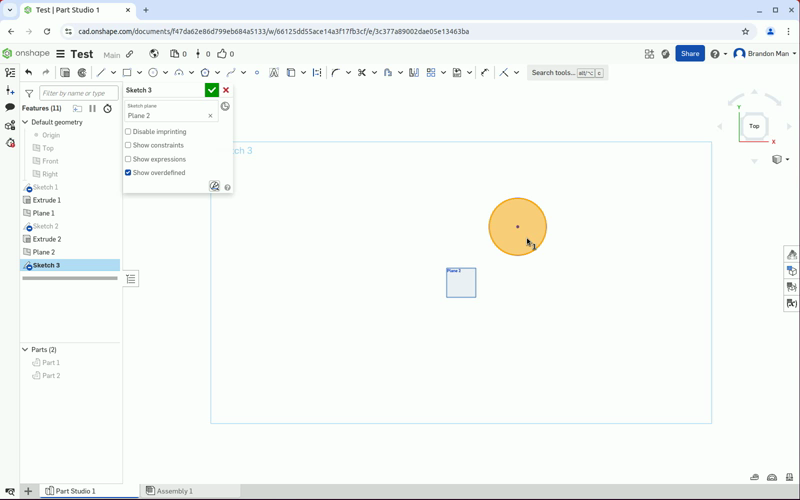
mouse_move(73, 352)
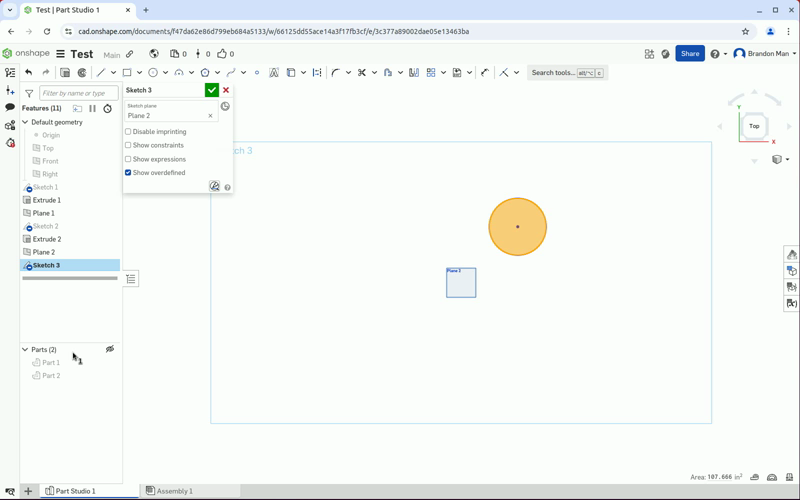
key(shift+y)
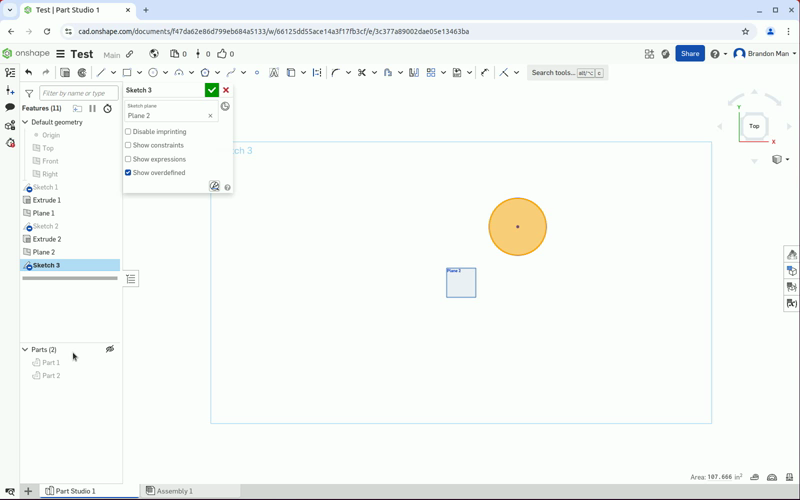
key(shift+e)
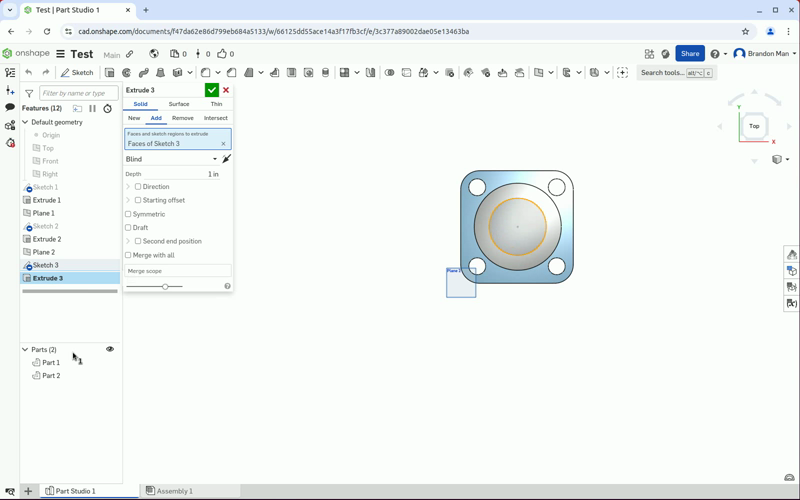
mouse_move(143, 106)
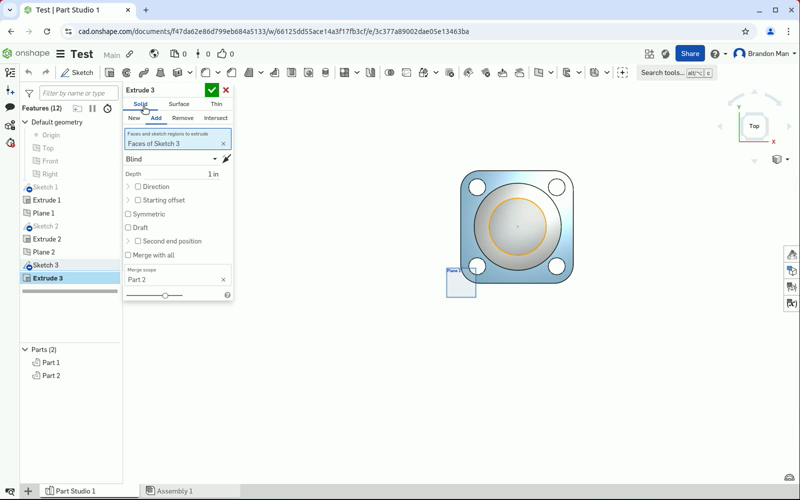
click(143, 106)
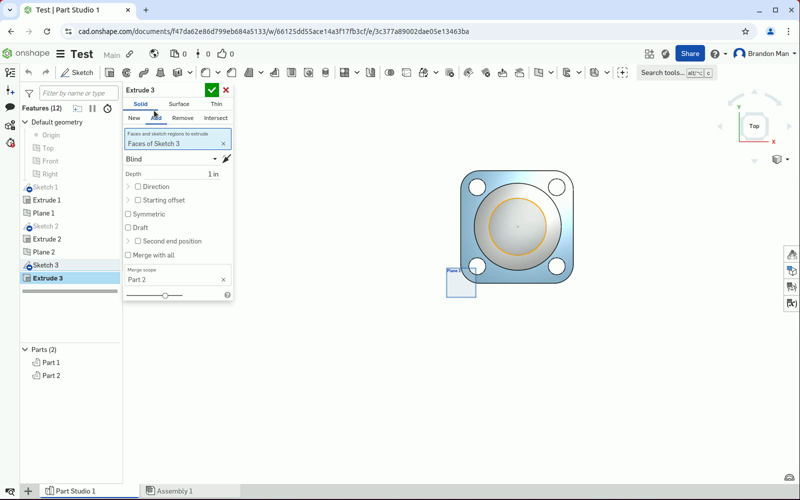
mouse_move(186, 120)
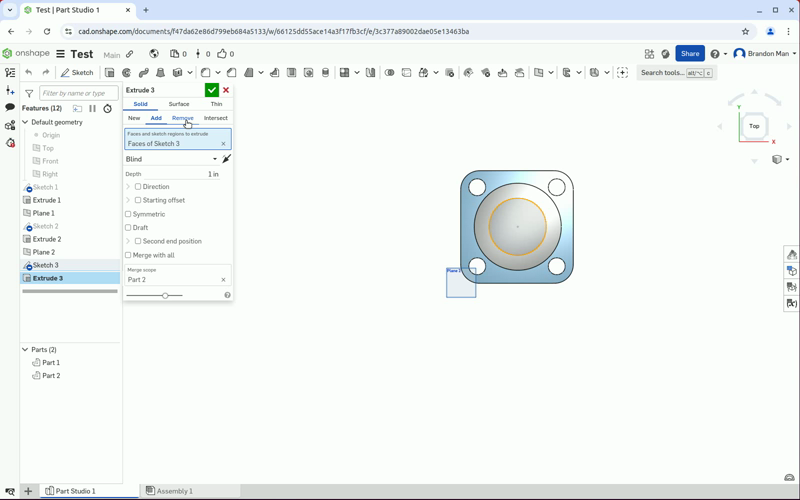
click(186, 120)
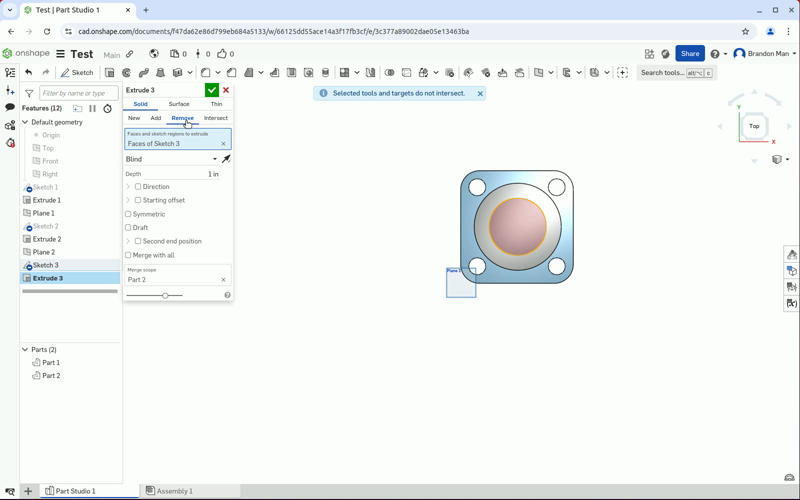
key(tab, 4)
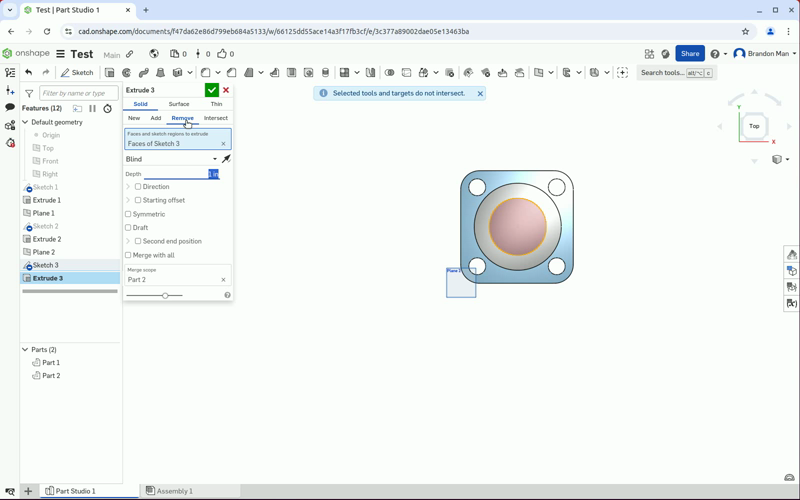
text(1.685)
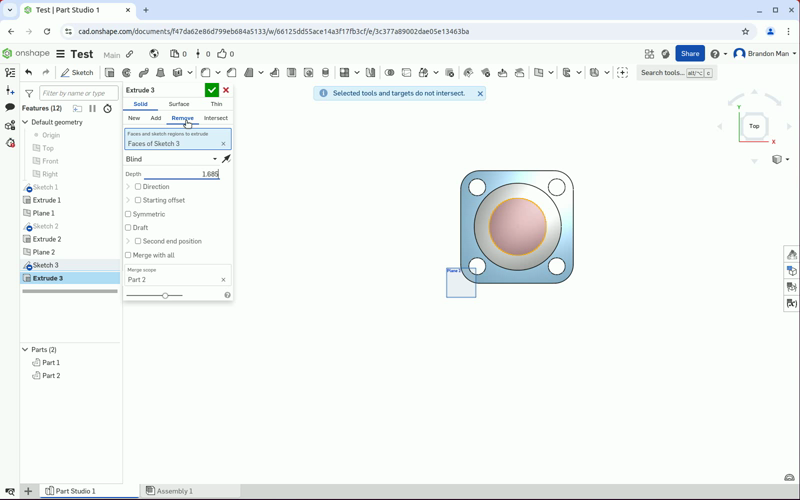
key(tab, 6)
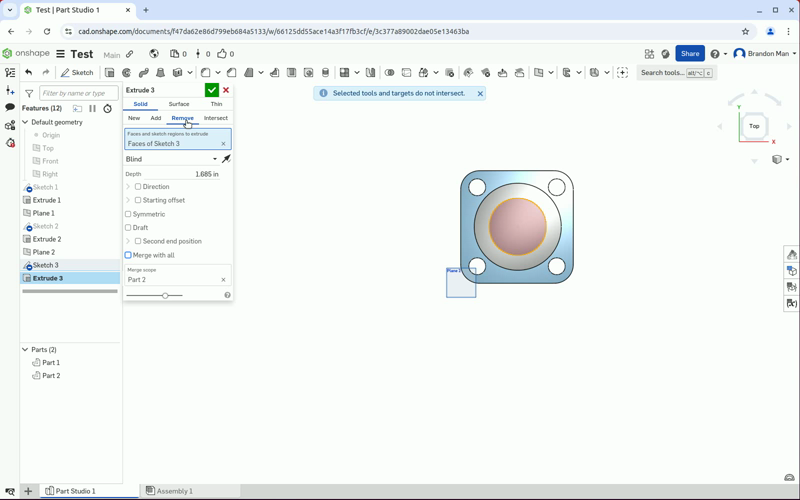
key(space)
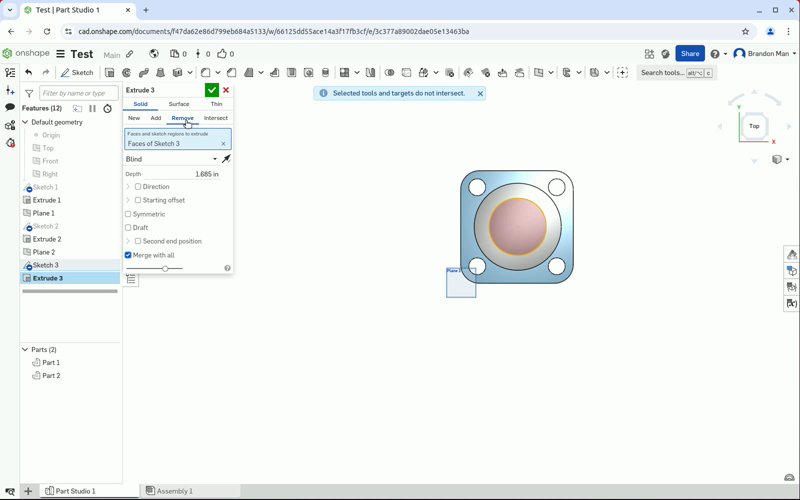
key(enter)
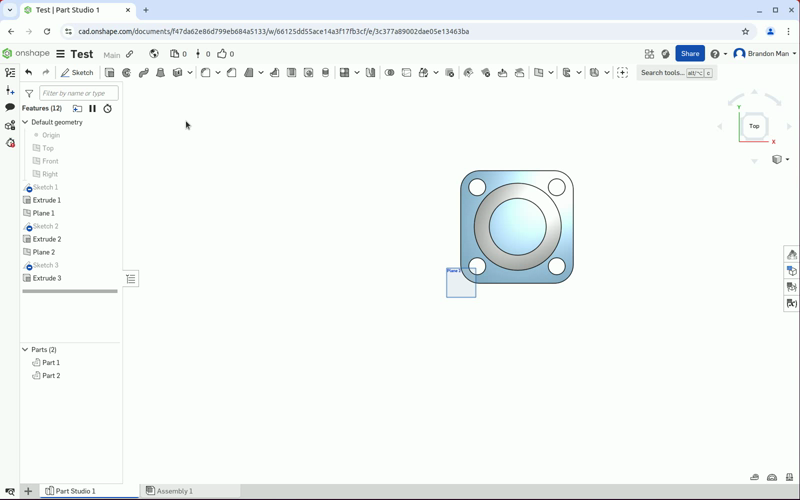
key(shift+h)
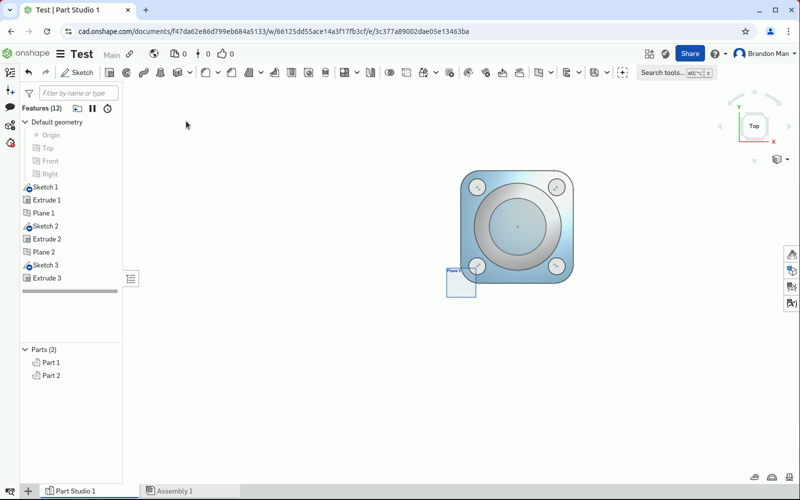
key(shift+h)
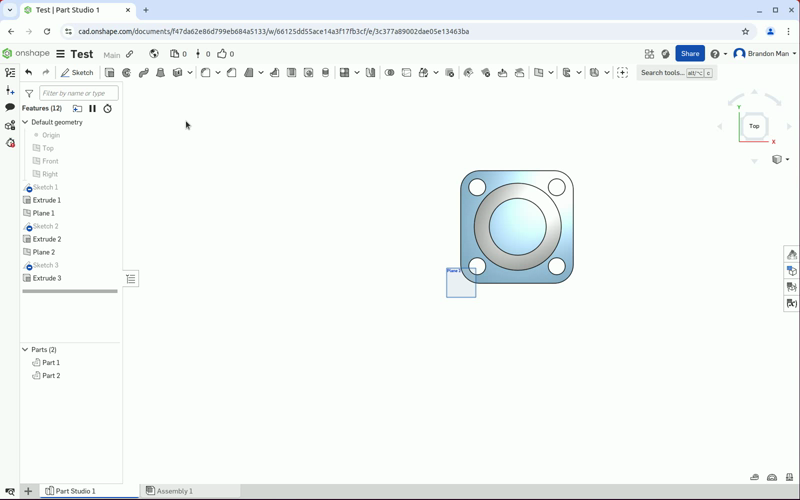
mouse_move(73, 189)
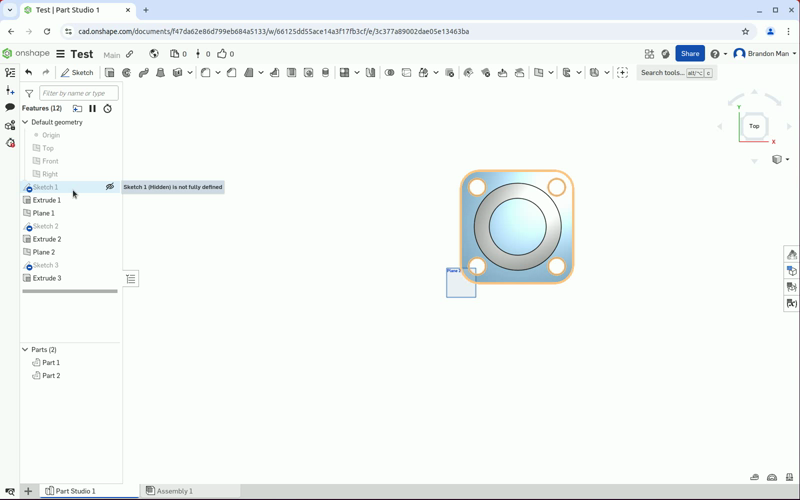
click(73, 189)
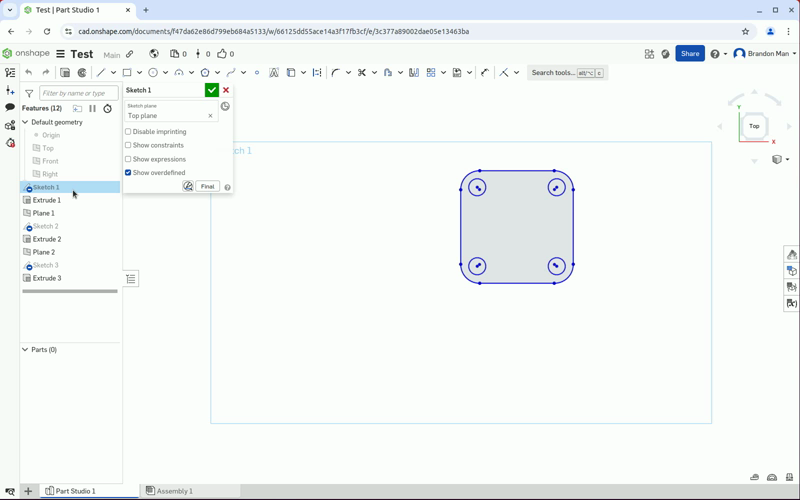
mouse_move(229, 92)
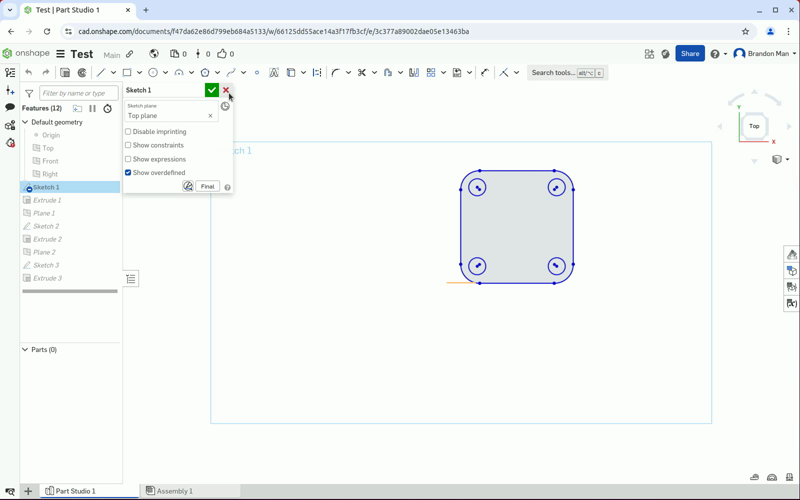
click(229, 92)
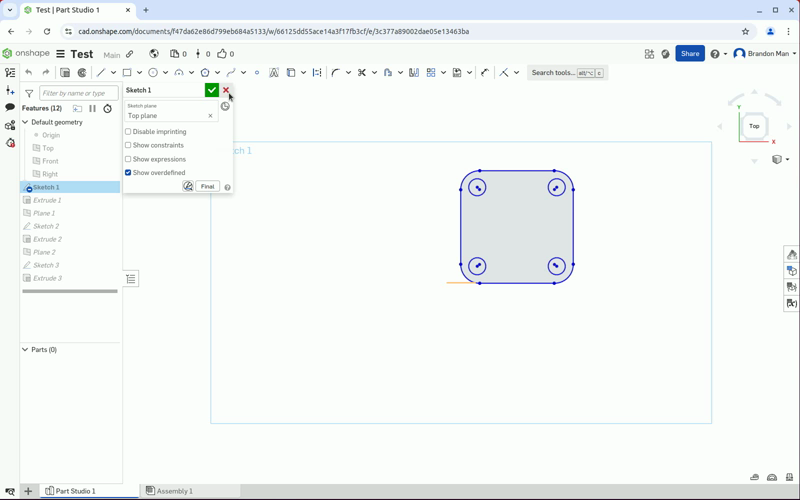
key(shift+s)
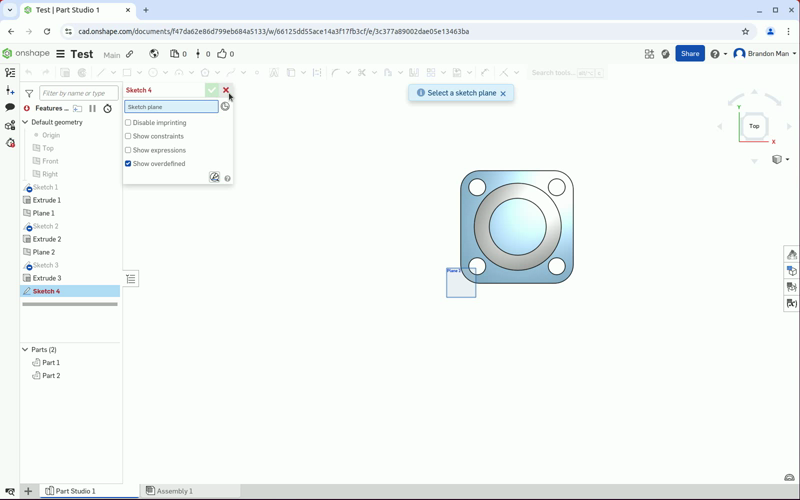
mouse_move(73, 254)
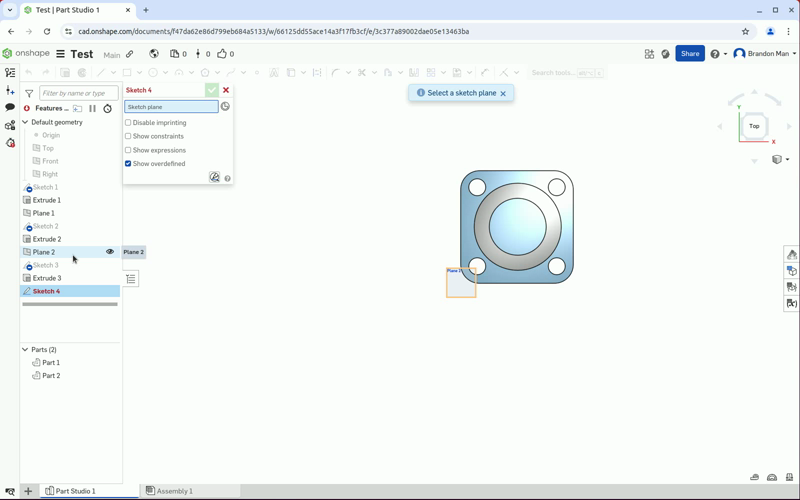
click(73, 254)
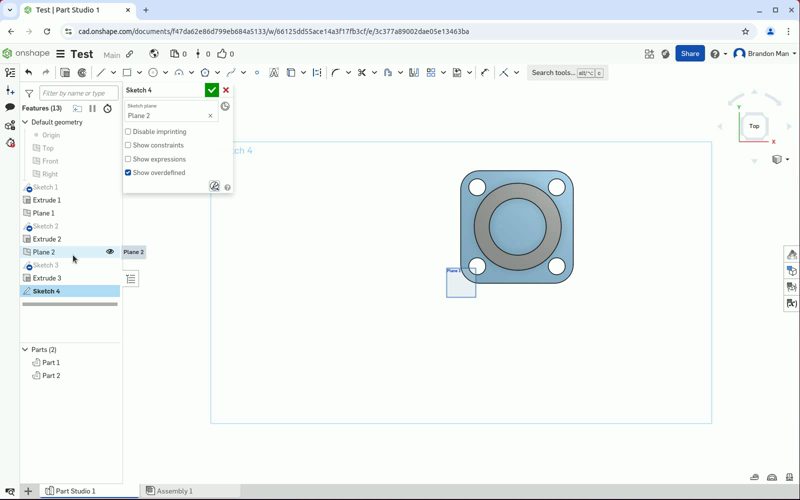
mouse_move(73, 352)
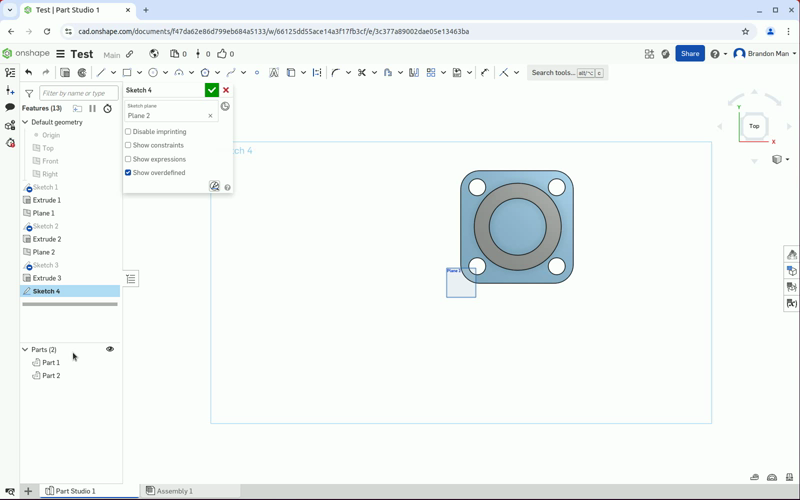
key(y)
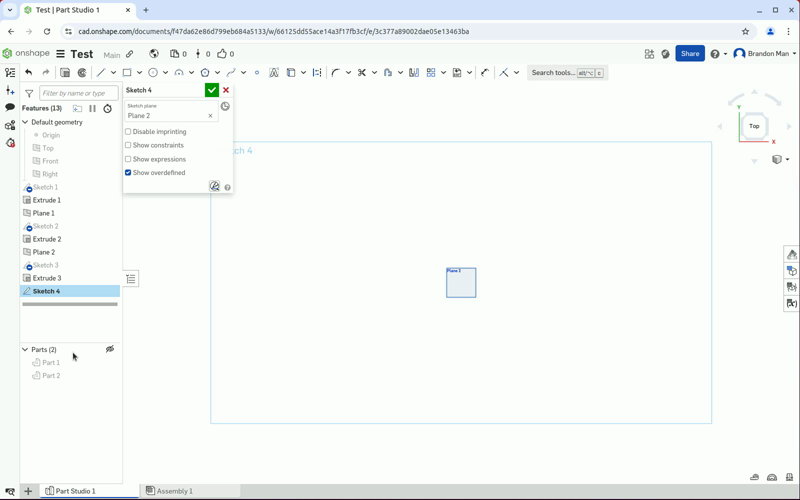
key(c)
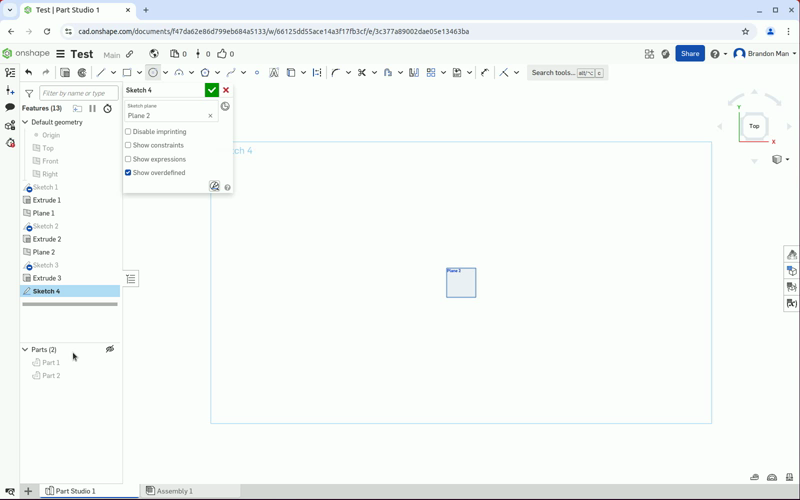
key_down(shift)
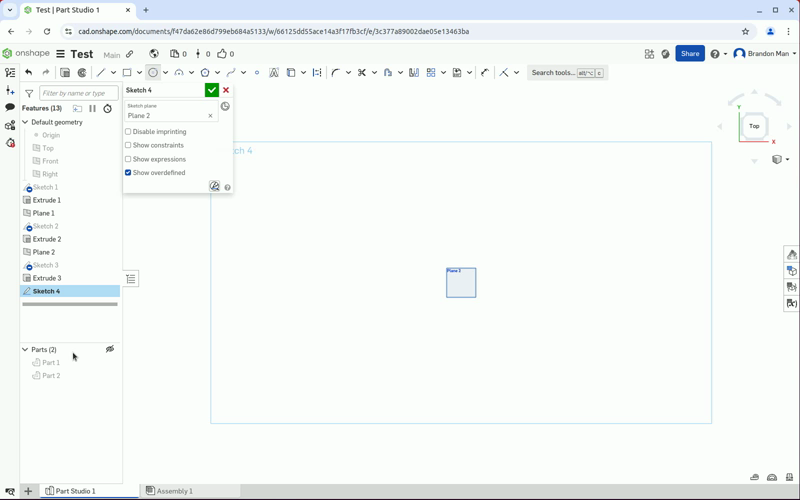
mouse_move(517, 226)
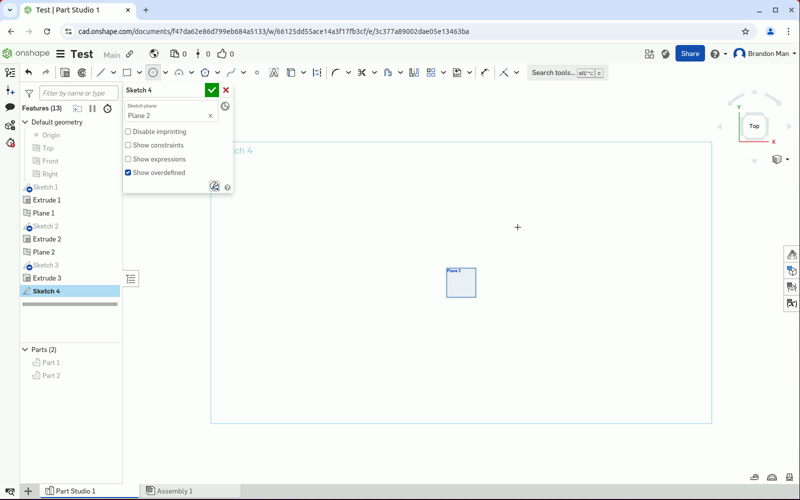
click(517, 226)
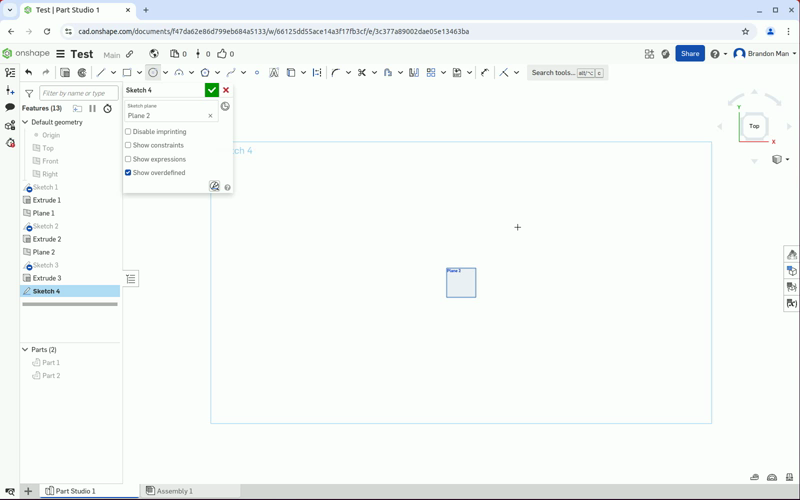
key_up(shift)
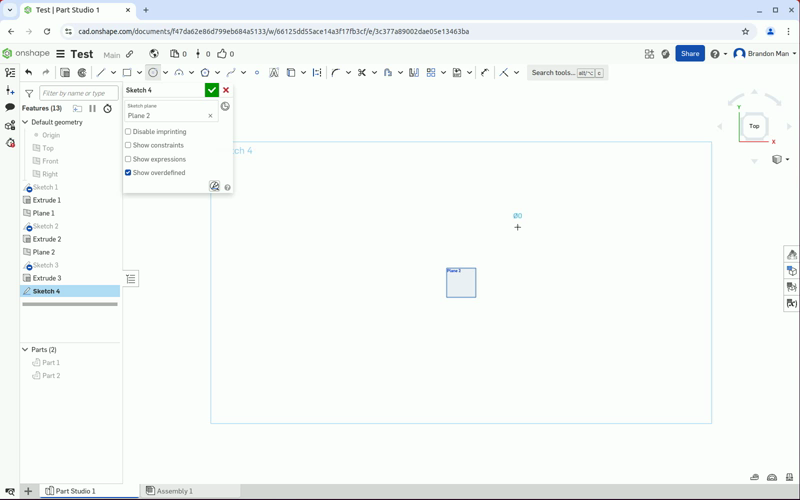
mouse_move(549, 226)
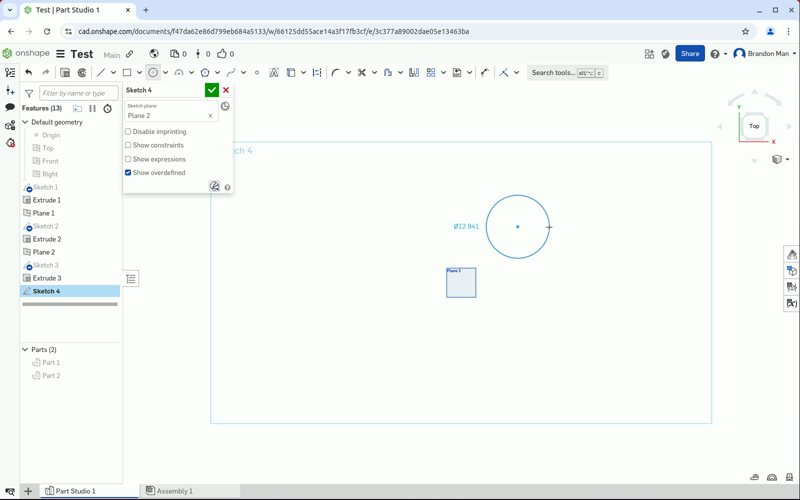
click(549, 226)
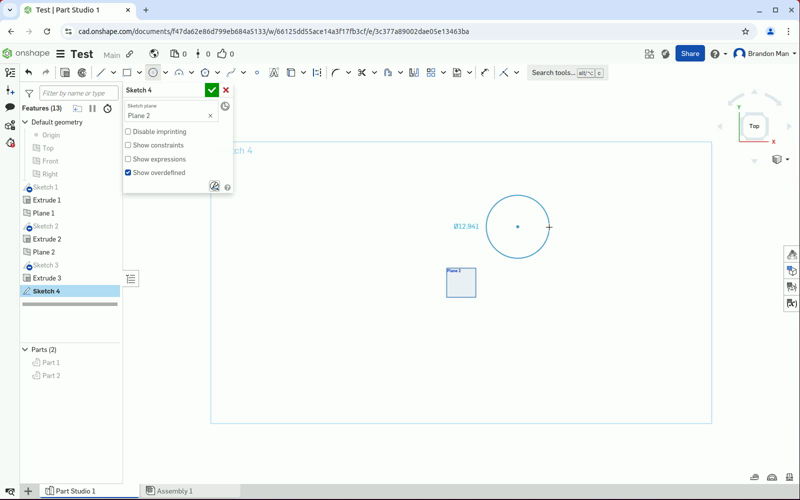
key(esc)
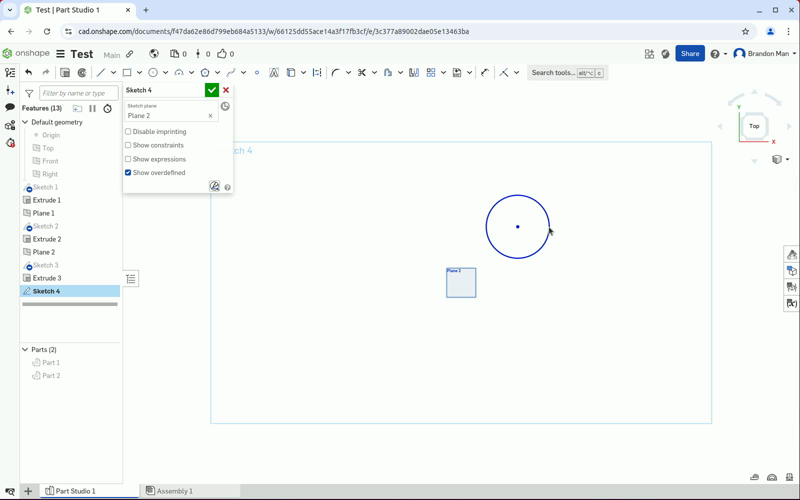
key(c)
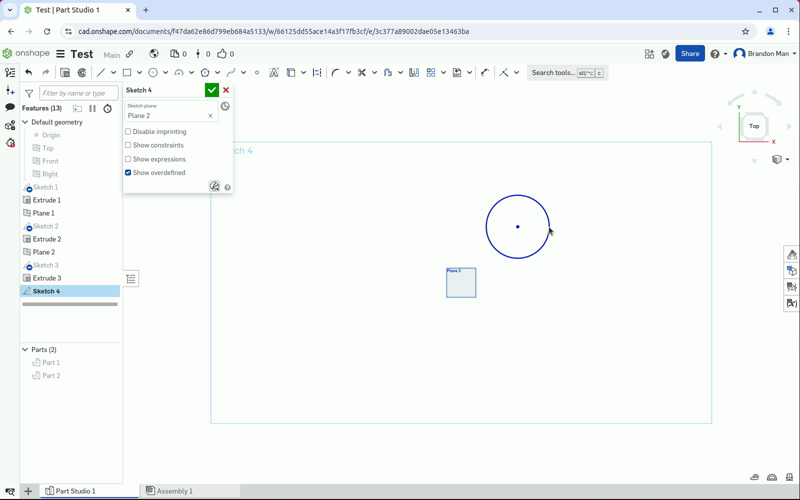
key_down(shift)
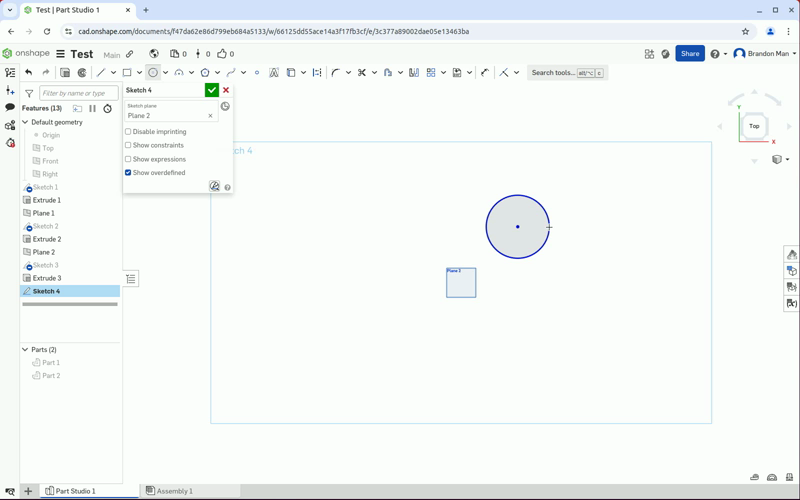
mouse_move(517, 226)
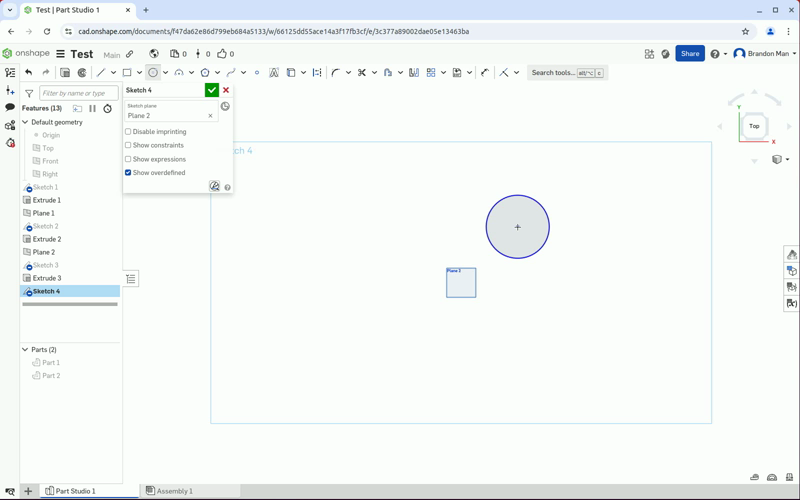
click(517, 226)
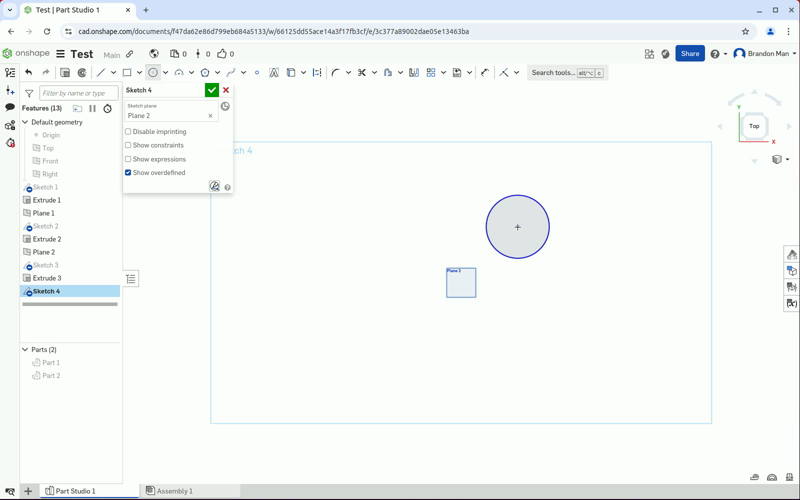
key_up(shift)
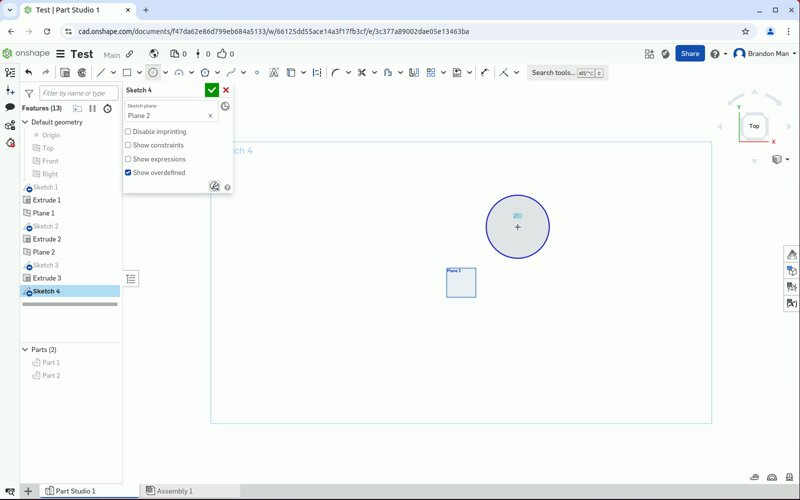
mouse_move(545, 226)
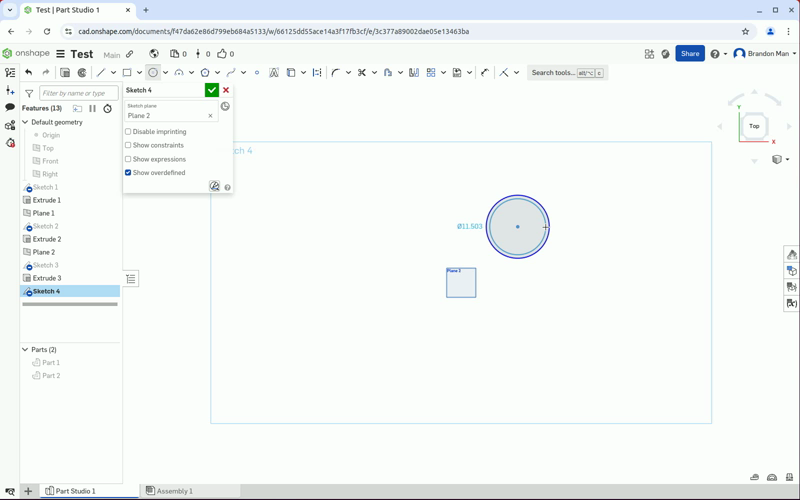
scroll(6)
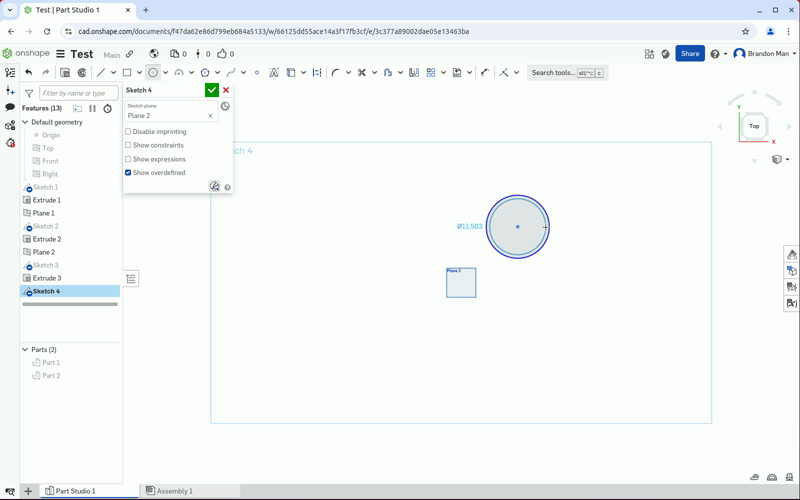
scroll(6)
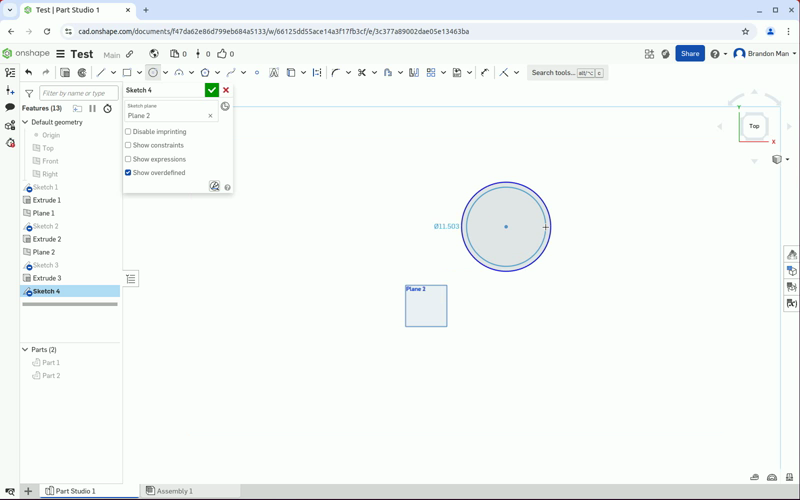
scroll(6)
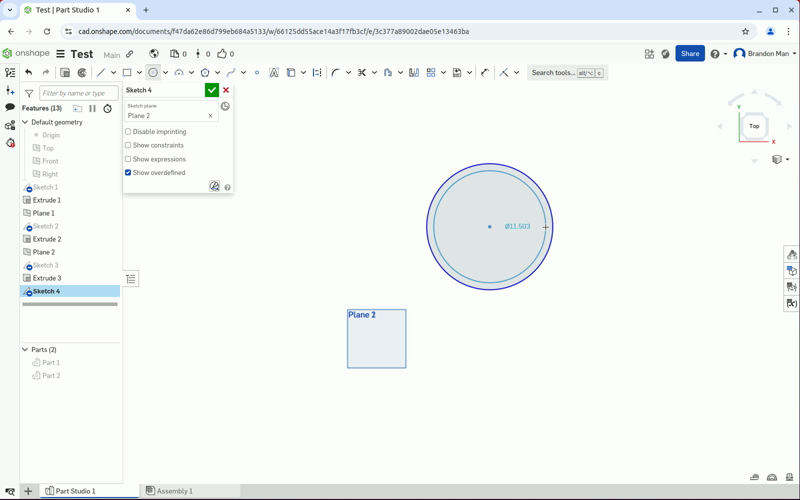
scroll(6)
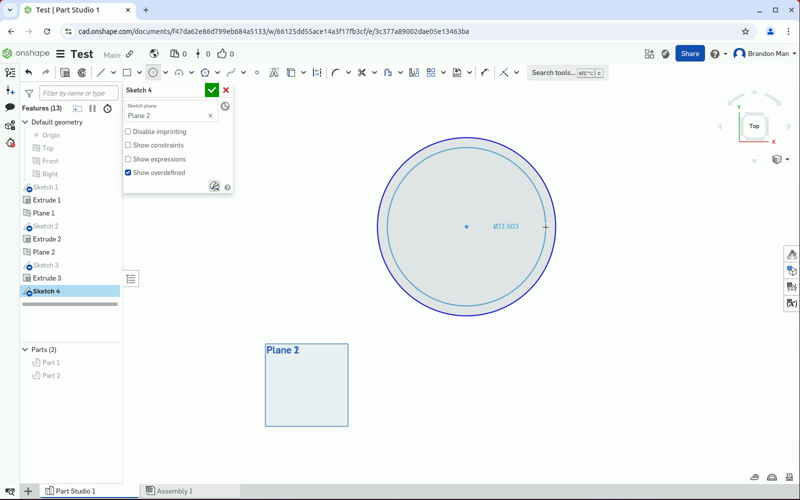
scroll(6)
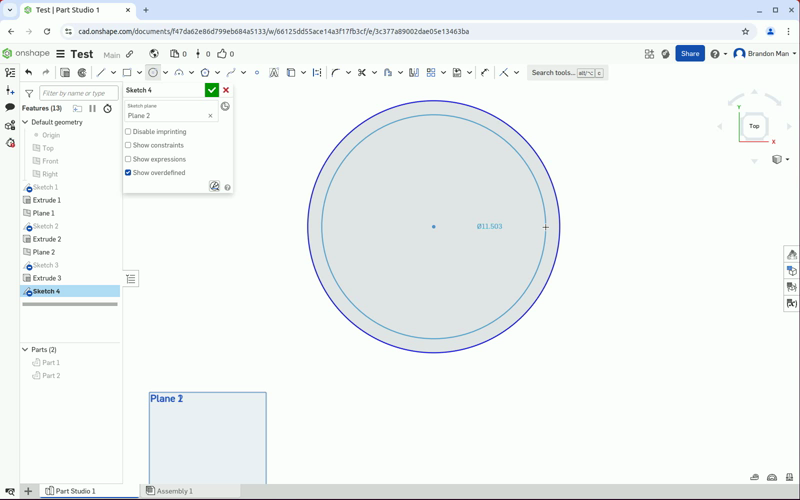
scroll(6)
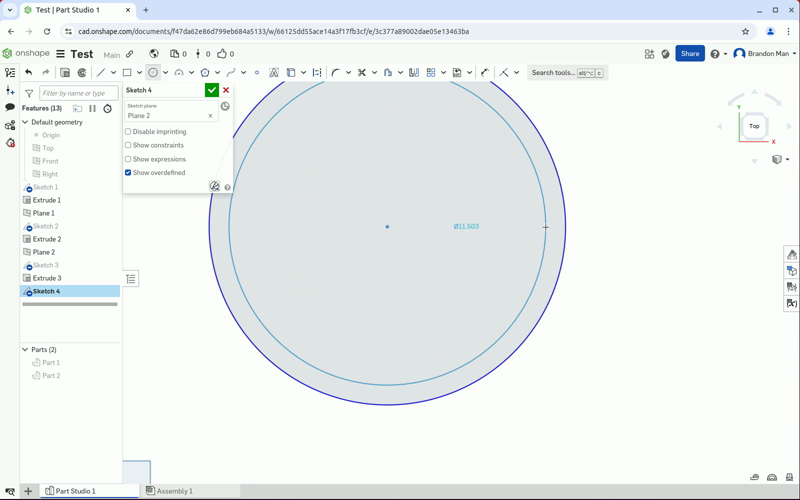
scroll(6)
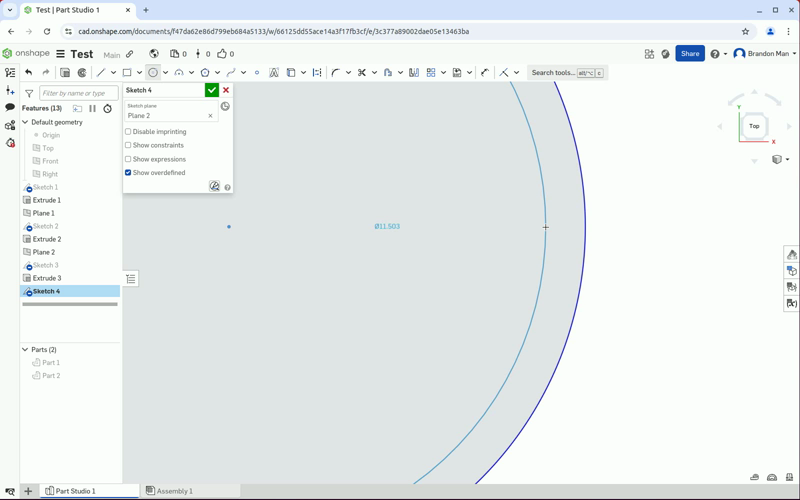
click(545, 226)
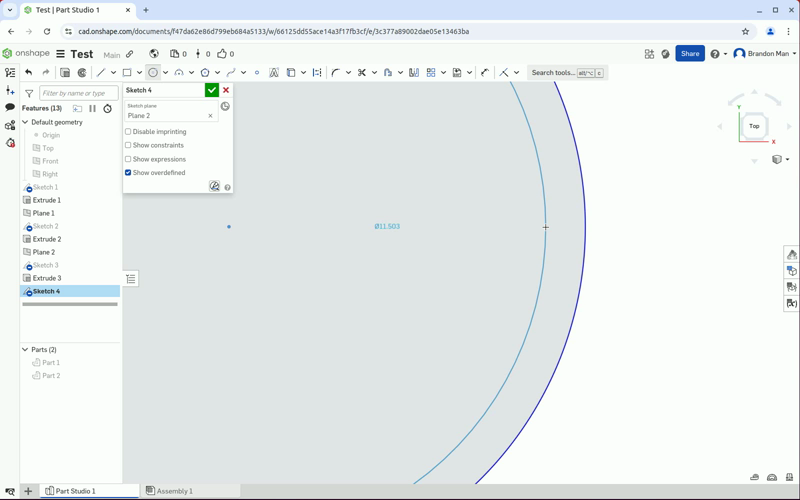
scroll(-6)
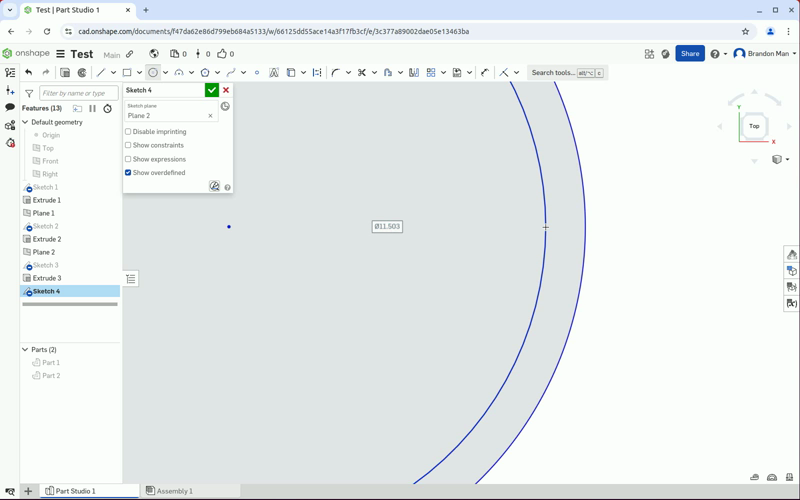
scroll(-6)
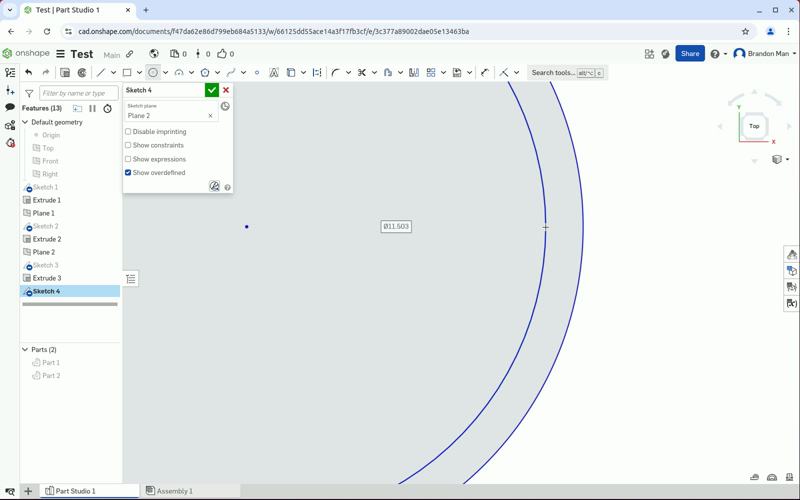
scroll(-6)
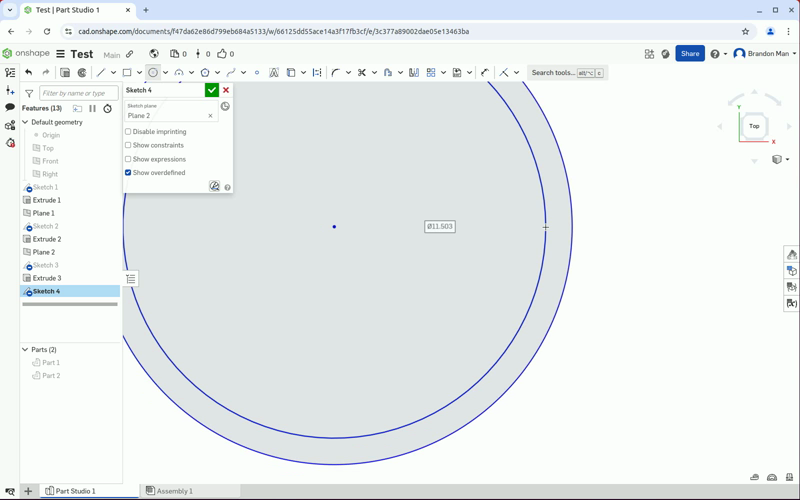
scroll(-6)
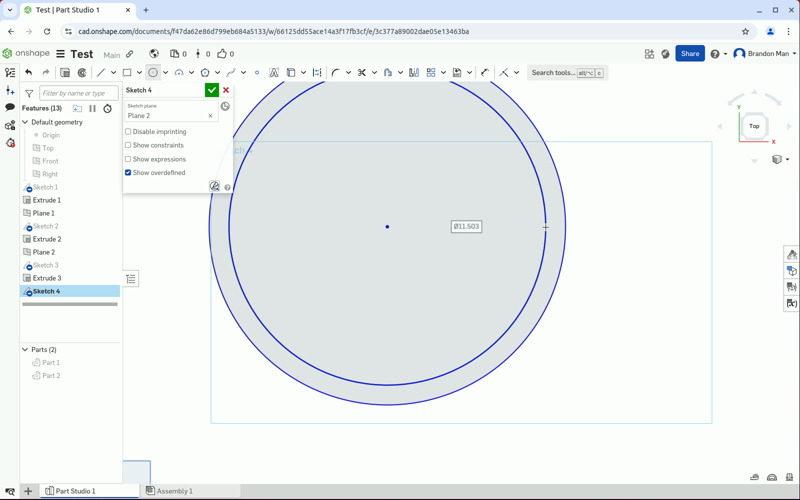
scroll(-6)
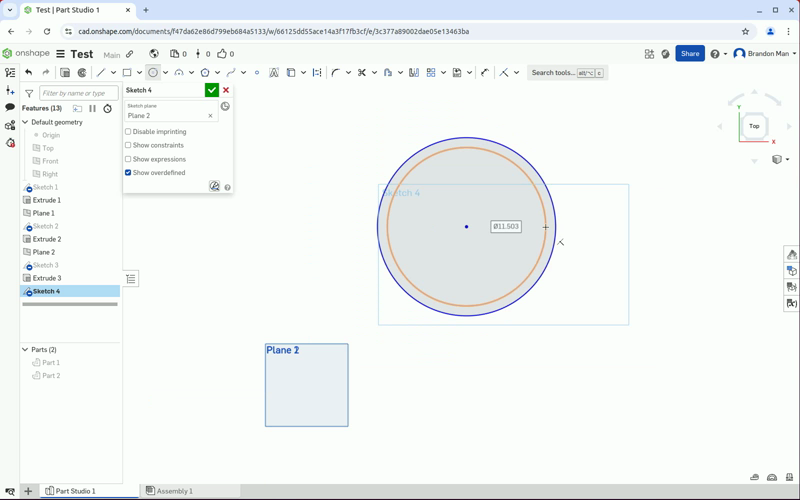
scroll(-6)
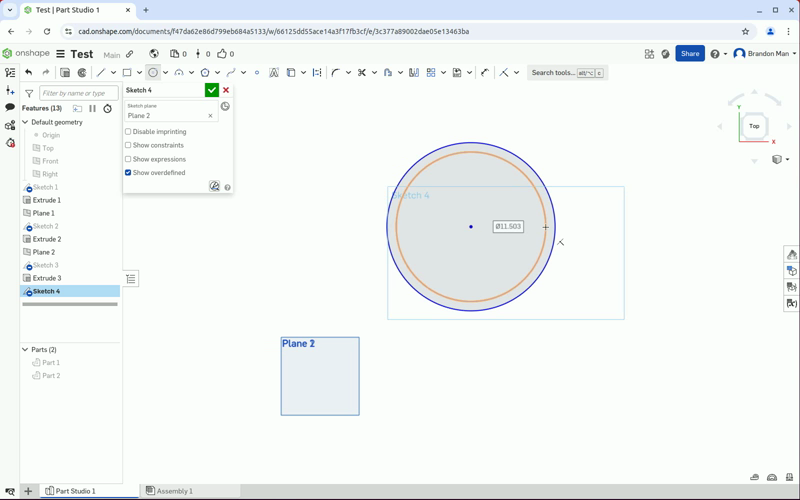
scroll(-6)
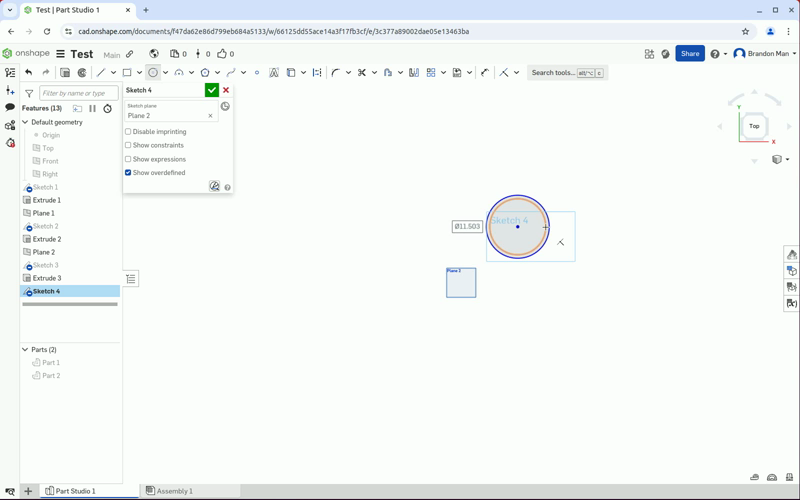
key(esc)
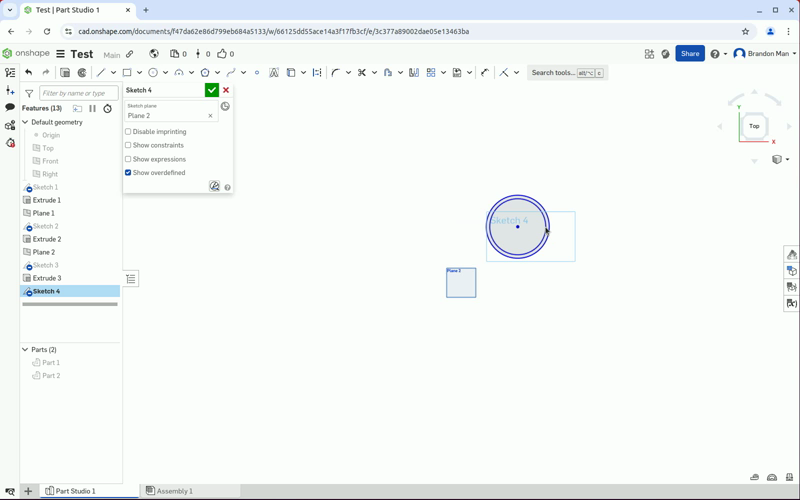
mouse_move(528, 199)
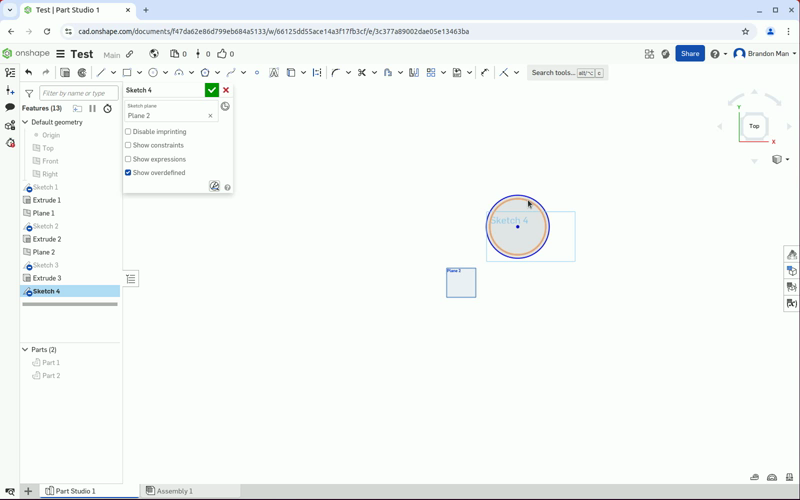
scroll(6)
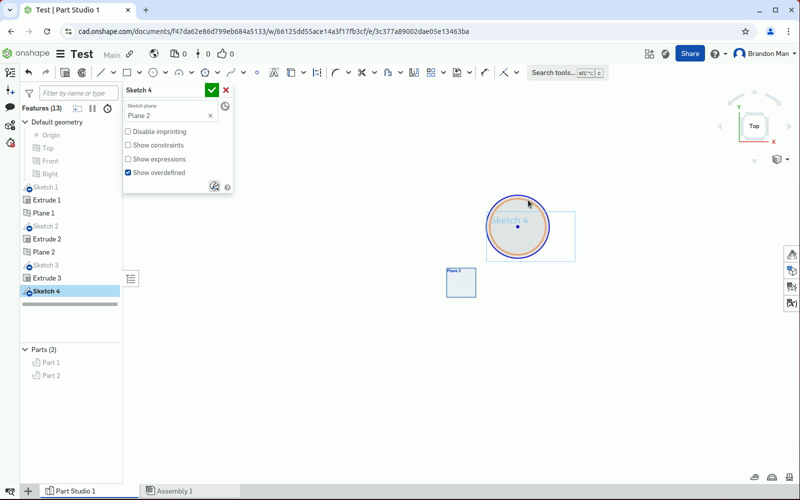
scroll(6)
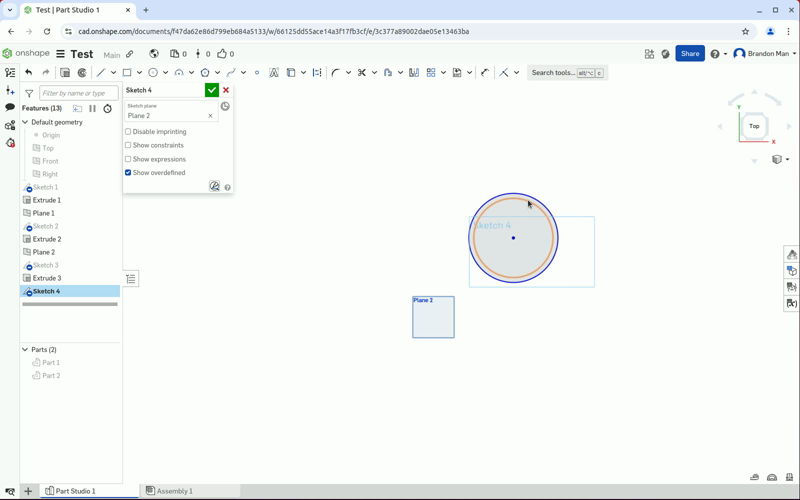
scroll(6)
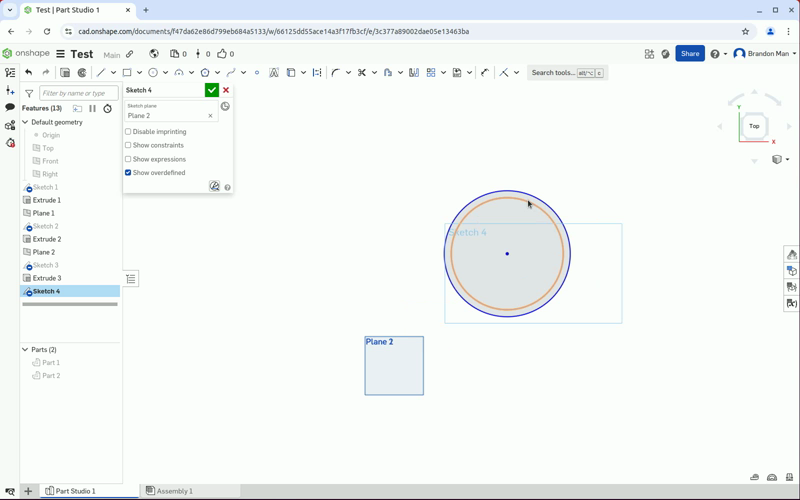
scroll(6)
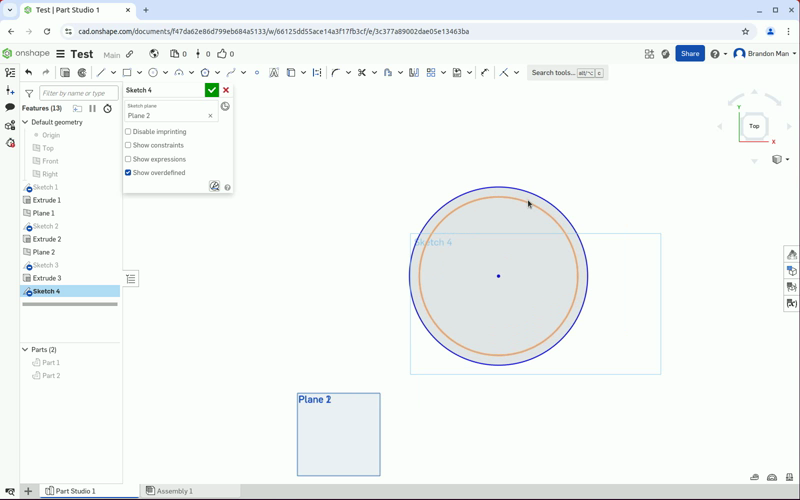
scroll(6)
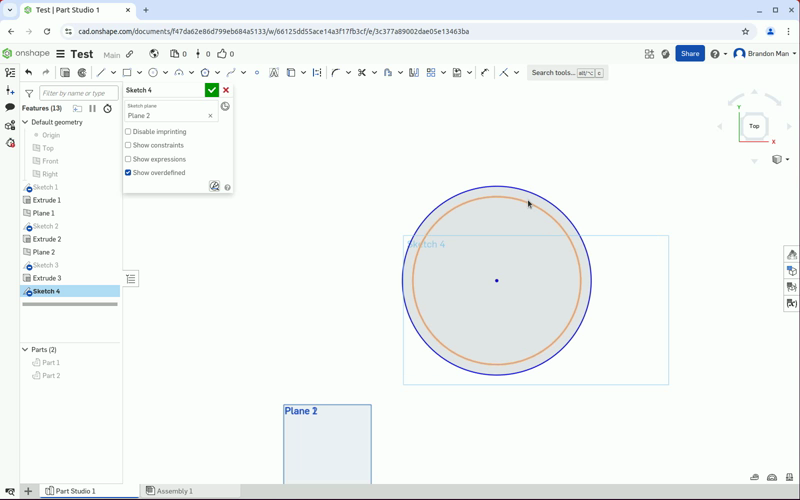
scroll(6)
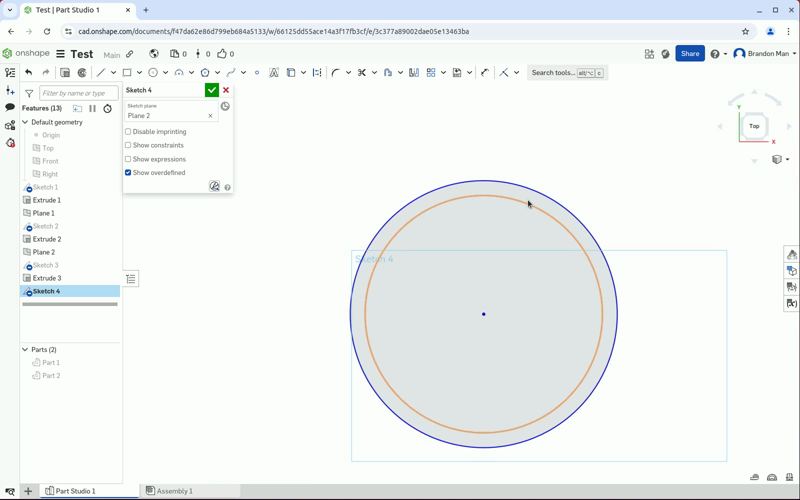
scroll(6)
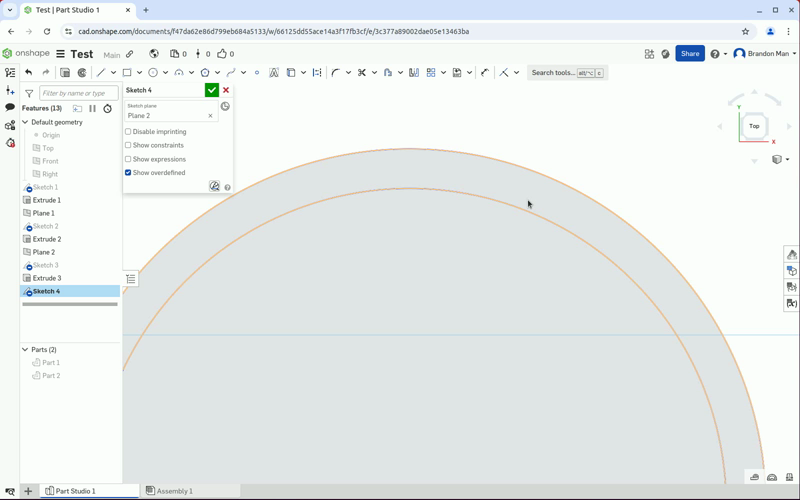
click(528, 199)
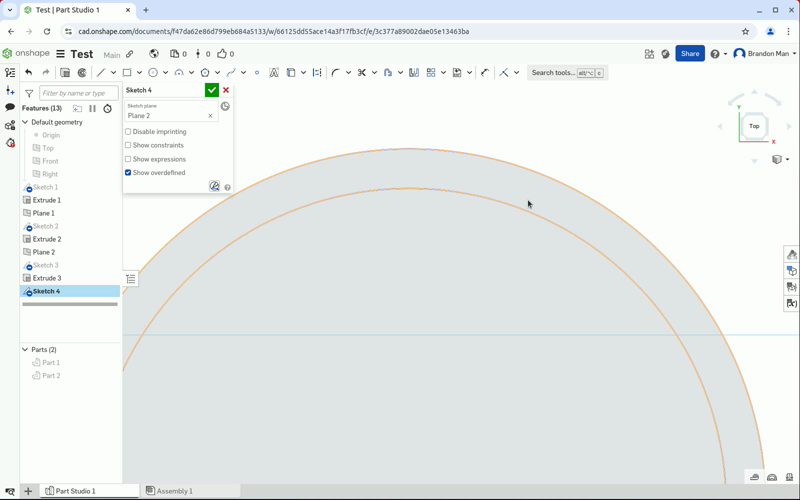
scroll(-6)
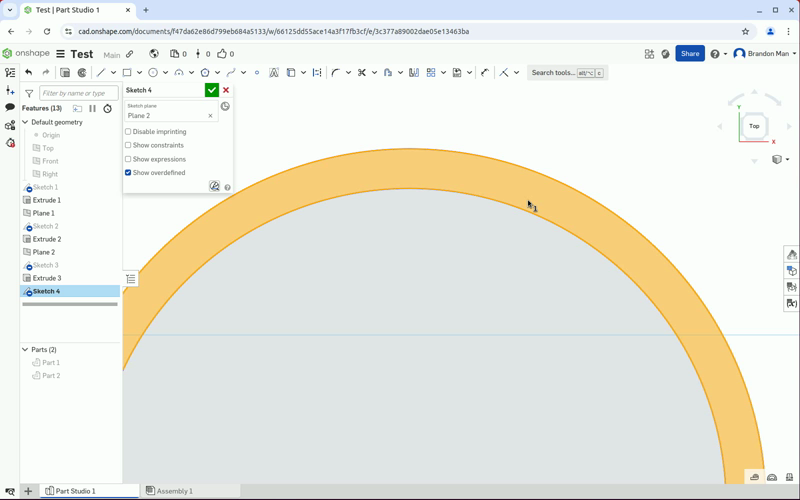
scroll(-6)
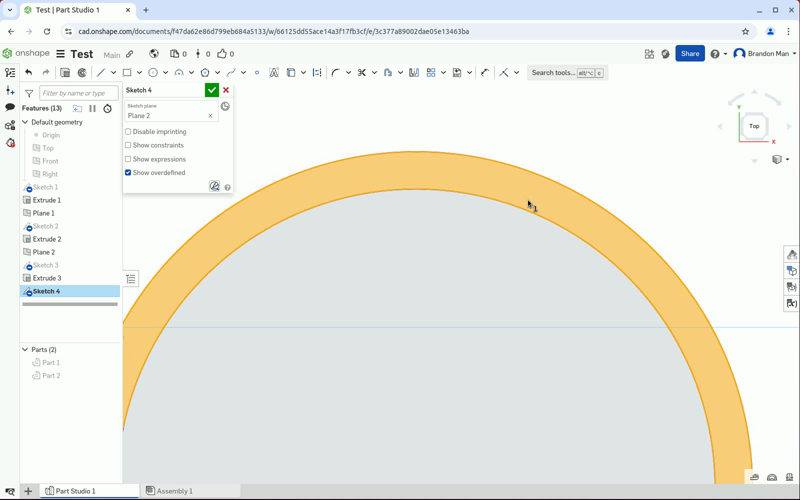
scroll(-6)
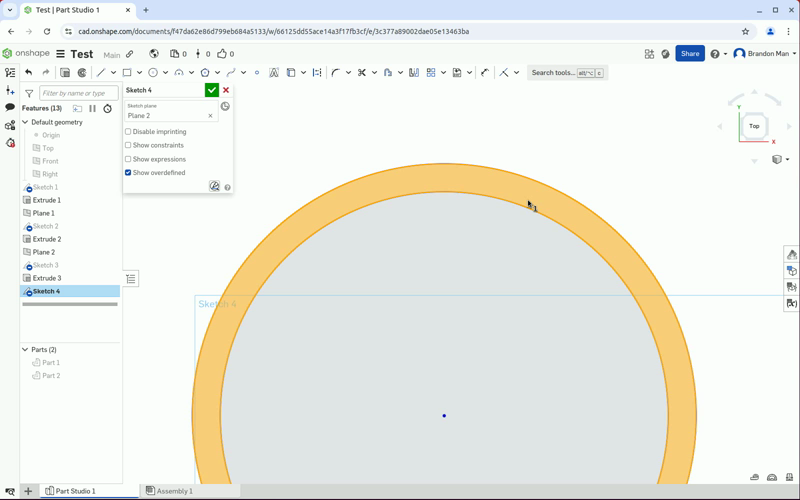
scroll(-6)
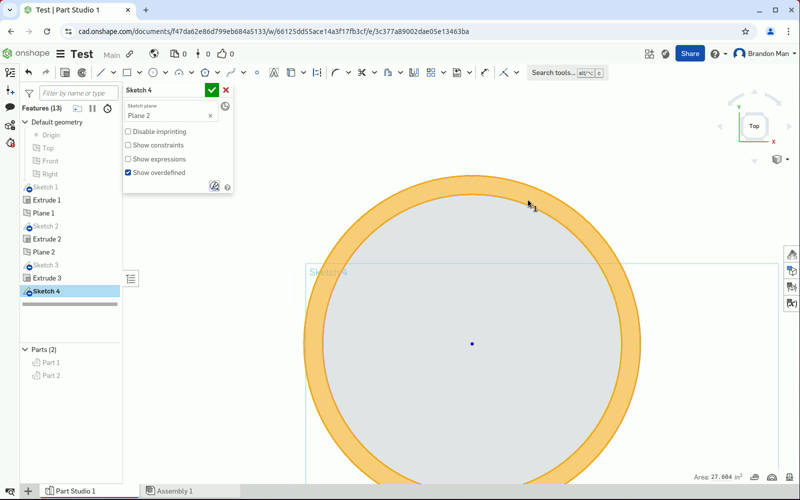
scroll(-6)
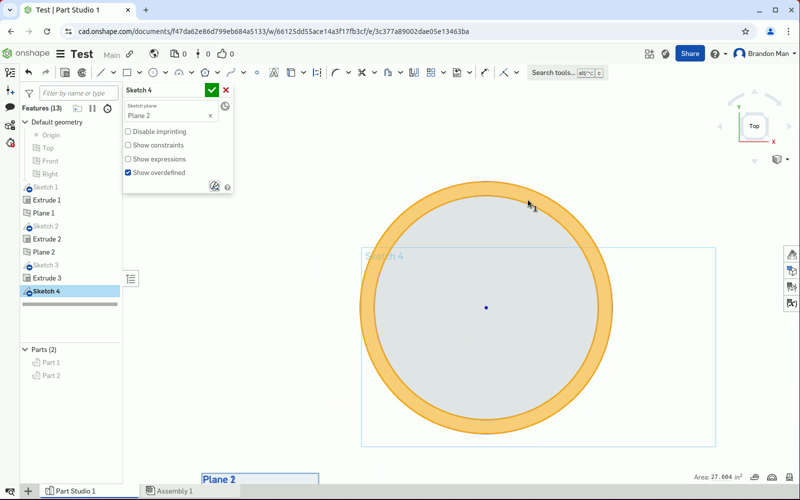
scroll(-6)
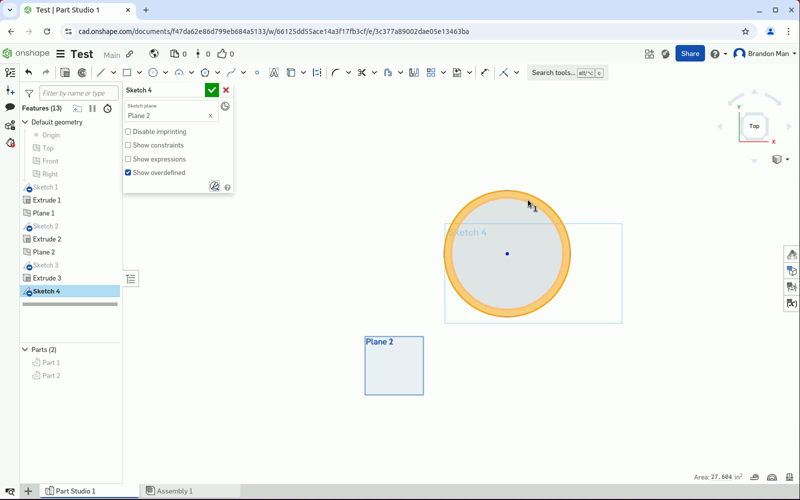
scroll(-6)
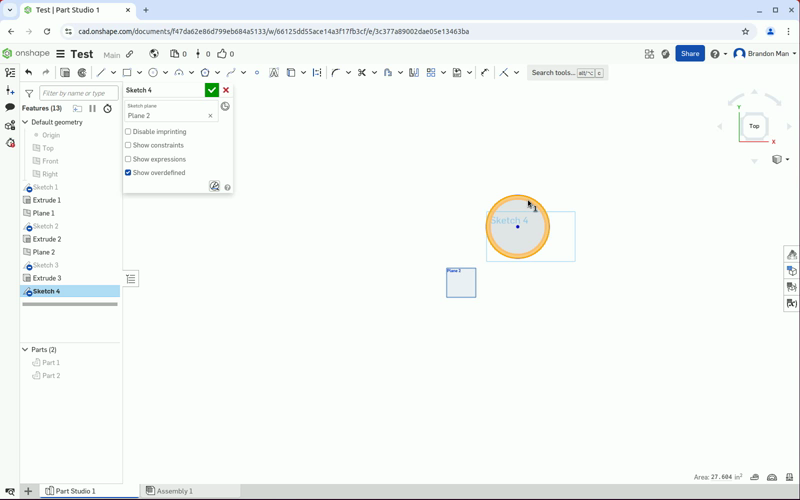
mouse_move(73, 352)
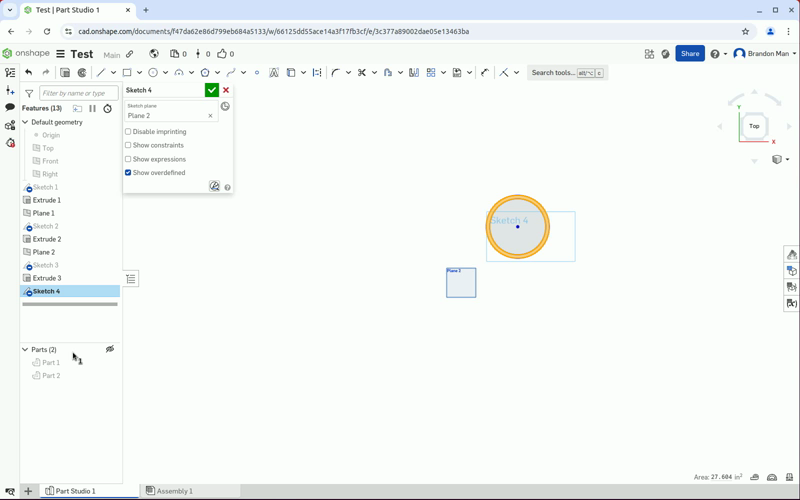
key(shift+y)
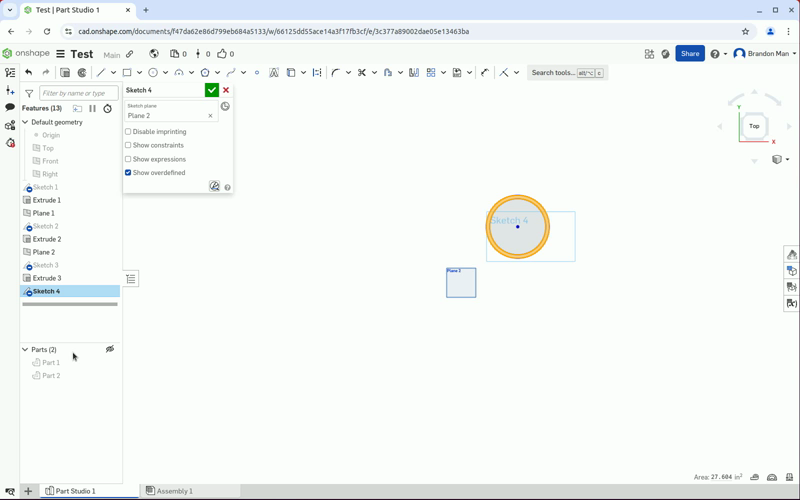
key(shift+e)
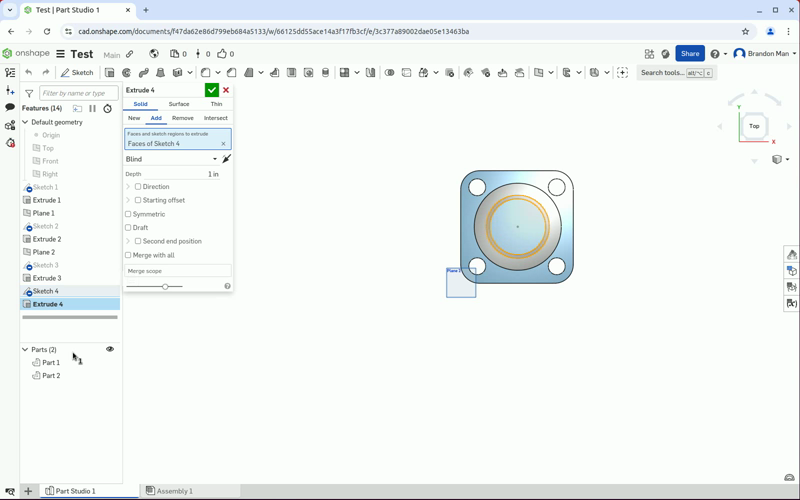
mouse_move(143, 106)
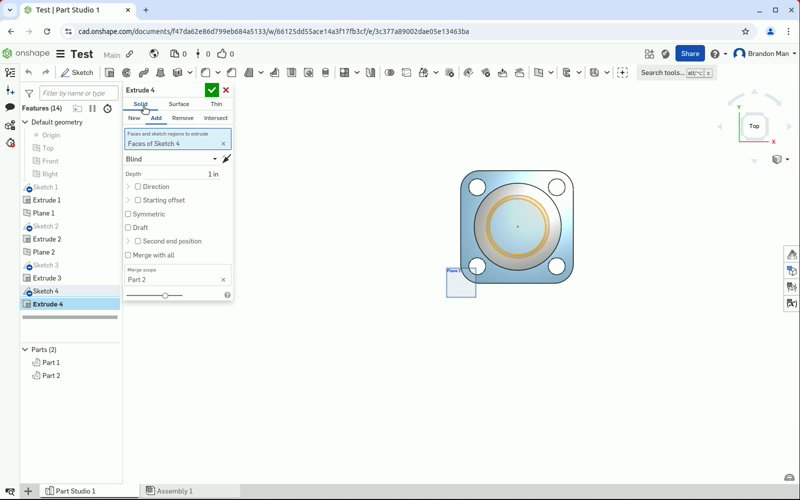
click(143, 106)
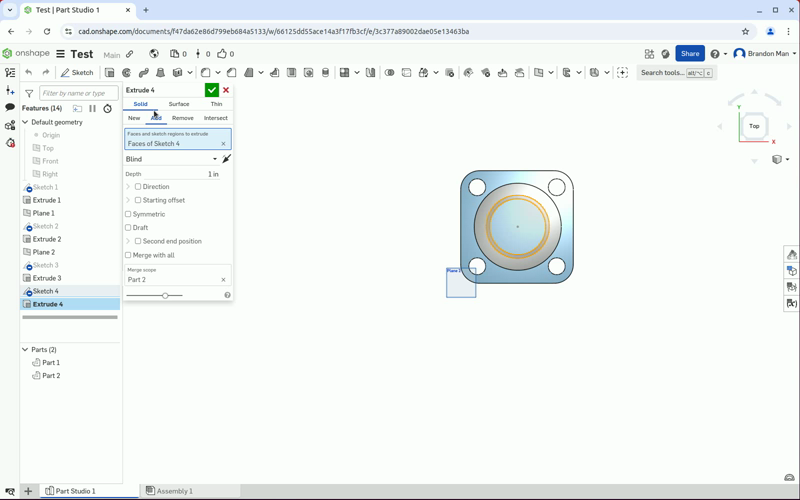
mouse_move(186, 120)
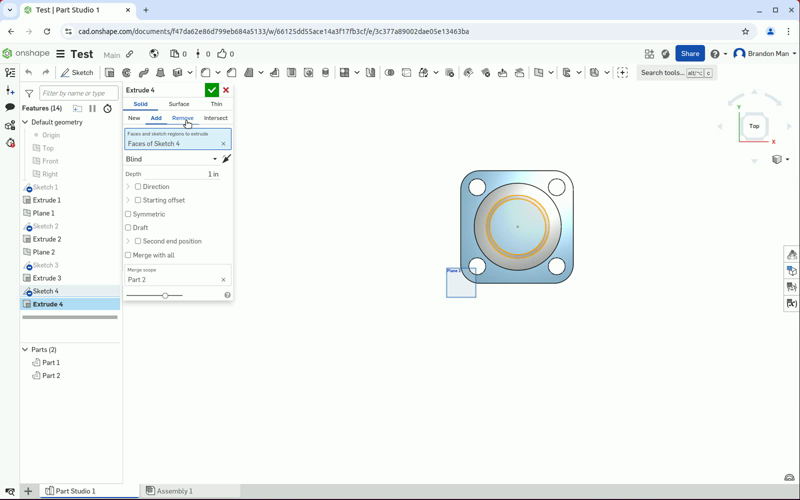
click(186, 120)
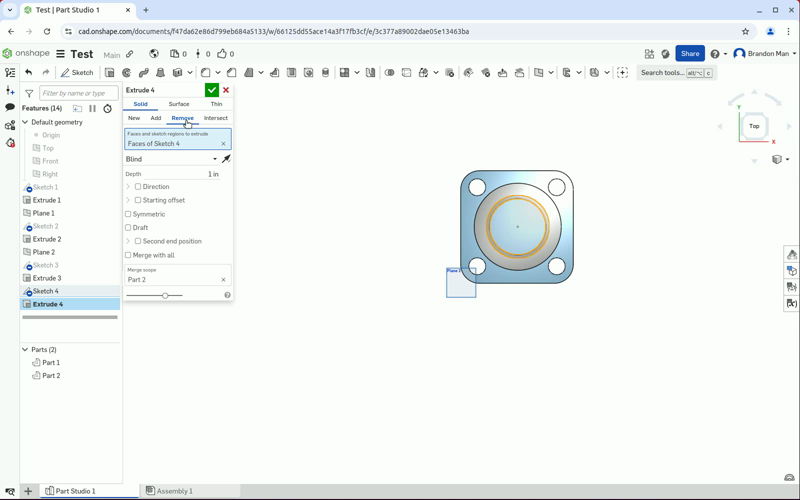
key(tab, 4)
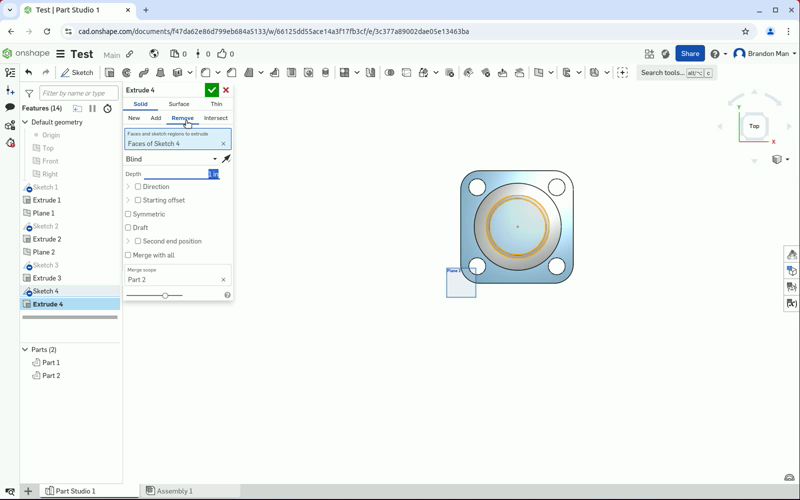
text(1.685)
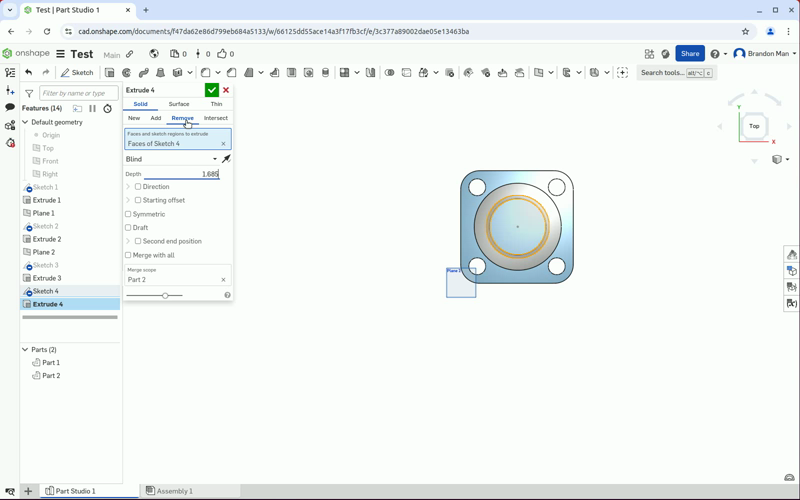
key(tab, 6)
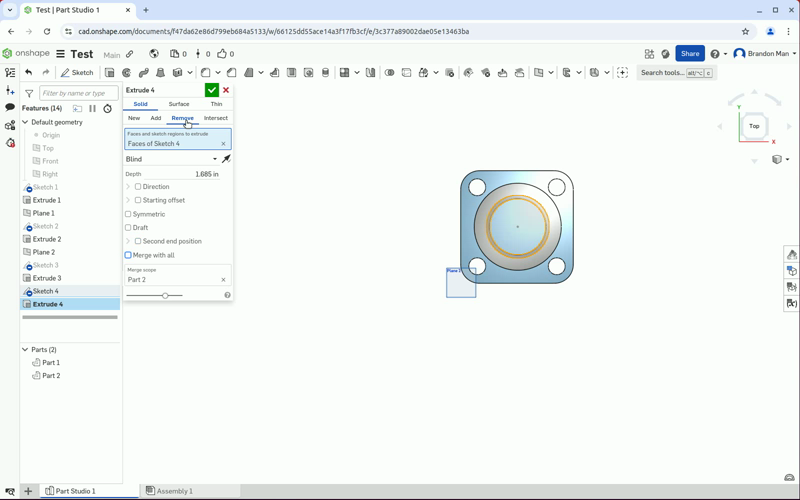
key(space)
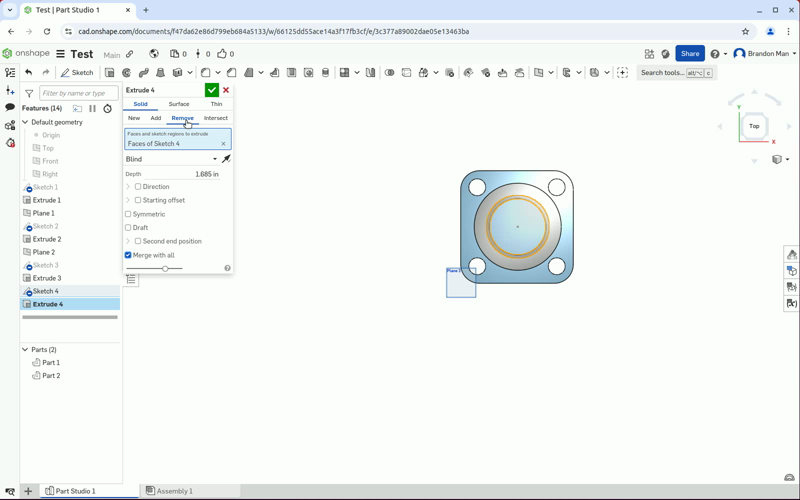
key(enter)
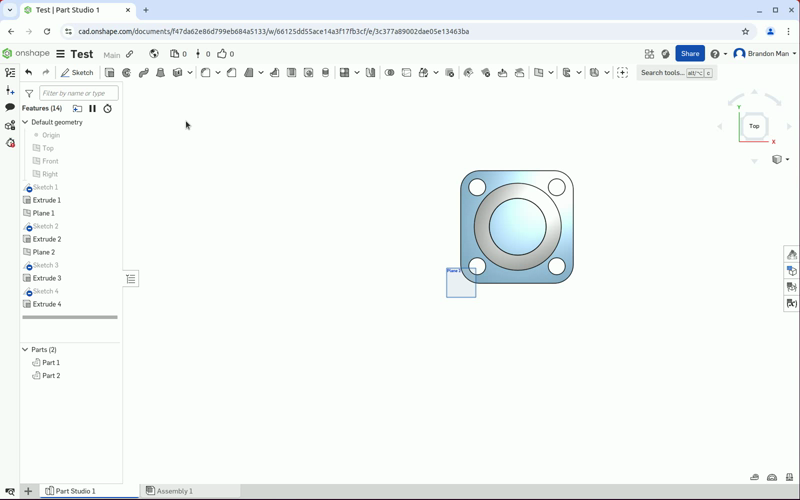
key(shift+h)
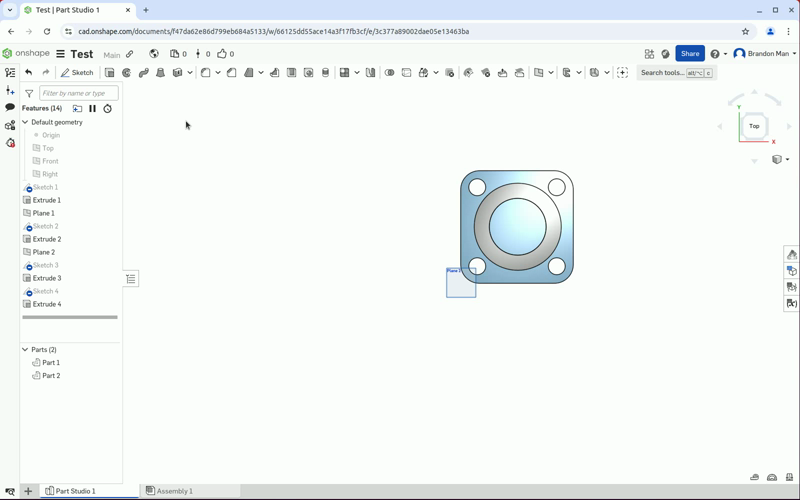
key(shift+h)
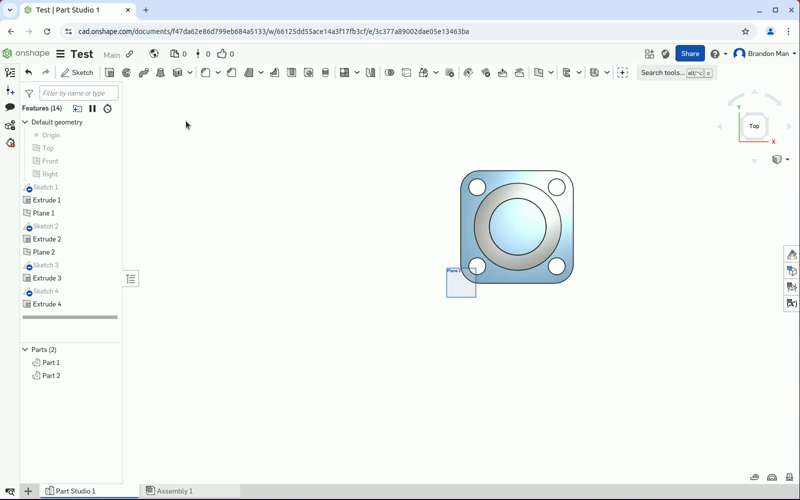
key(shift+7)
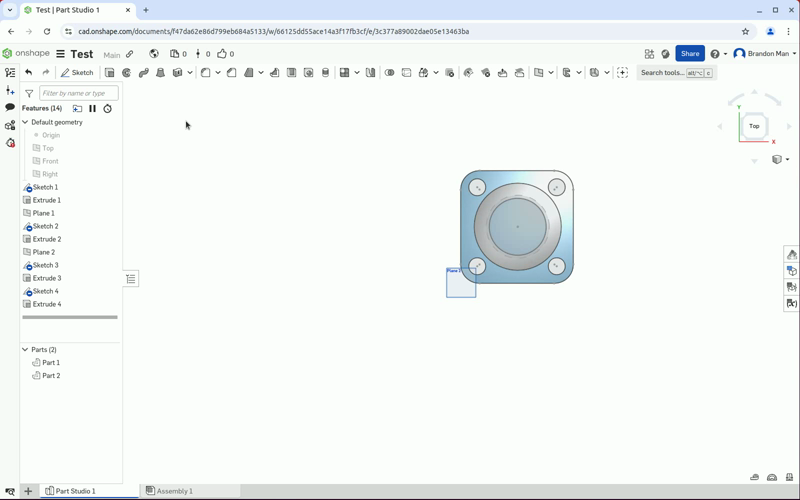
key(up, 3)
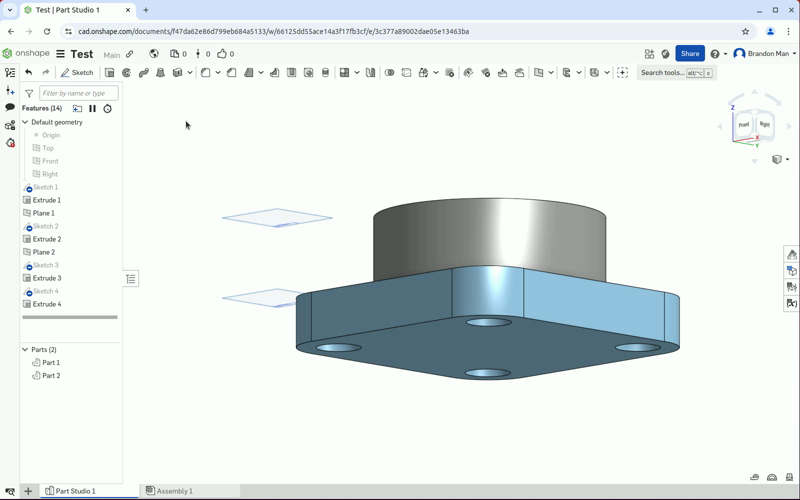
key(left, 3)
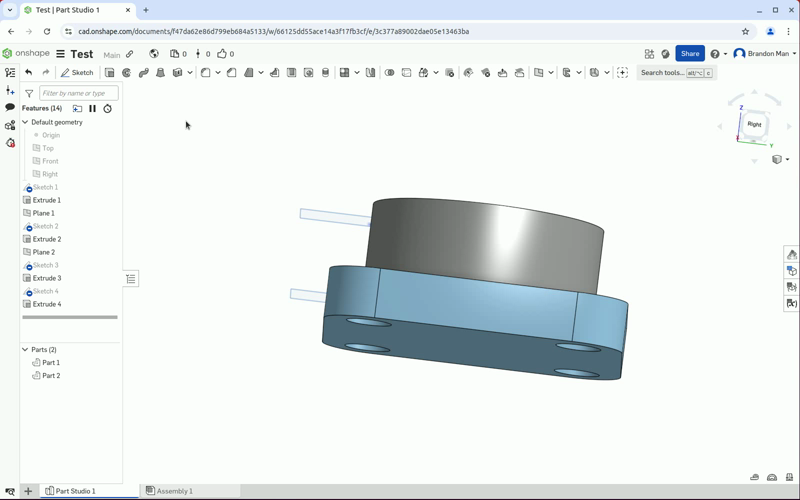
key(right, 3)
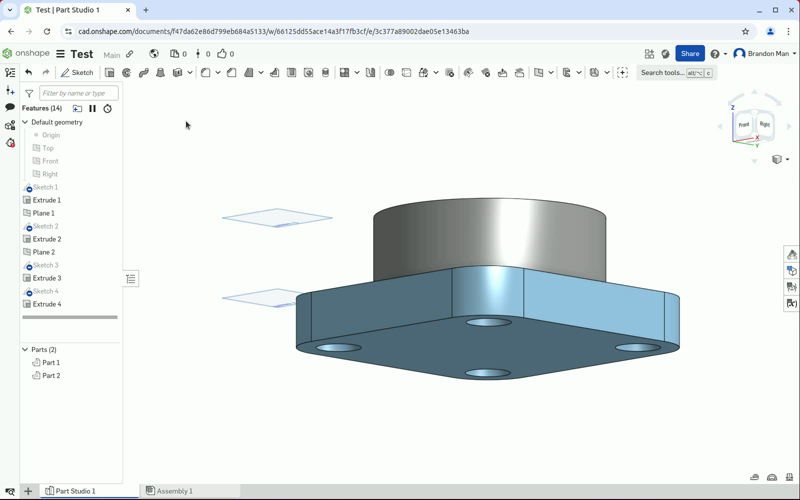
key(down, 3)
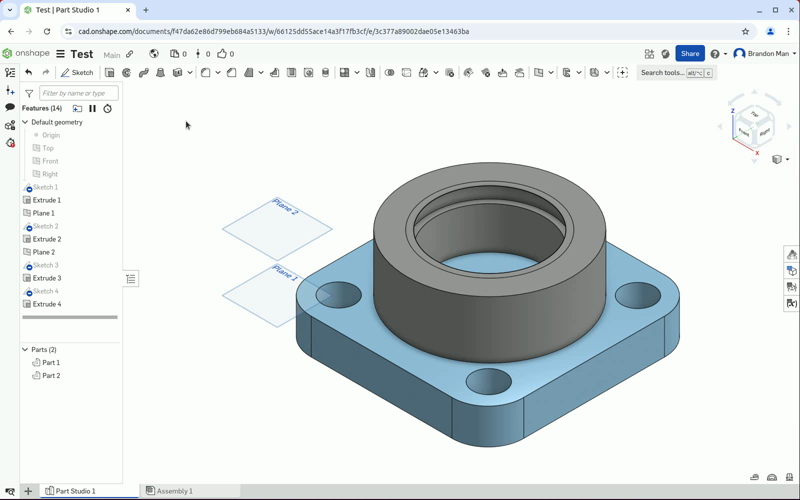
mouse_move(73, 189)
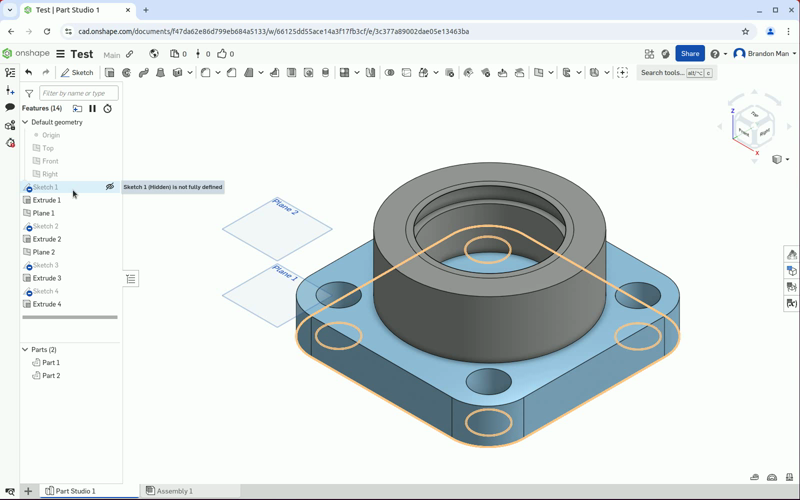
click(73, 189)